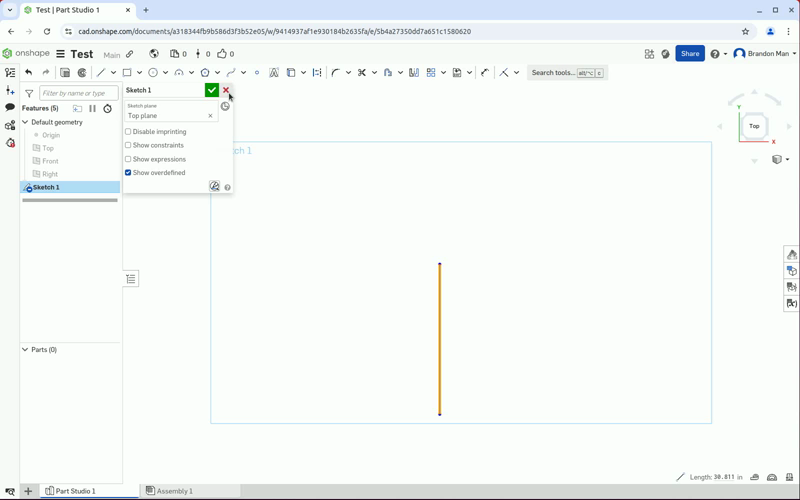
key(shift+h)
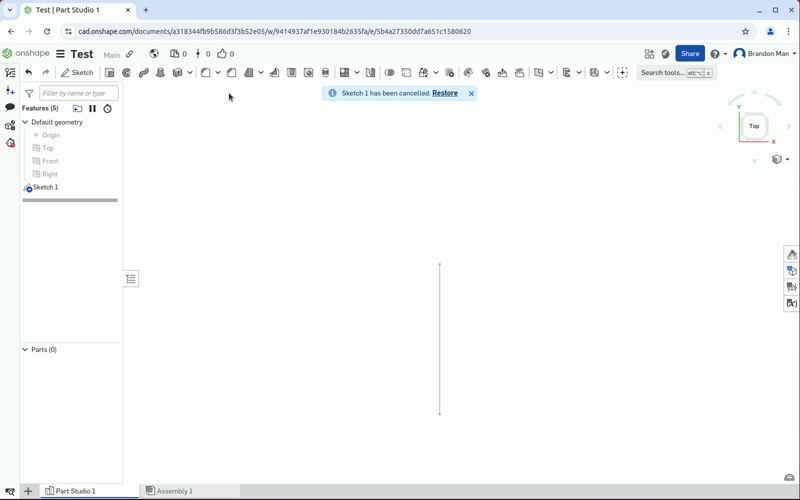
mouse_move(73, 352)
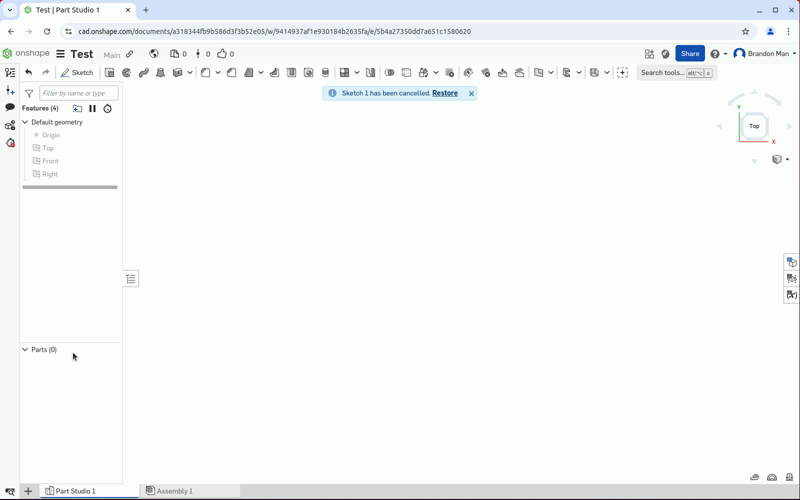
key(y)
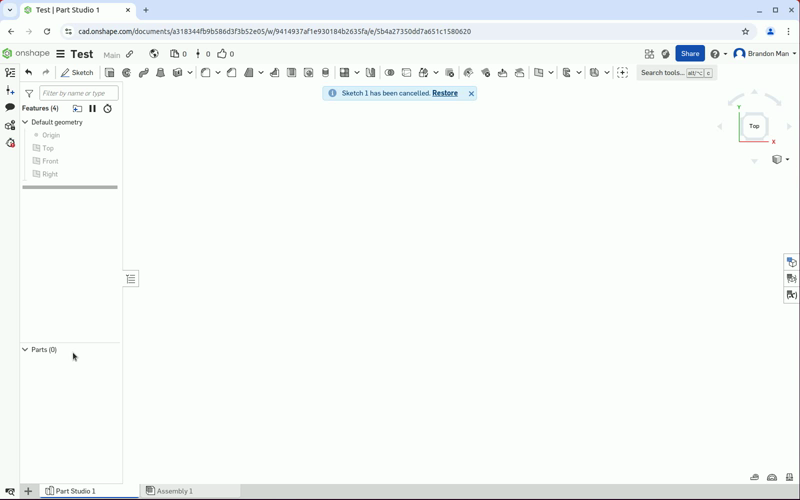
key(shift+p)
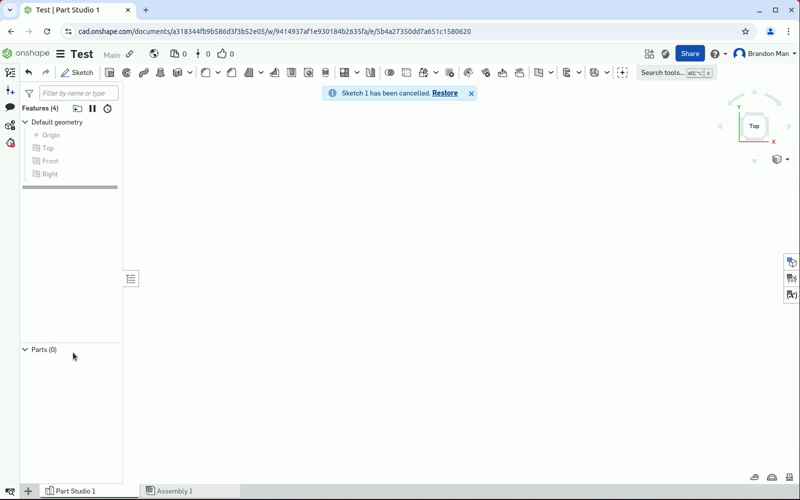
key(space)
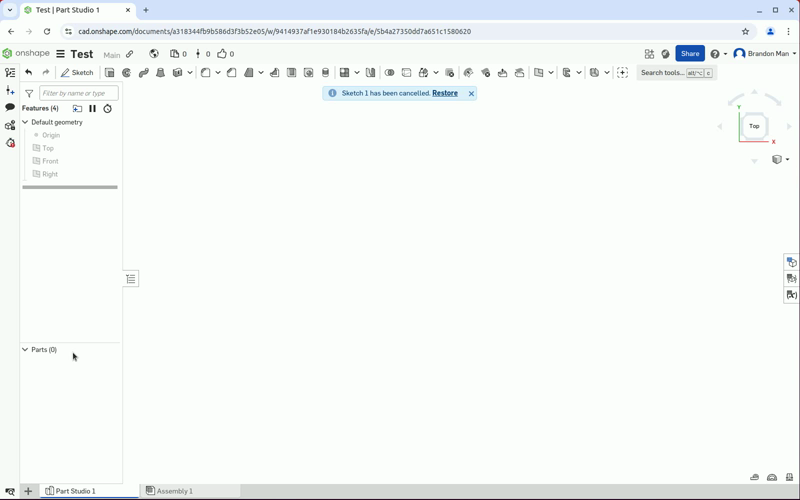
key_down(shift)
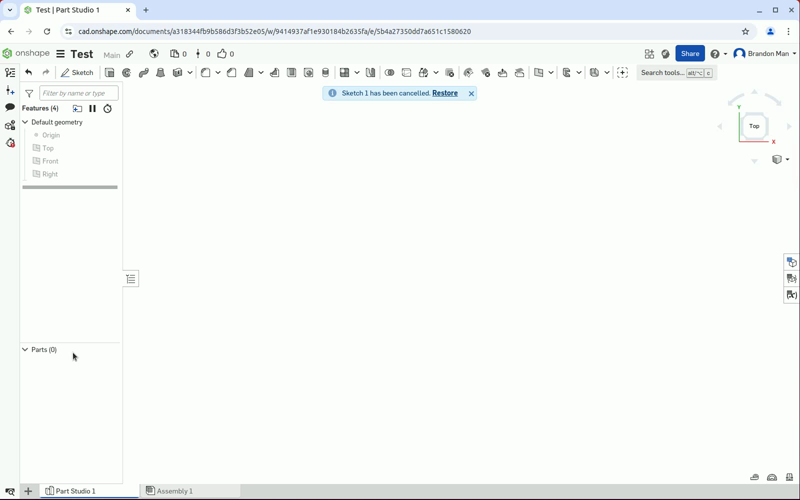
key(up)
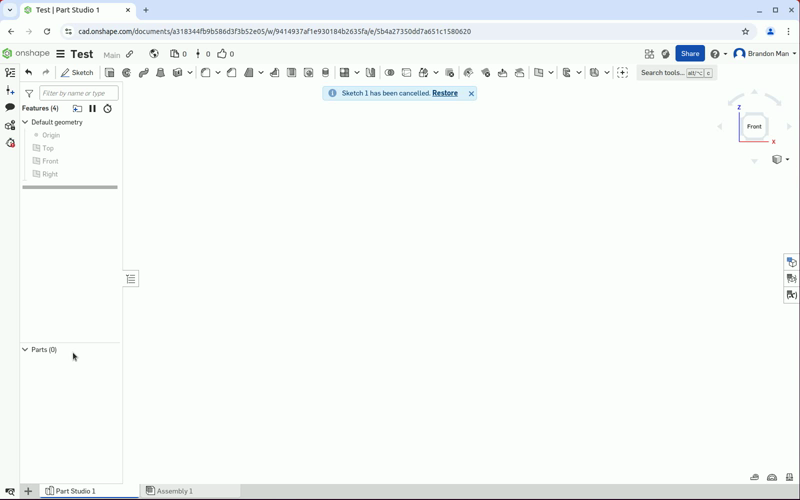
key_up(shift)
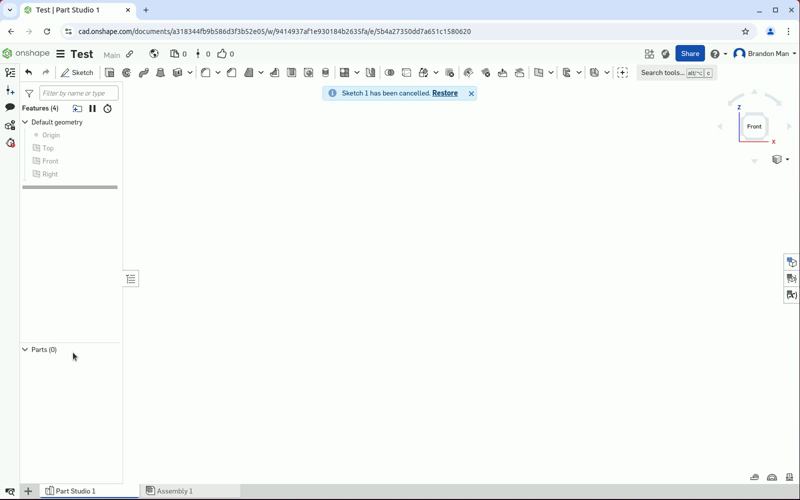
mouse_move(73, 352)
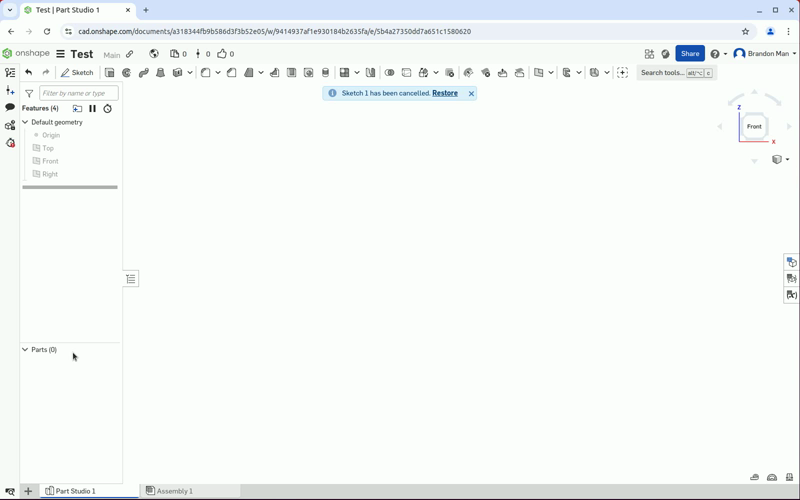
key(shift+y)
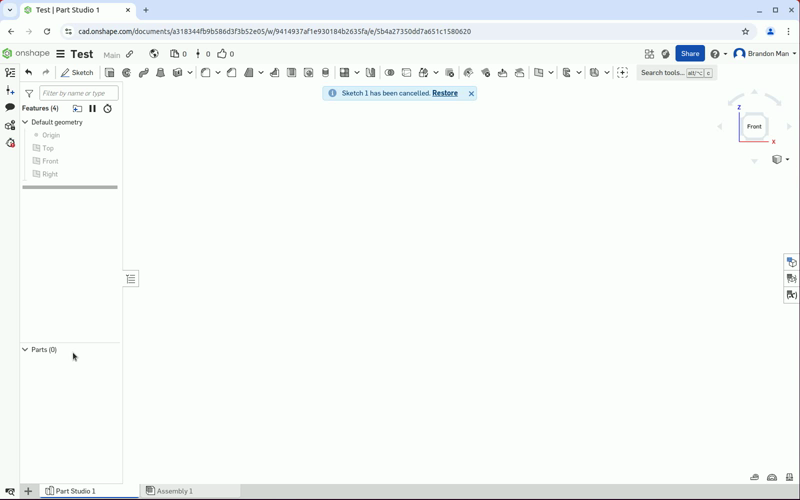
key(shift+s)
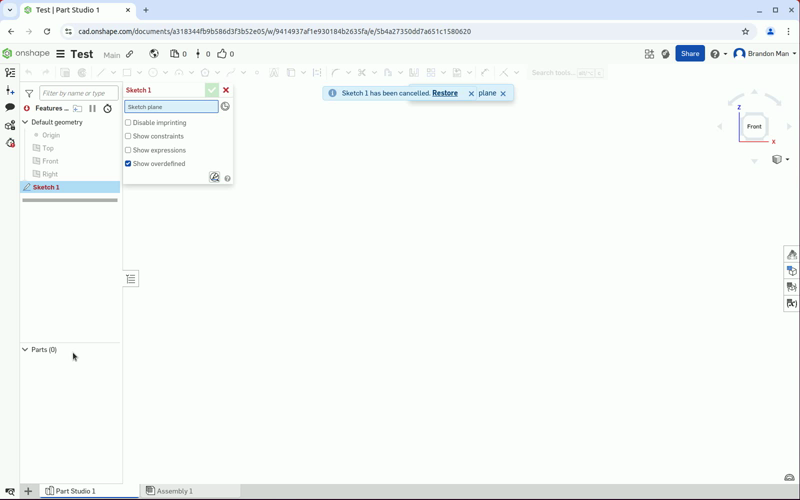
mouse_move(73, 163)
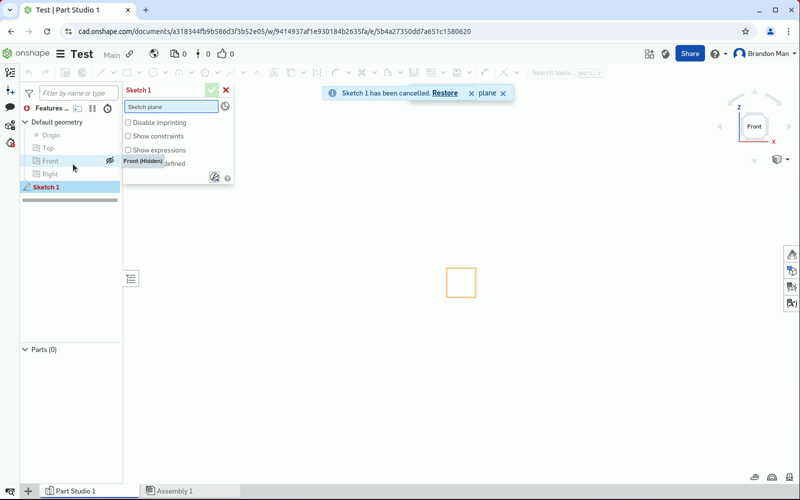
click(73, 163)
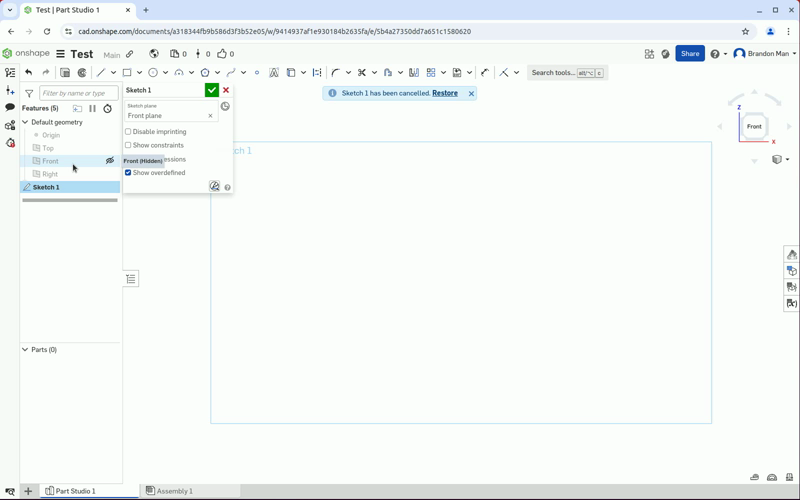
mouse_move(73, 352)
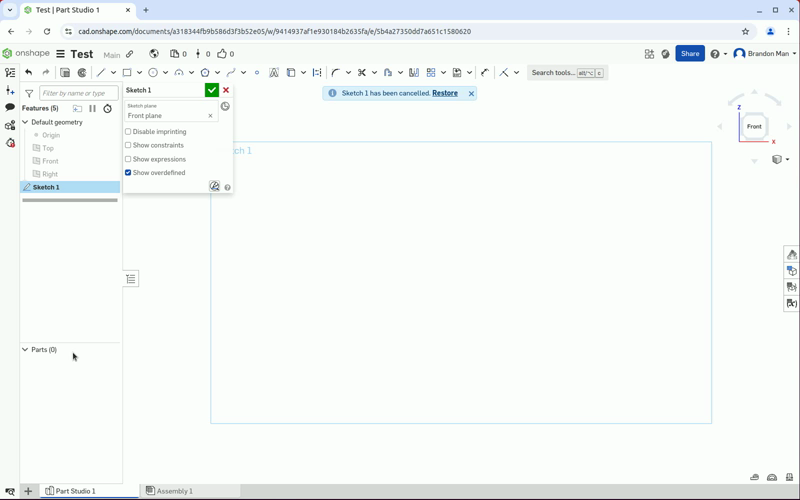
key(y)
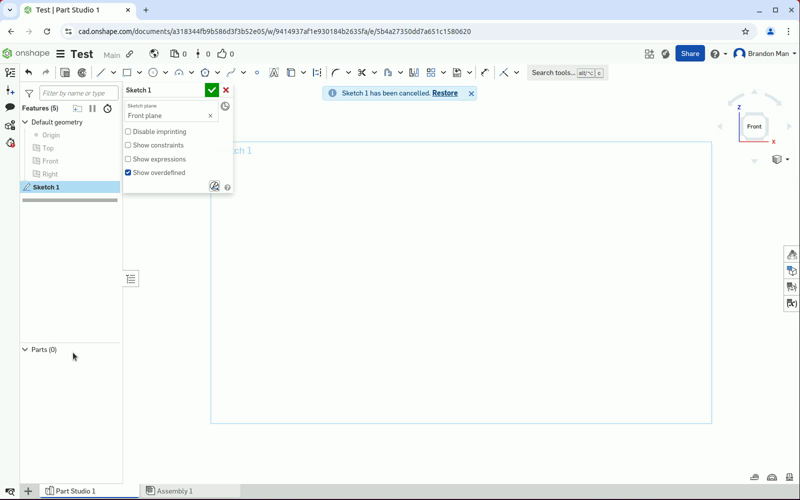
key(l)
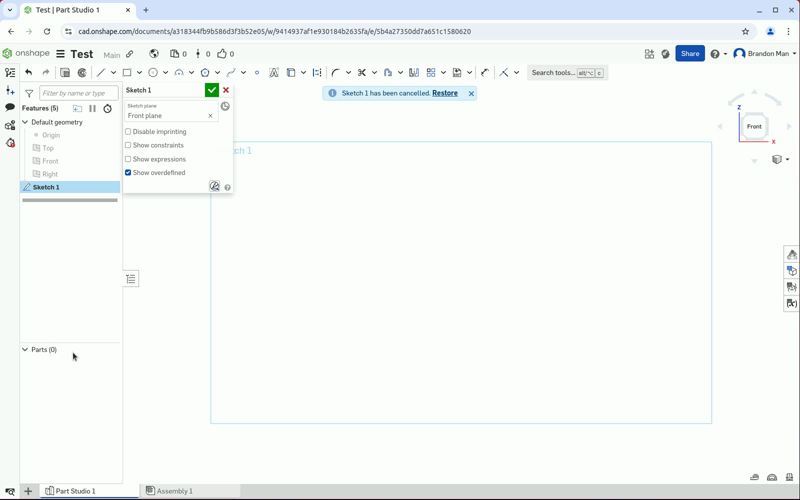
key_down(shift)
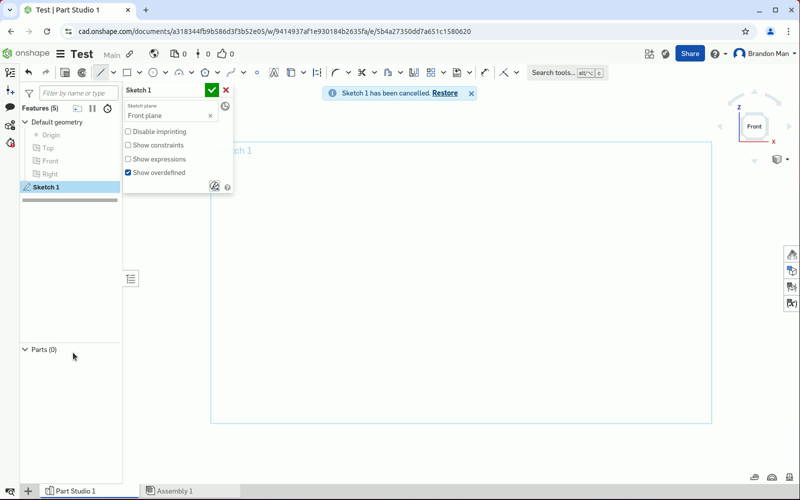
mouse_move(460, 291)
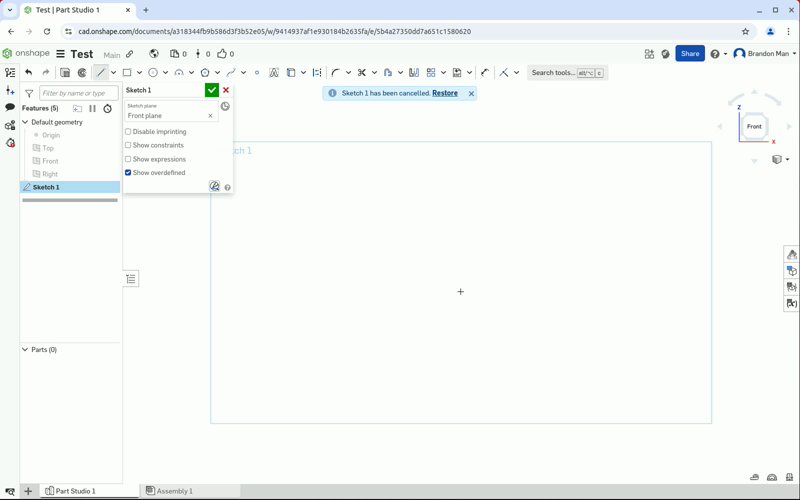
click(460, 291)
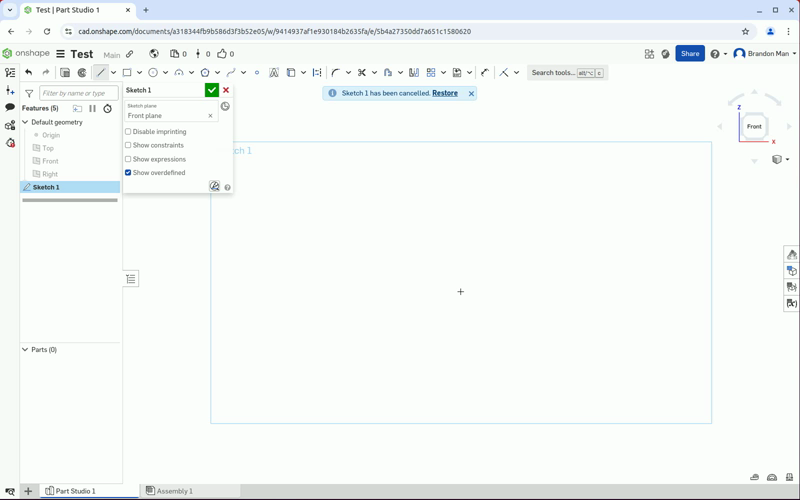
key_up(shift)
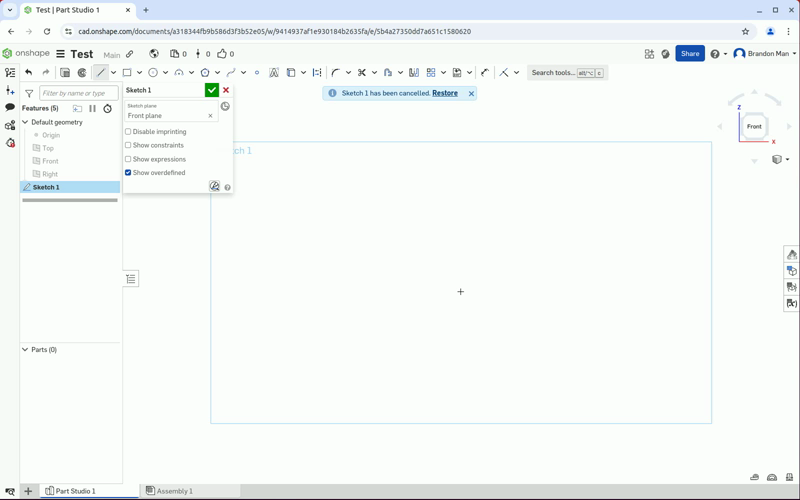
key_down(shift)
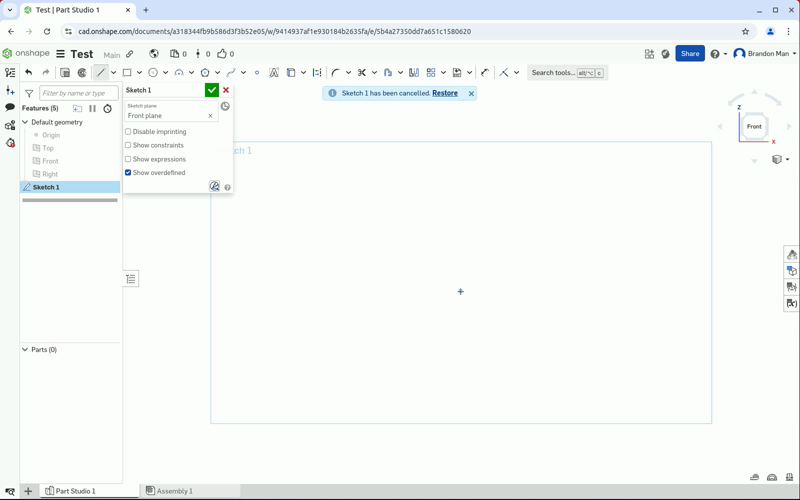
mouse_move(564, 291)
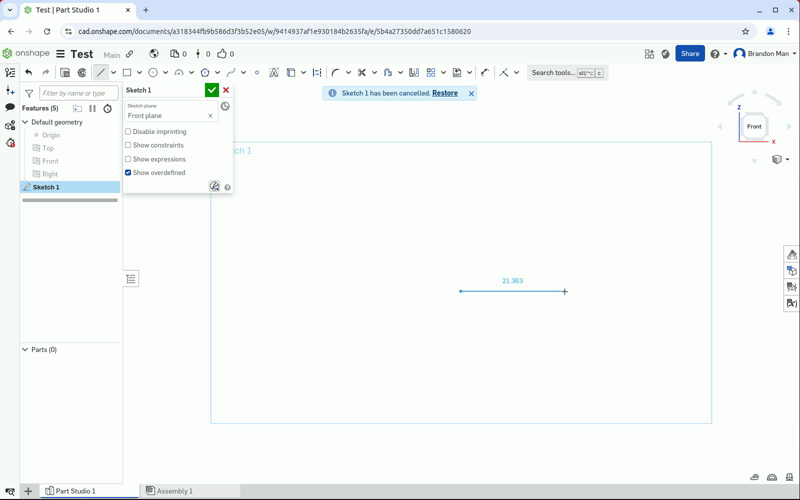
click(564, 291)
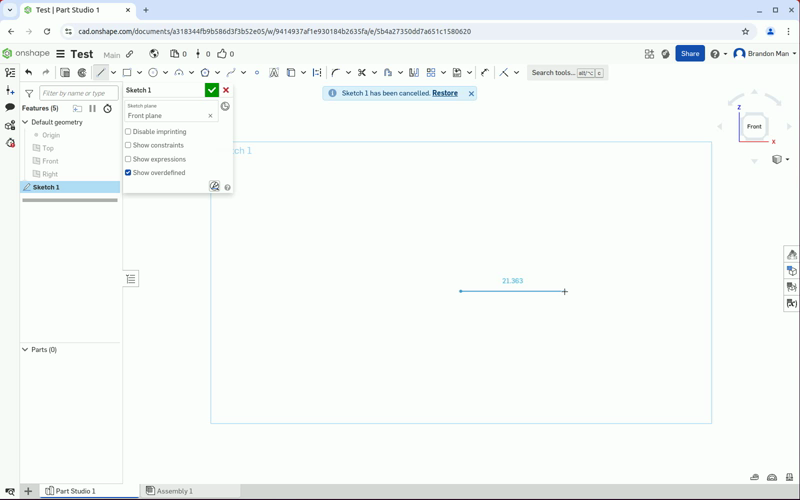
key_up(shift)
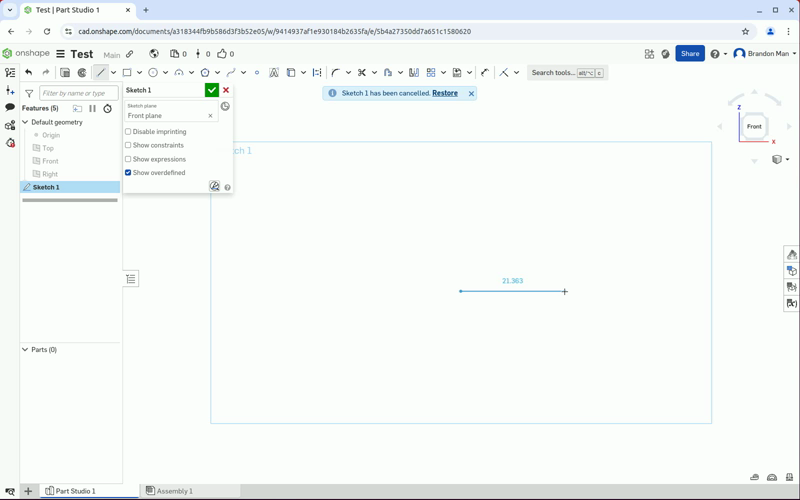
key(esc)
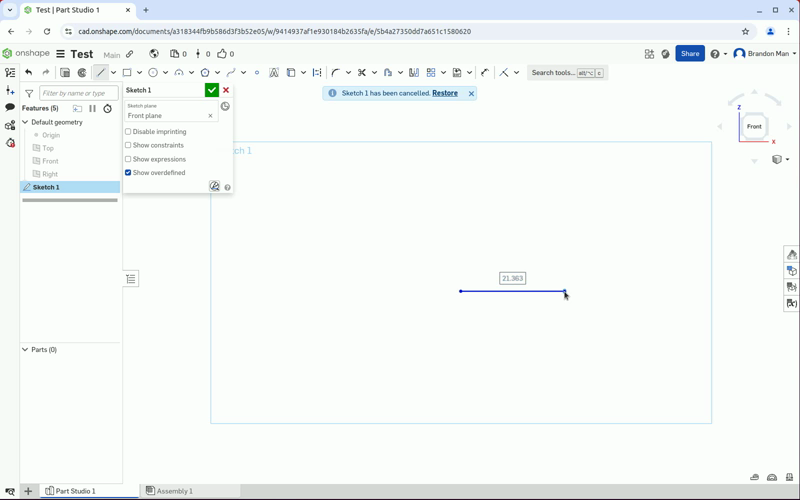
key(a)
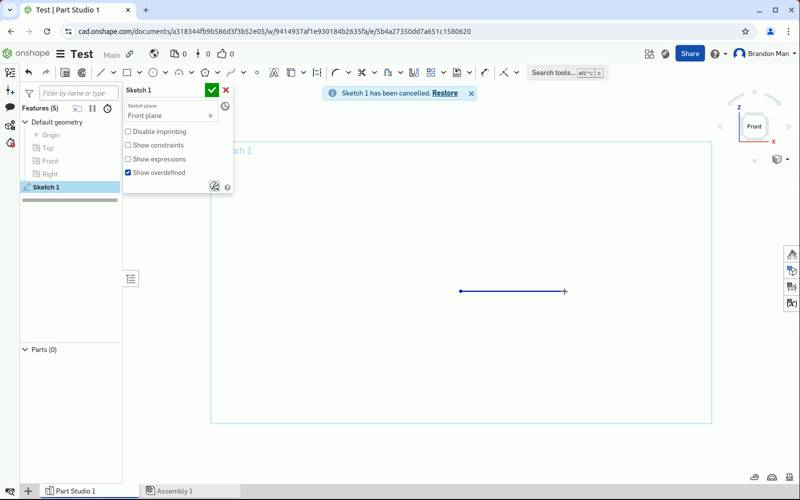
mouse_move(564, 291)
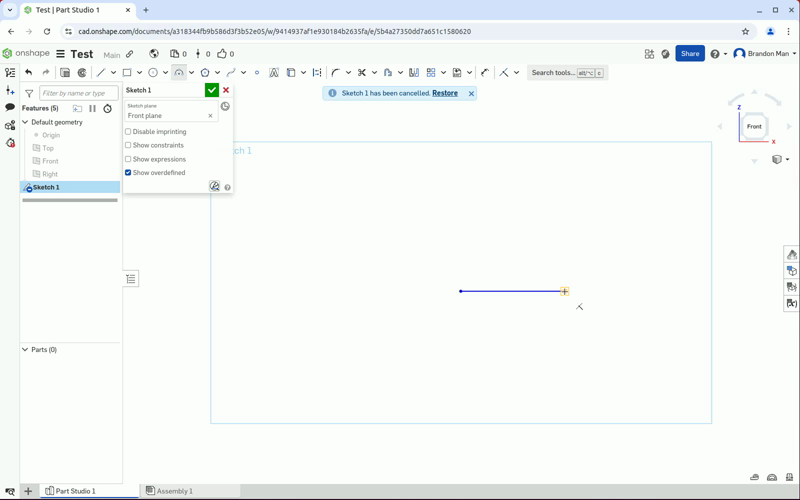
click(564, 291)
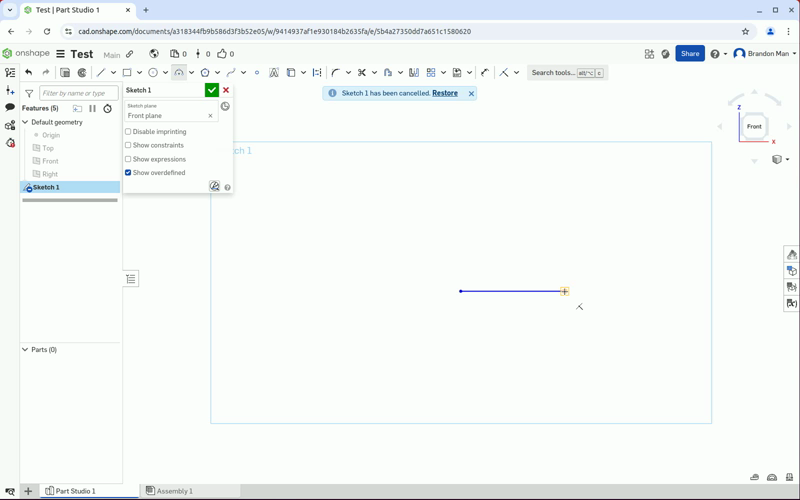
key_down(shift)
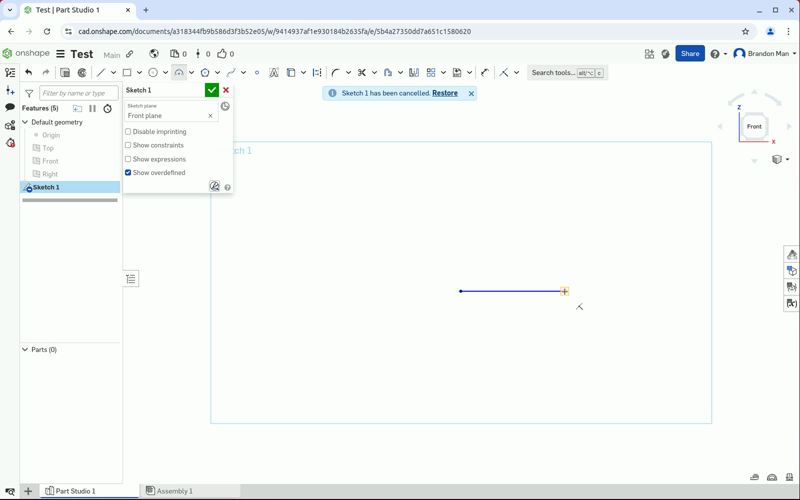
mouse_move(564, 274)
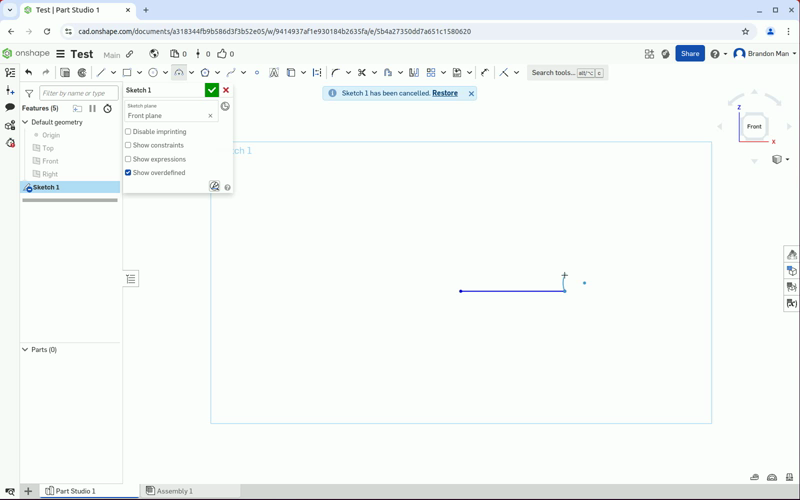
click(564, 274)
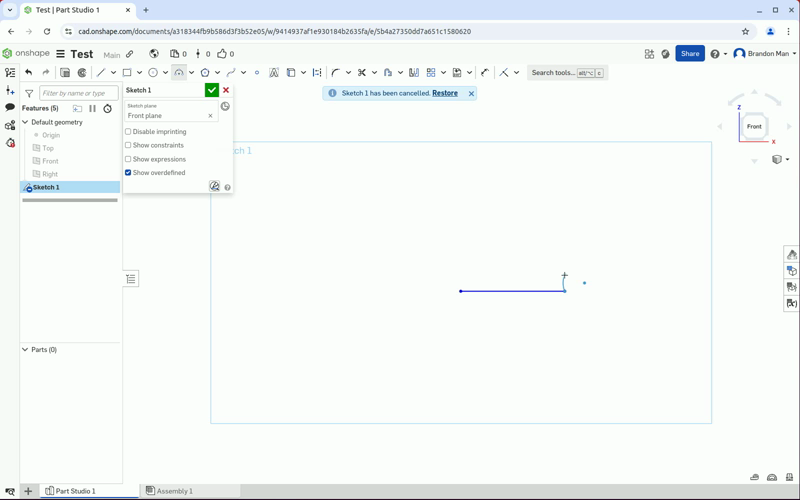
mouse_move(573, 282)
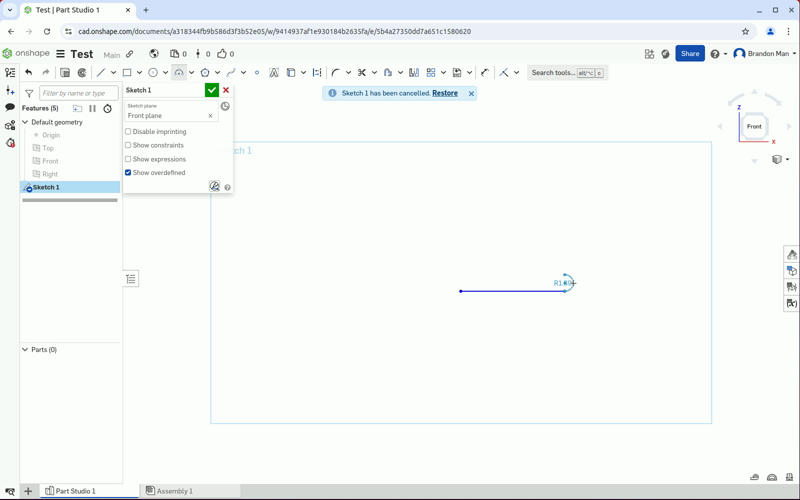
click(573, 282)
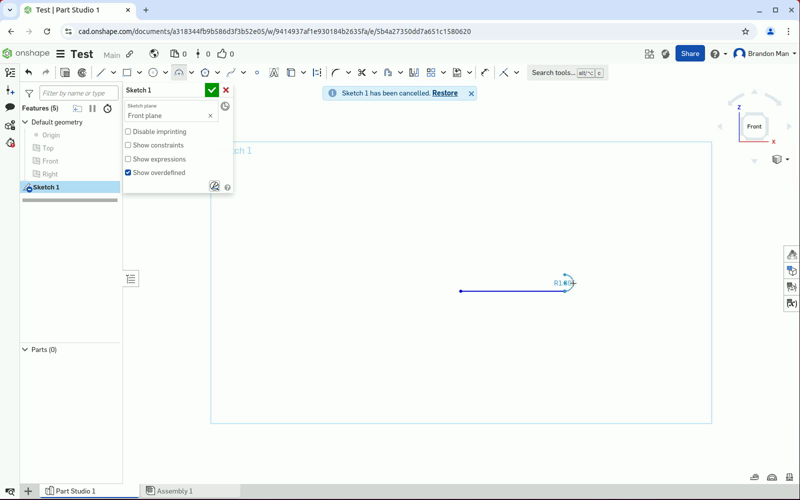
key_up(shift)
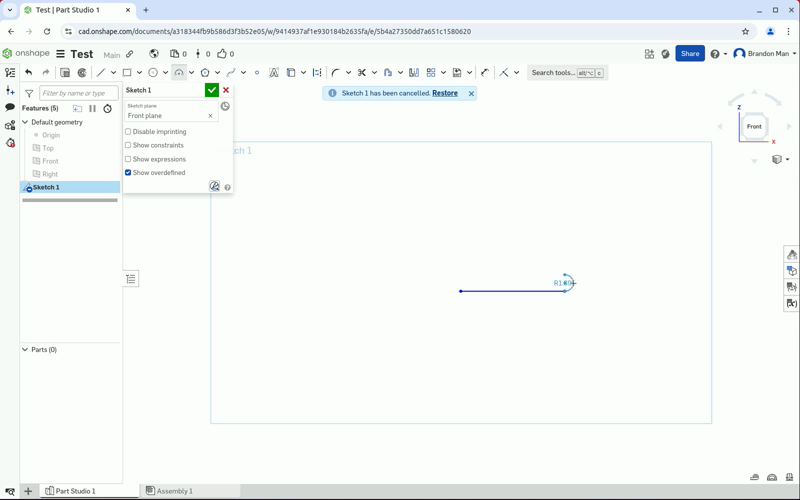
key(esc)
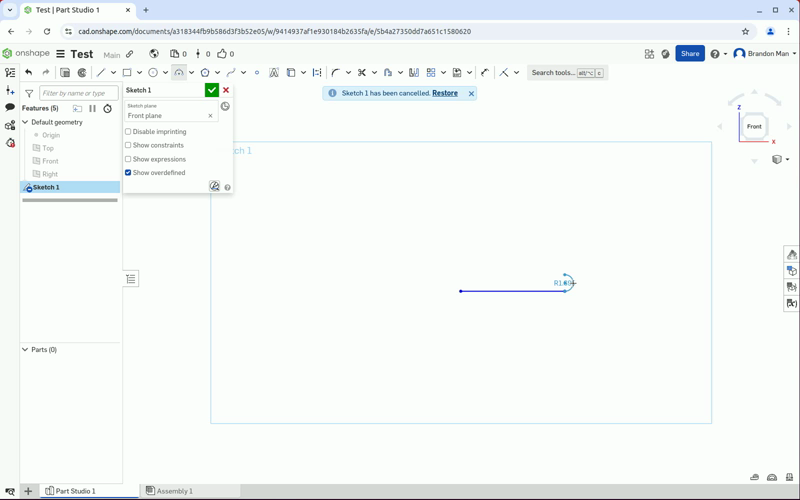
key(l)
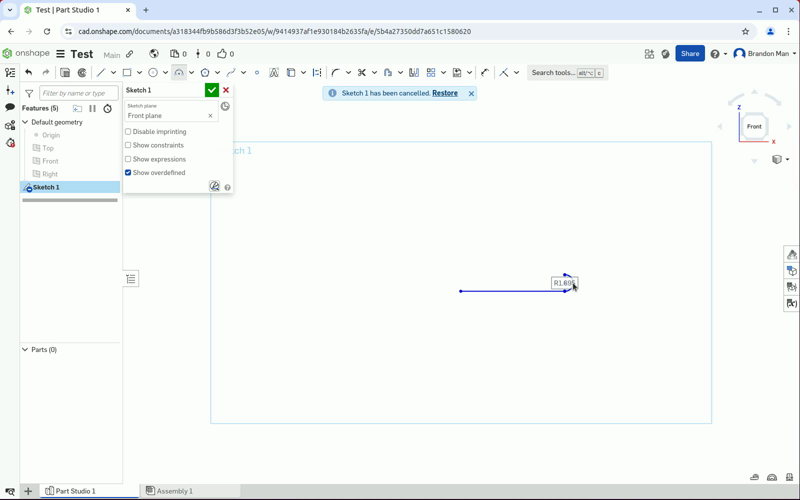
mouse_move(564, 274)
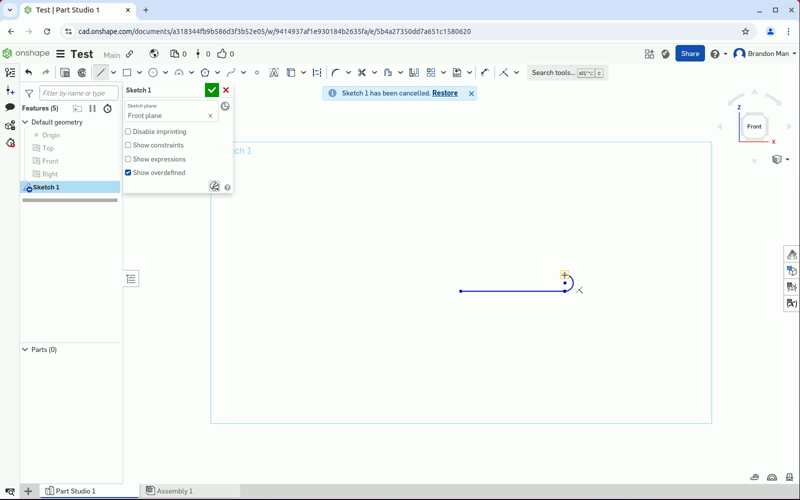
click(564, 274)
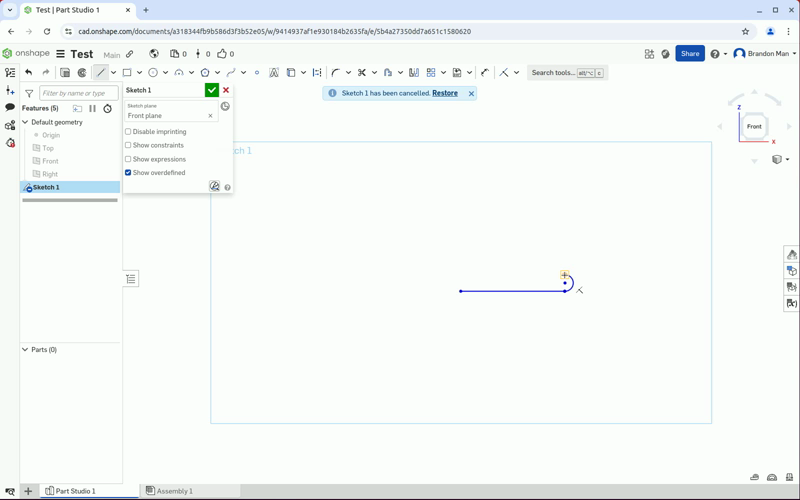
key_down(shift)
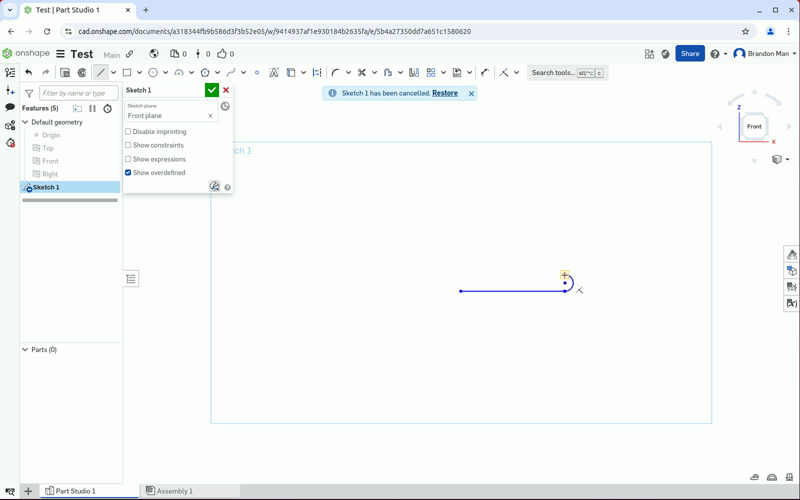
mouse_move(460, 274)
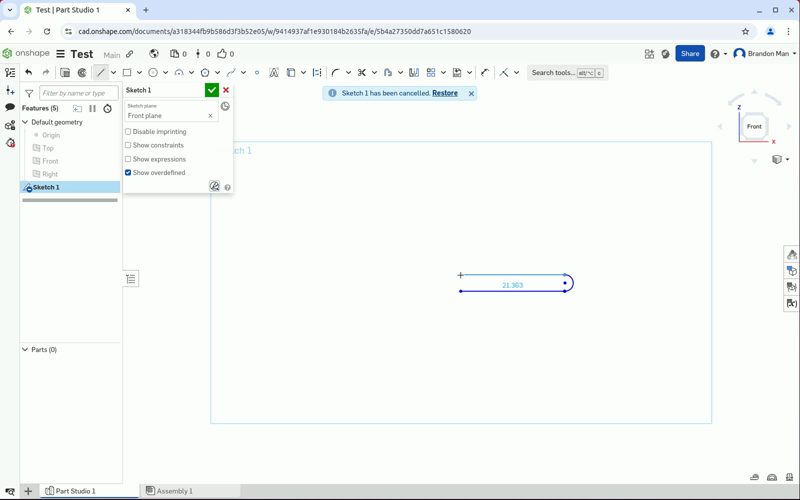
click(460, 274)
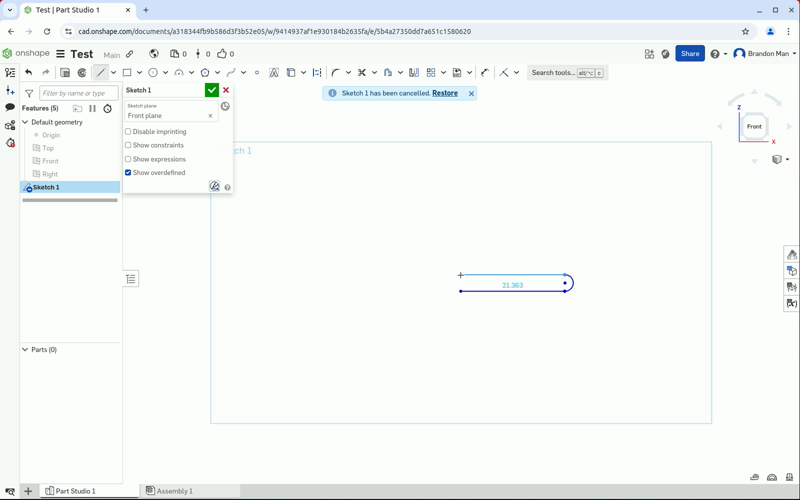
key_up(shift)
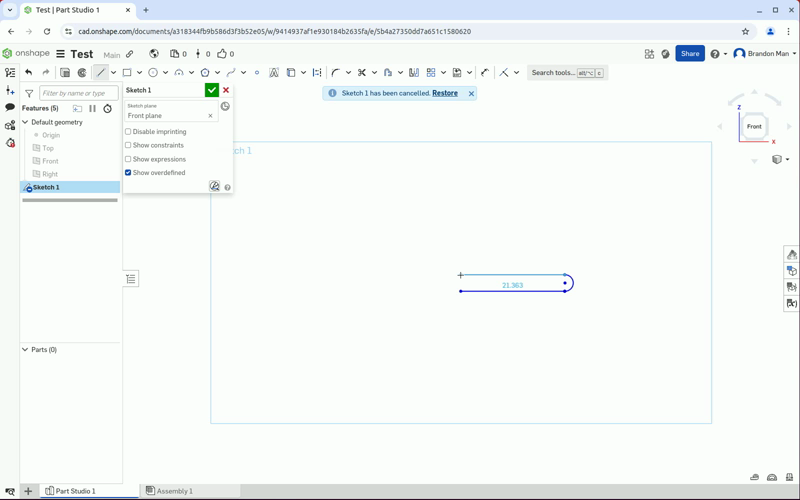
key(esc)
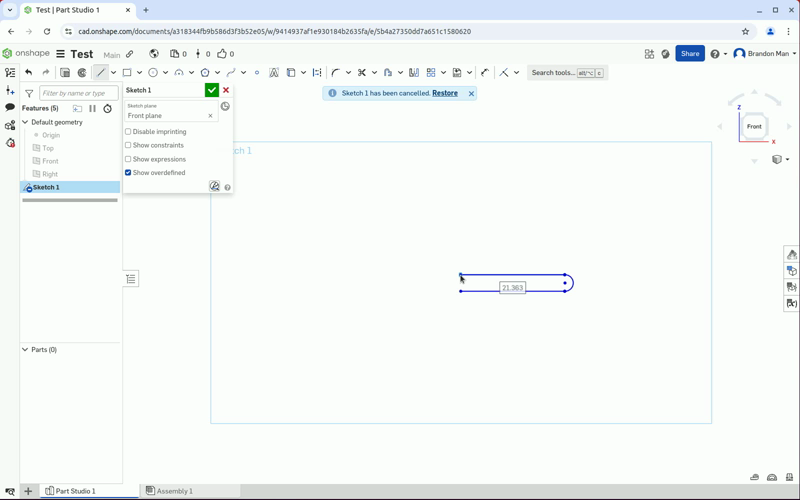
key(a)
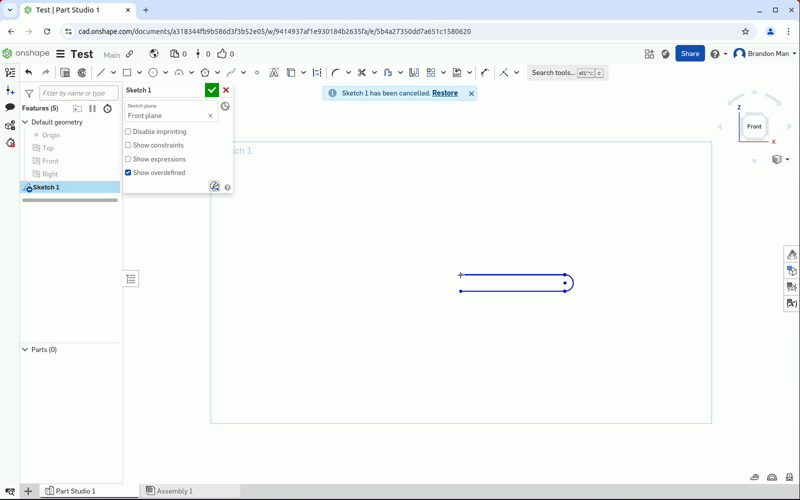
mouse_move(460, 274)
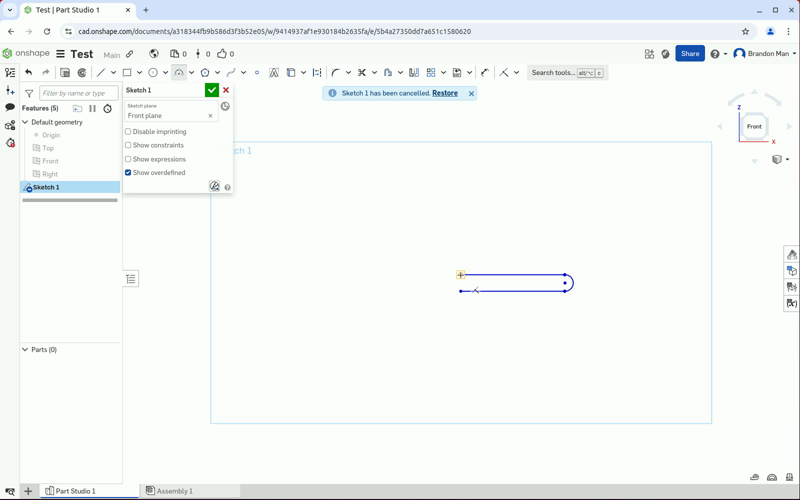
click(460, 274)
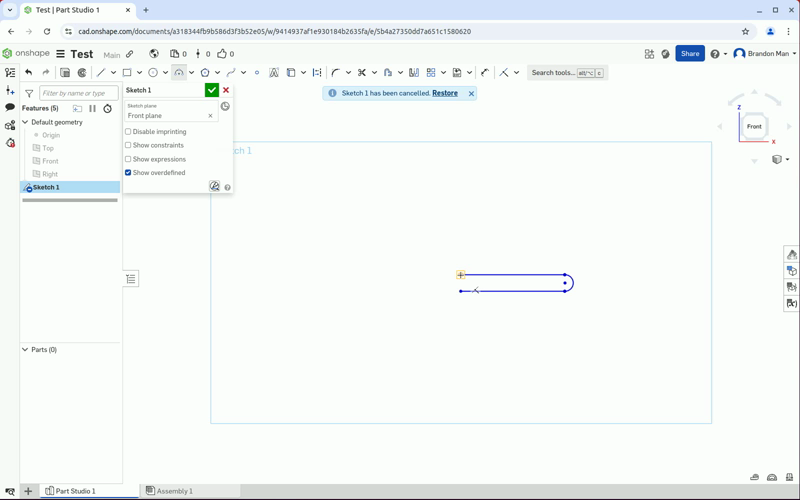
mouse_move(460, 291)
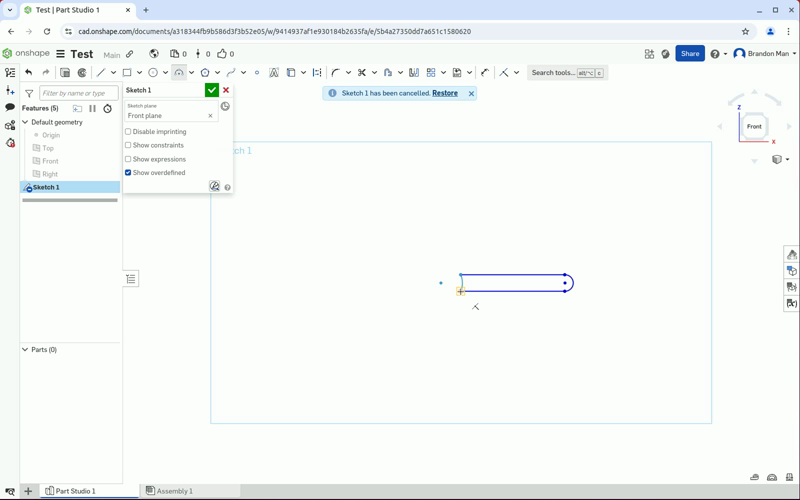
click(460, 291)
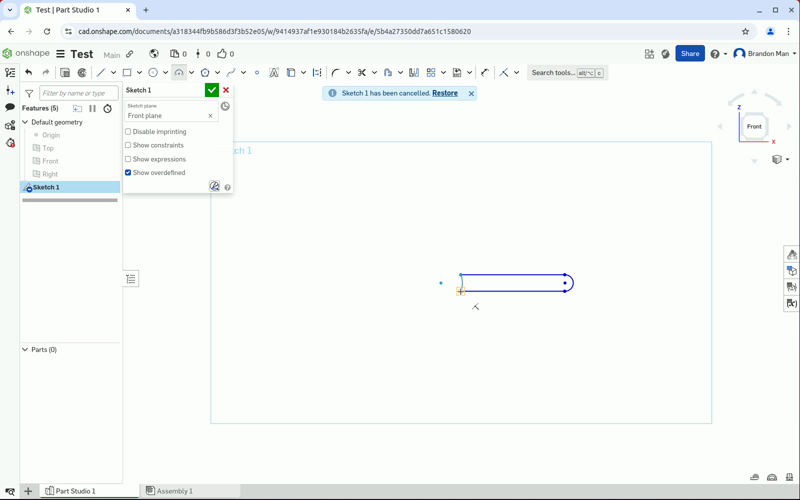
key_down(shift)
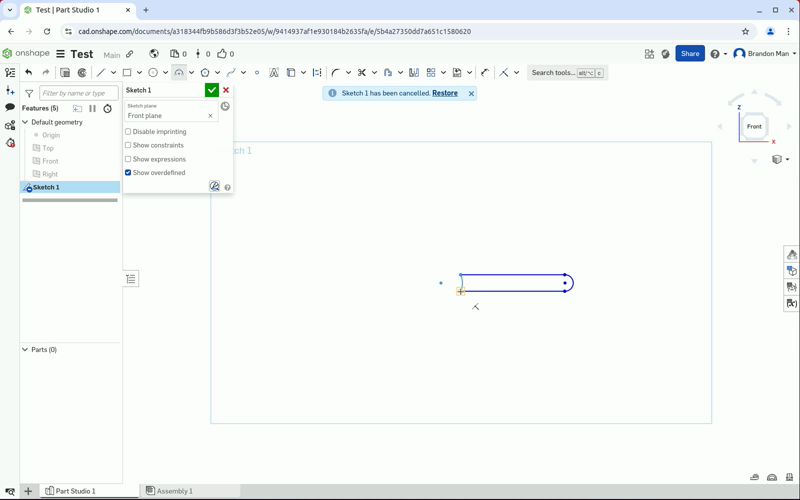
mouse_move(452, 282)
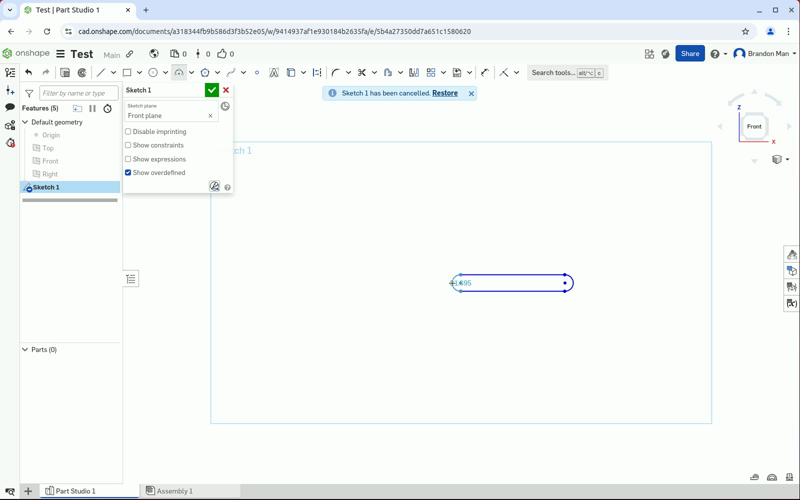
click(452, 282)
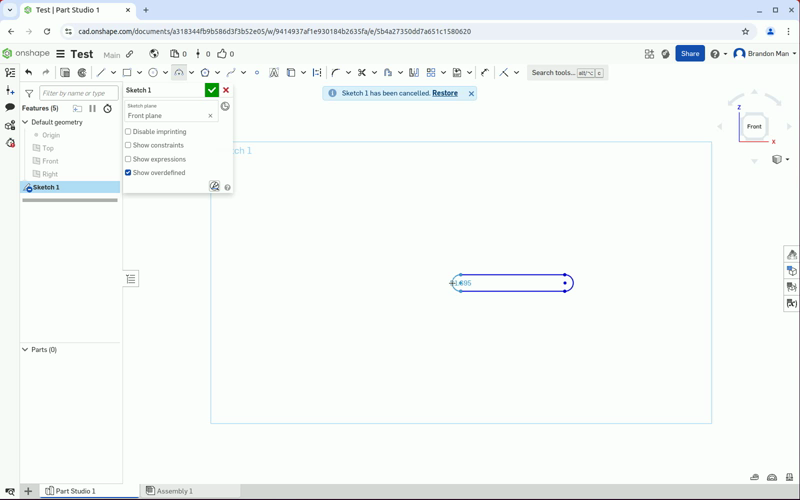
key_up(shift)
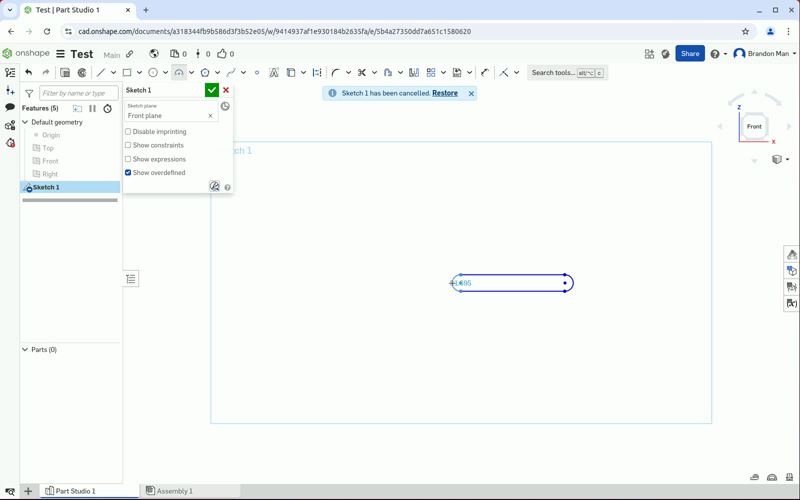
key(esc)
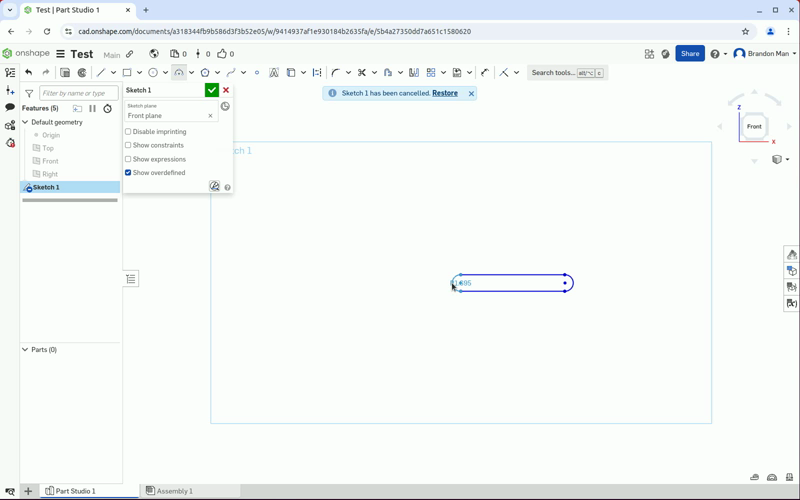
key(c)
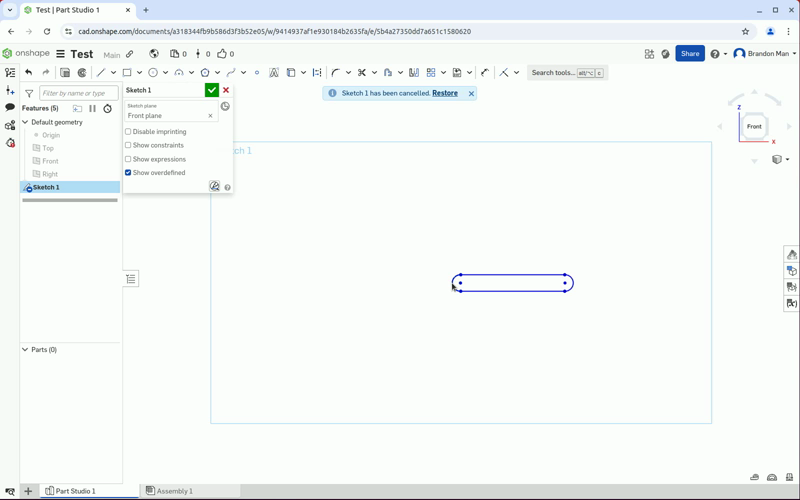
key_down(shift)
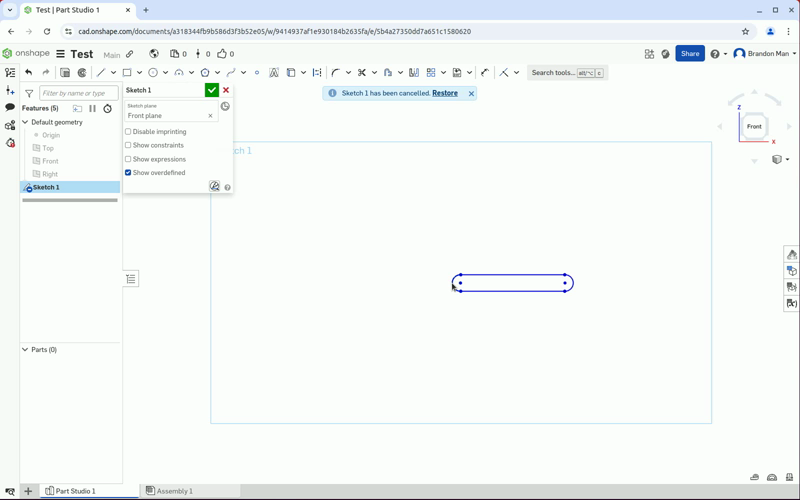
mouse_move(460, 282)
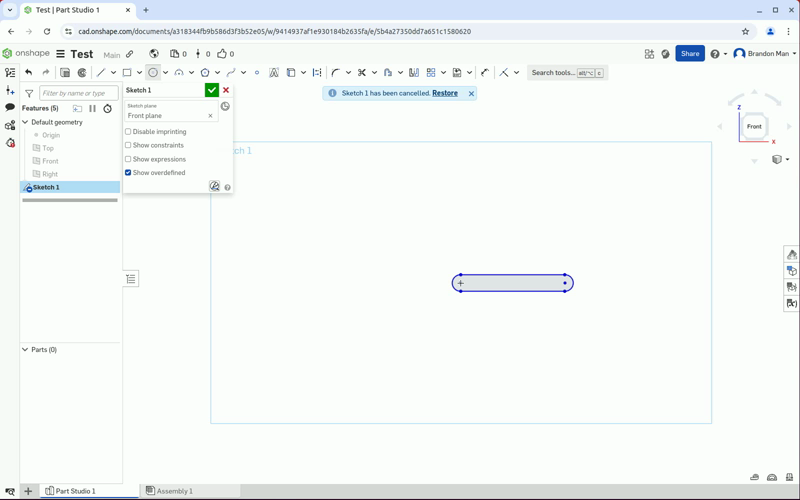
click(460, 282)
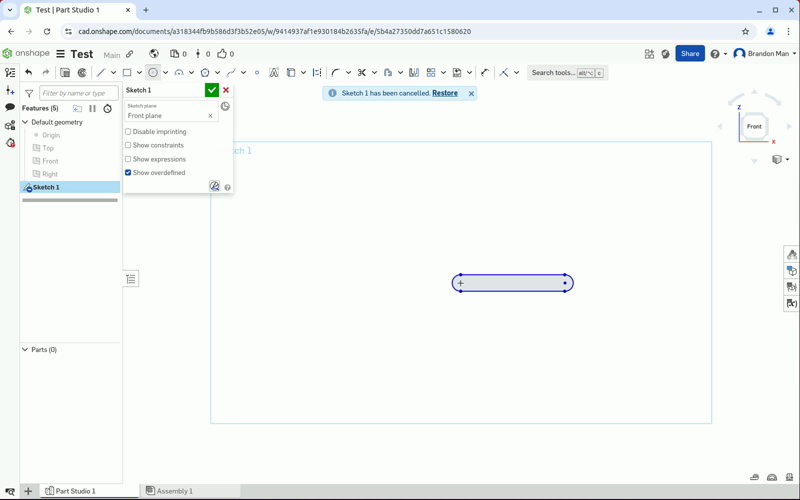
key_up(shift)
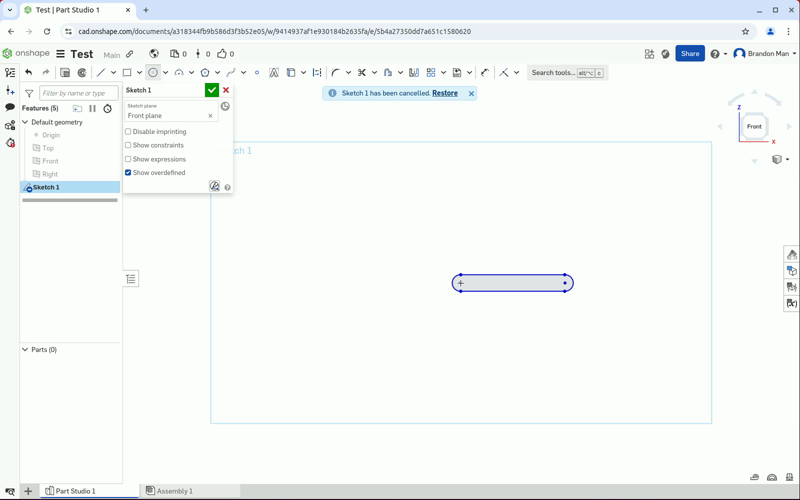
mouse_move(465, 282)
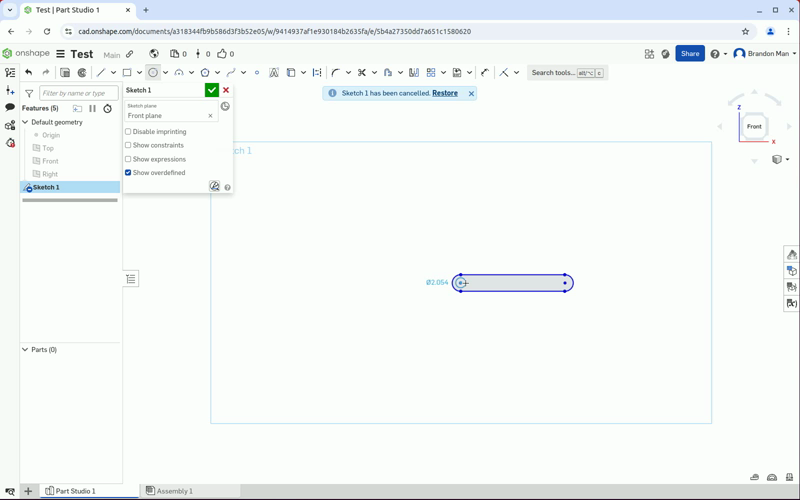
click(465, 282)
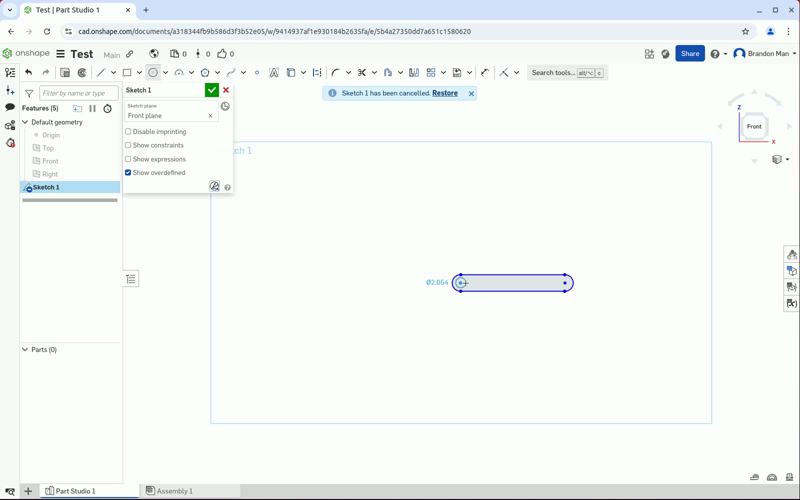
key(esc)
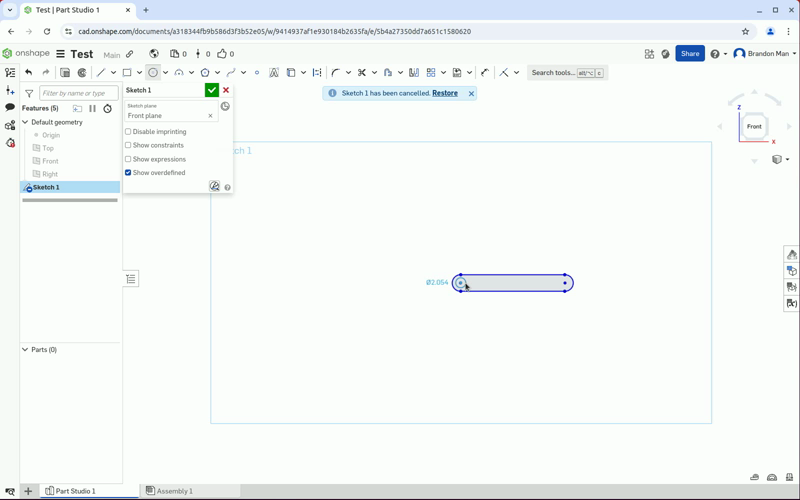
key(c)
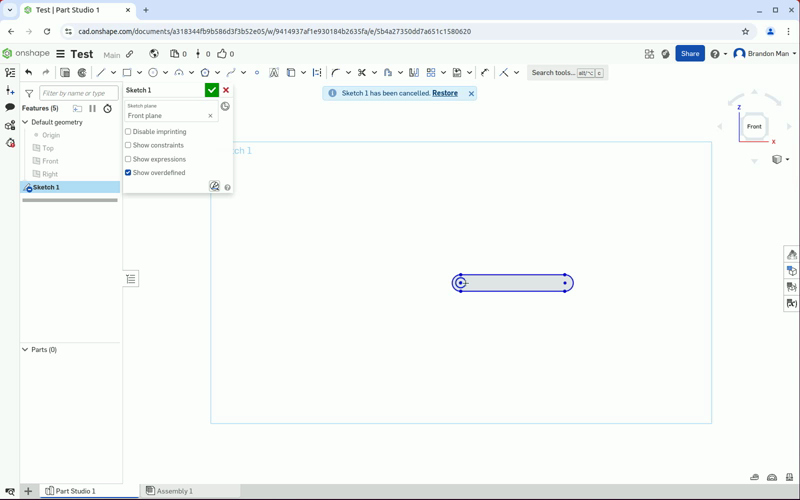
key_down(shift)
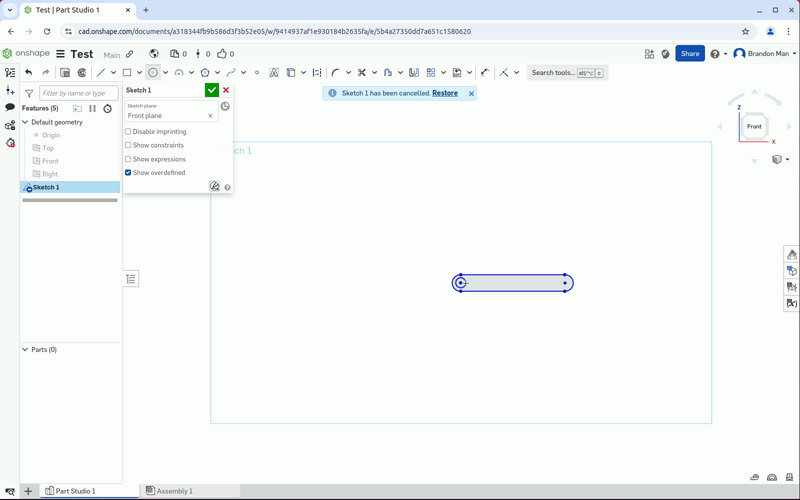
mouse_move(564, 282)
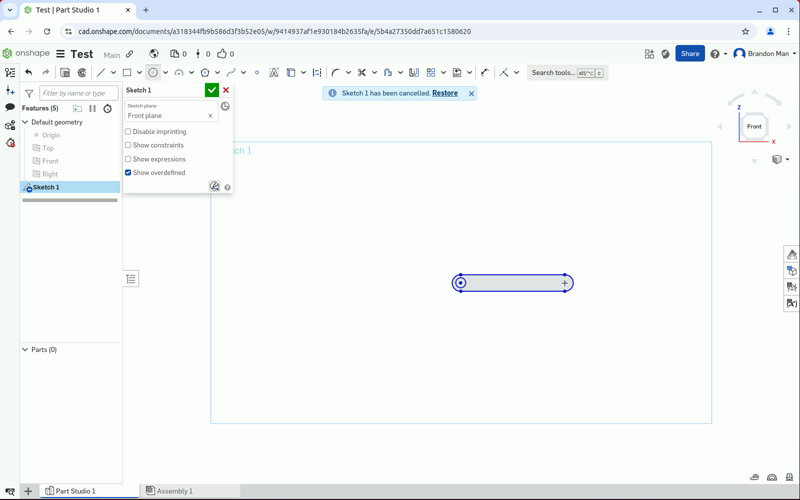
click(564, 282)
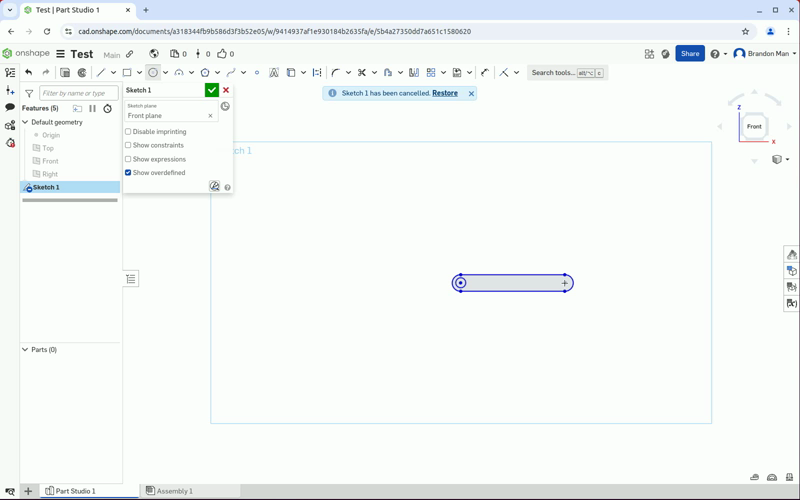
key_up(shift)
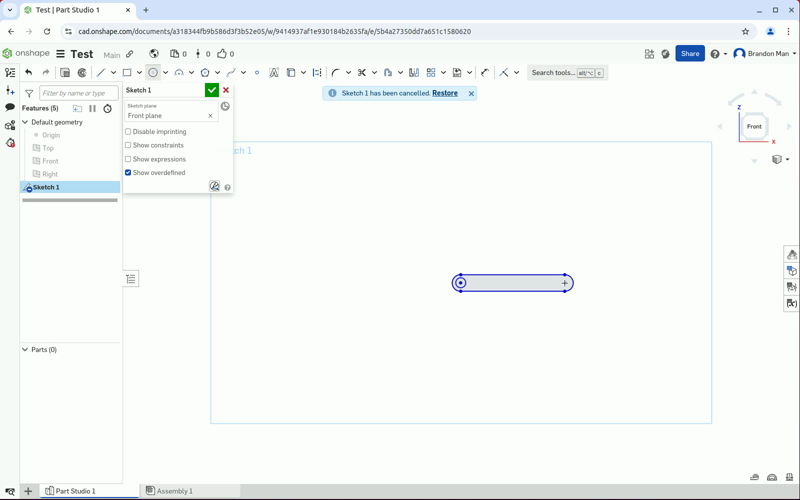
mouse_move(569, 282)
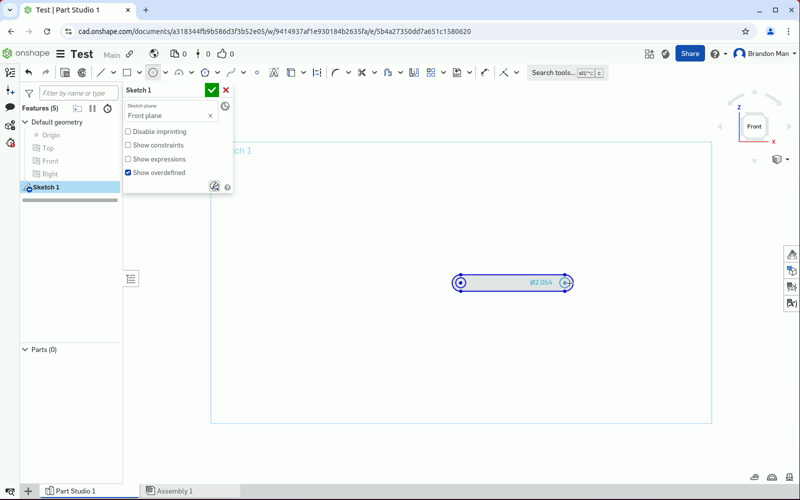
scroll(6)
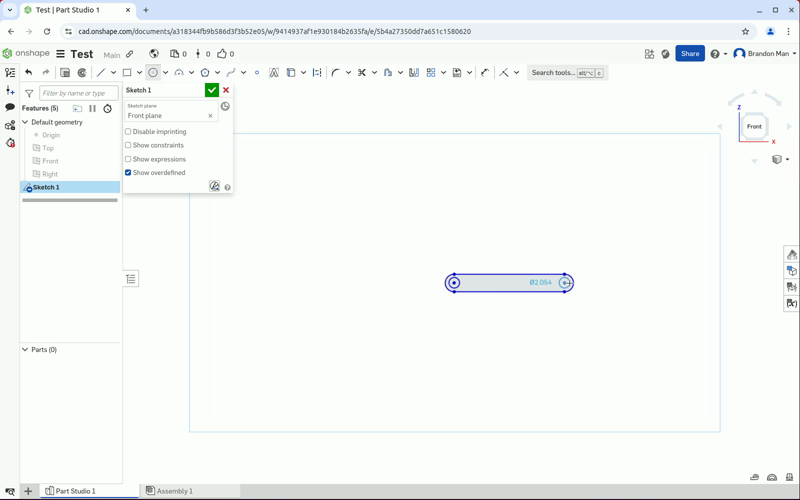
scroll(6)
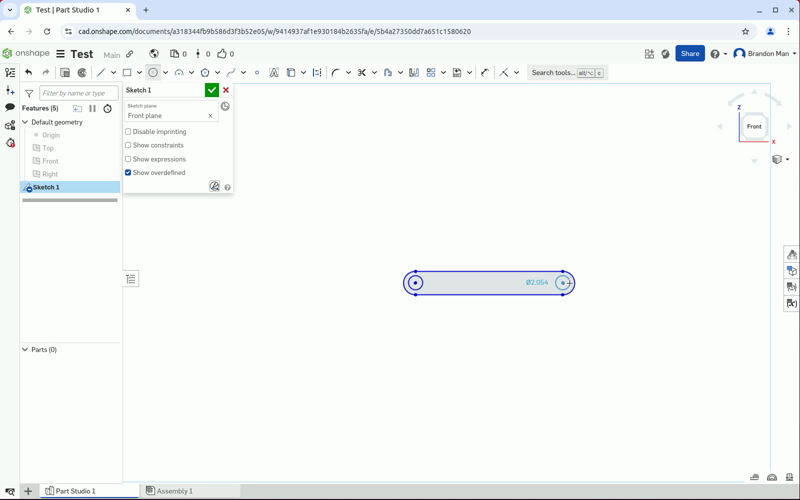
scroll(6)
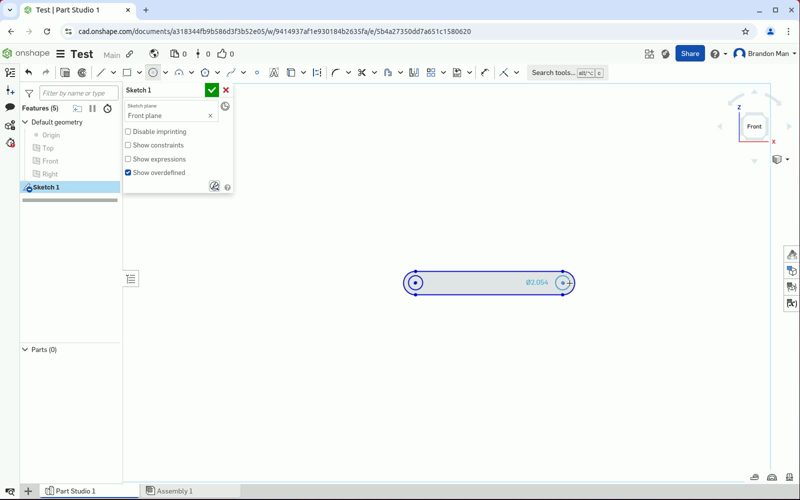
scroll(6)
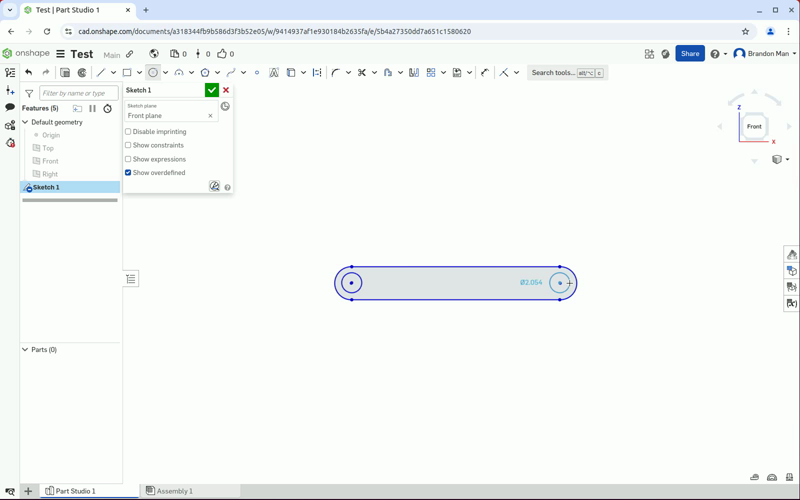
scroll(6)
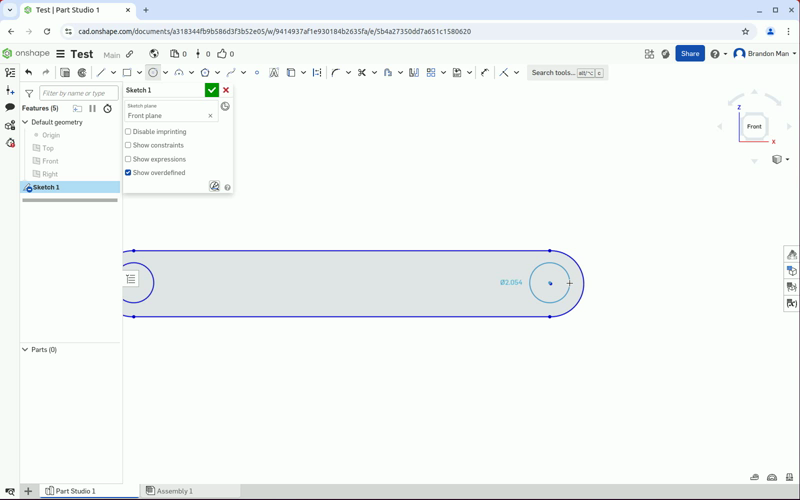
scroll(6)
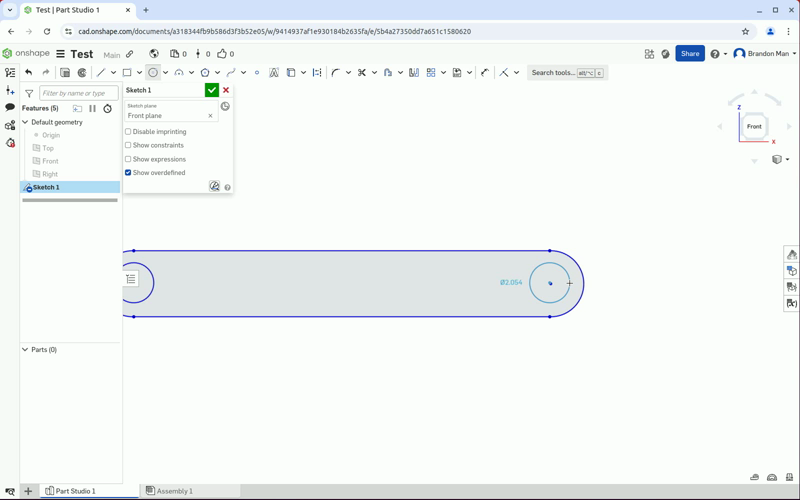
scroll(6)
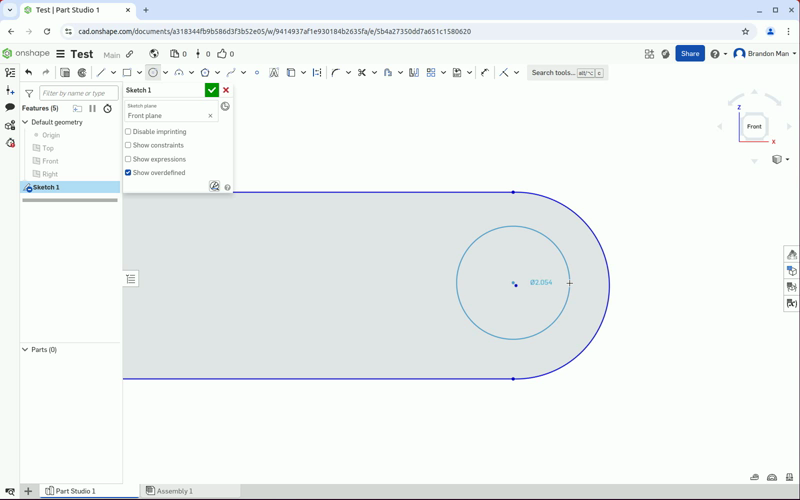
click(569, 282)
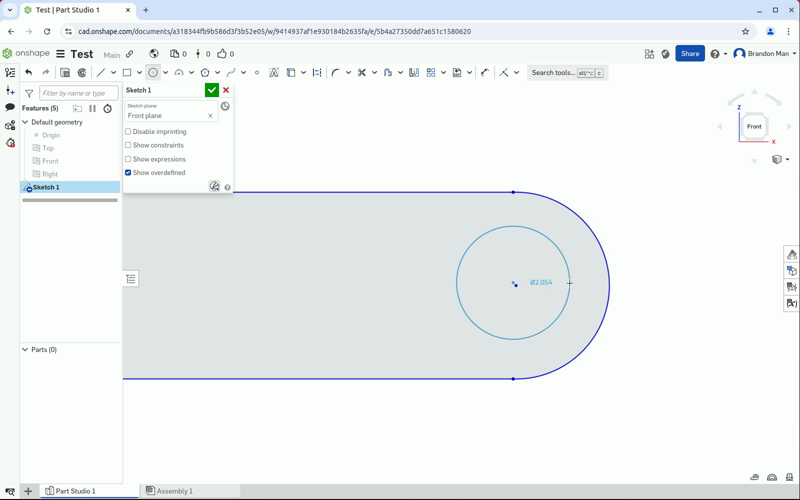
scroll(-6)
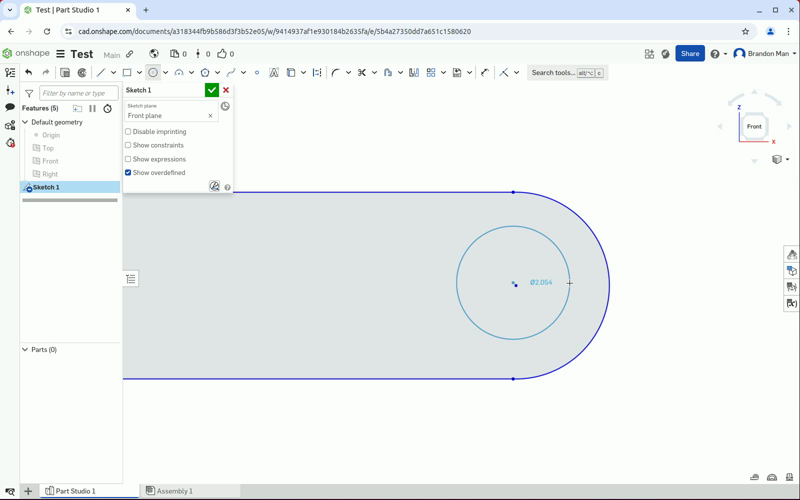
scroll(-6)
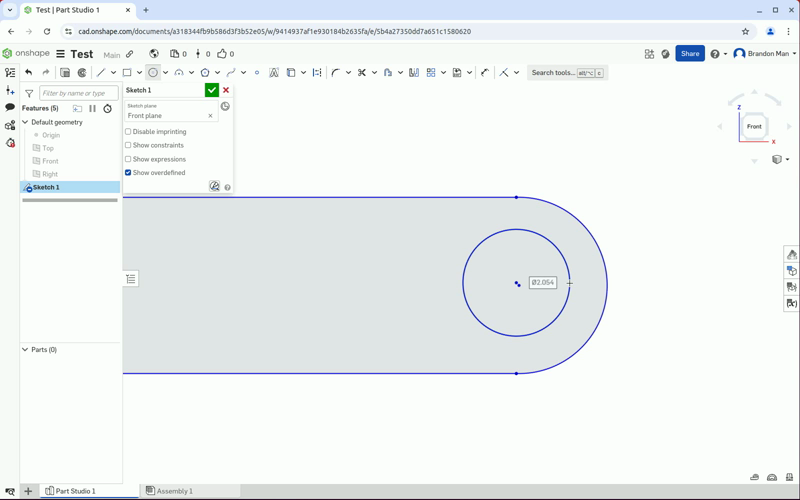
scroll(-6)
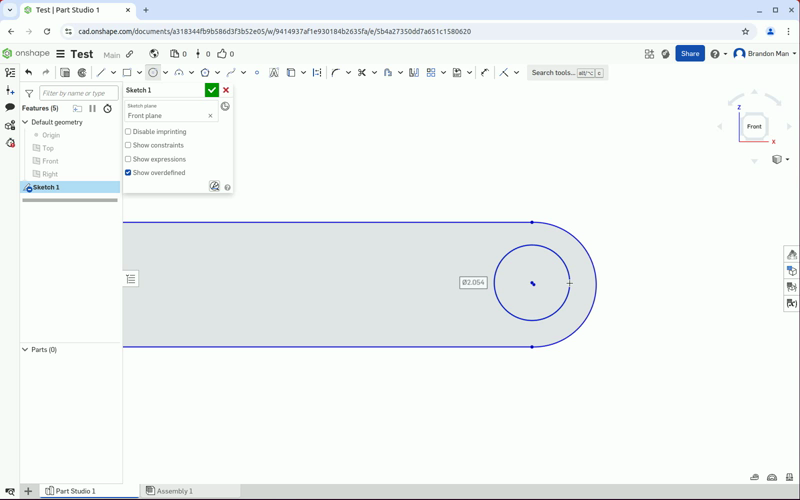
scroll(-6)
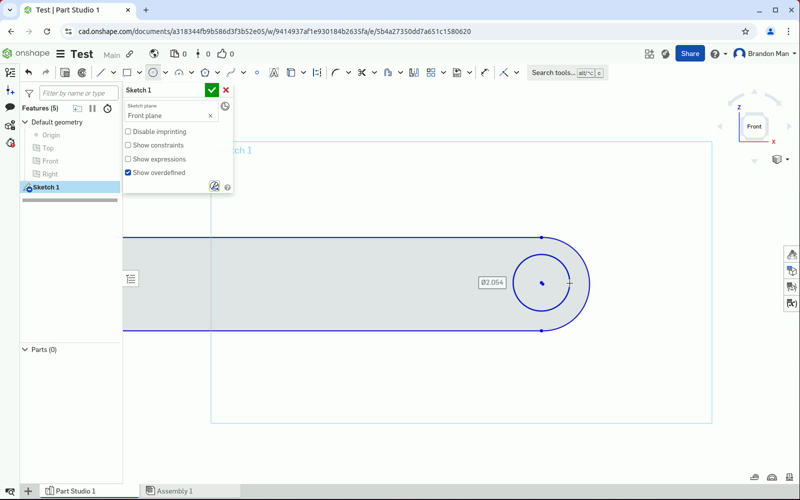
scroll(-6)
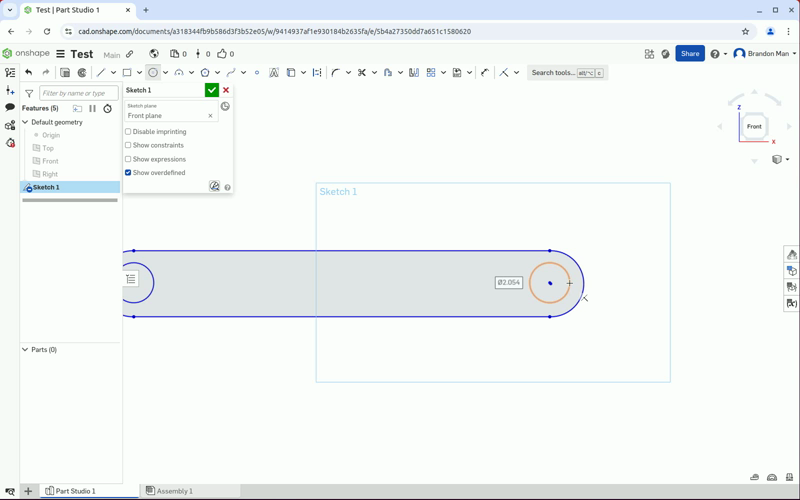
scroll(-6)
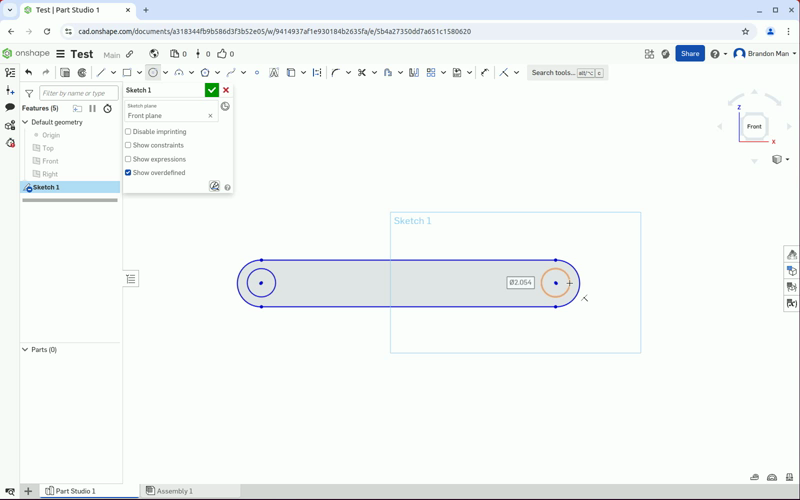
scroll(-6)
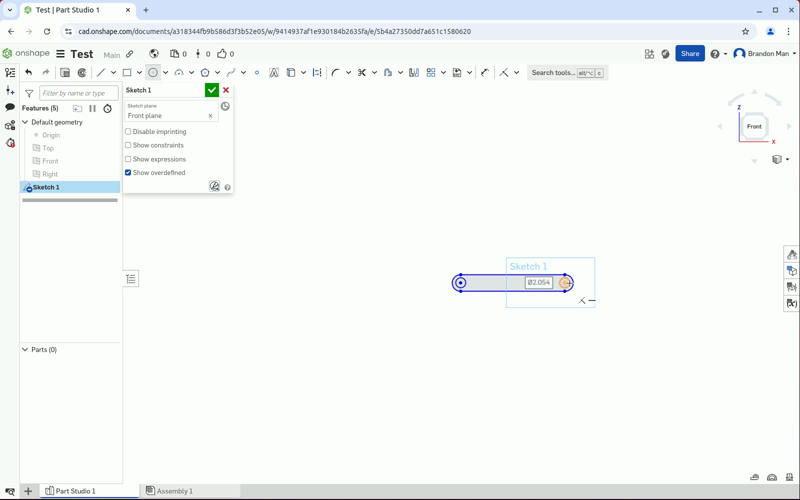
key(esc)
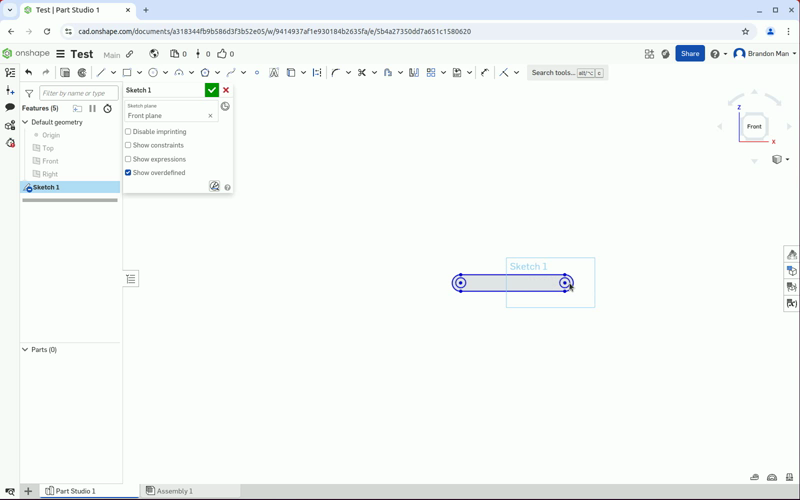
mouse_move(520, 286)
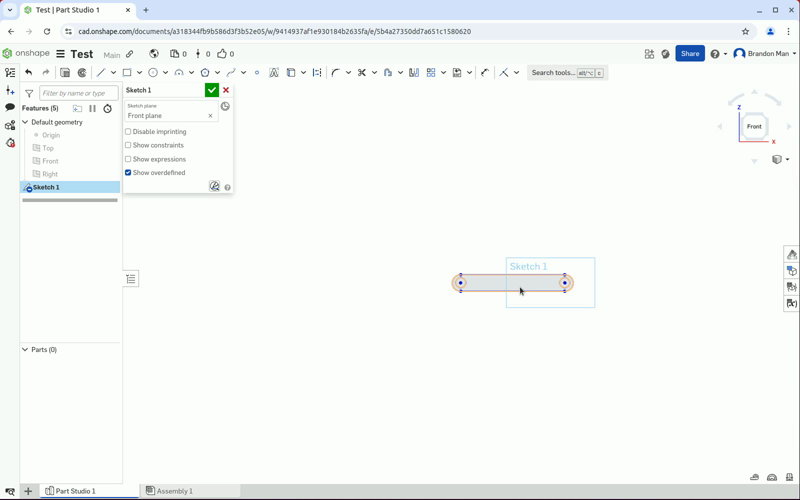
click(520, 286)
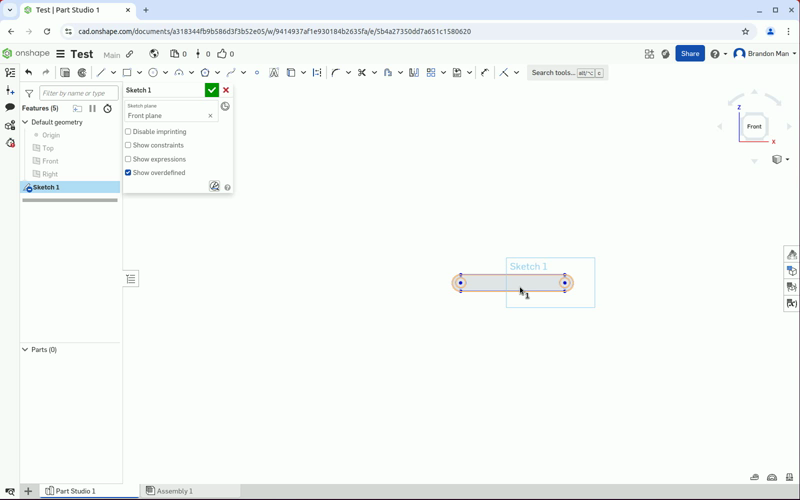
mouse_move(73, 352)
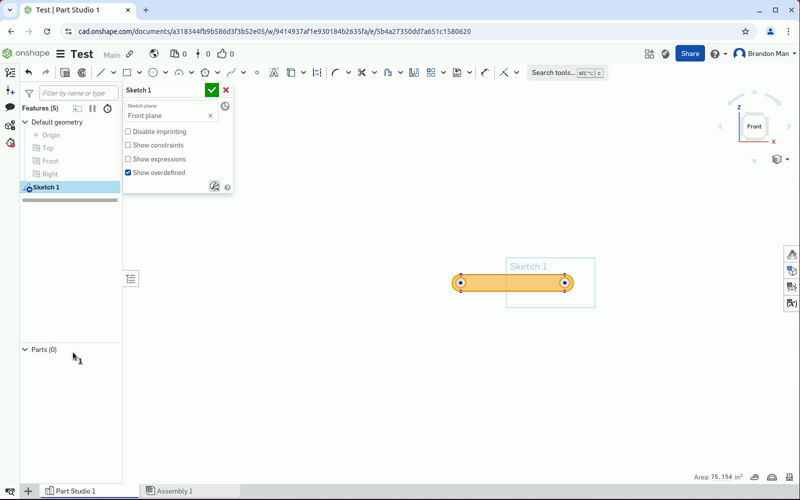
key(shift+y)
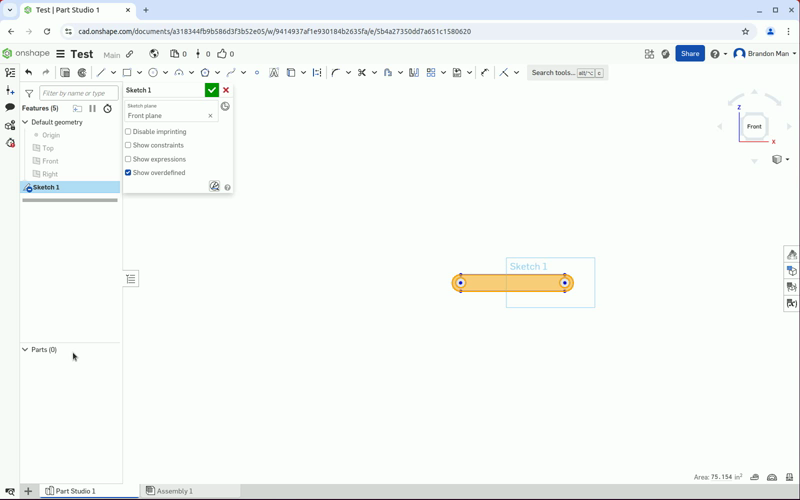
key(shift+e)
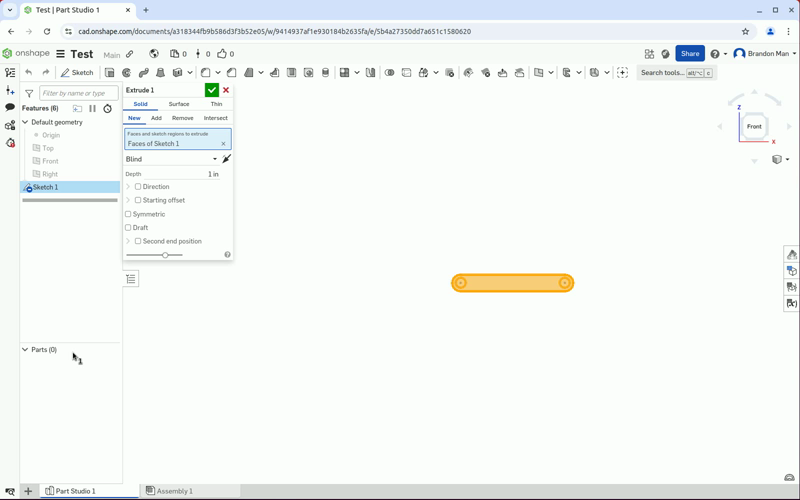
mouse_move(143, 106)
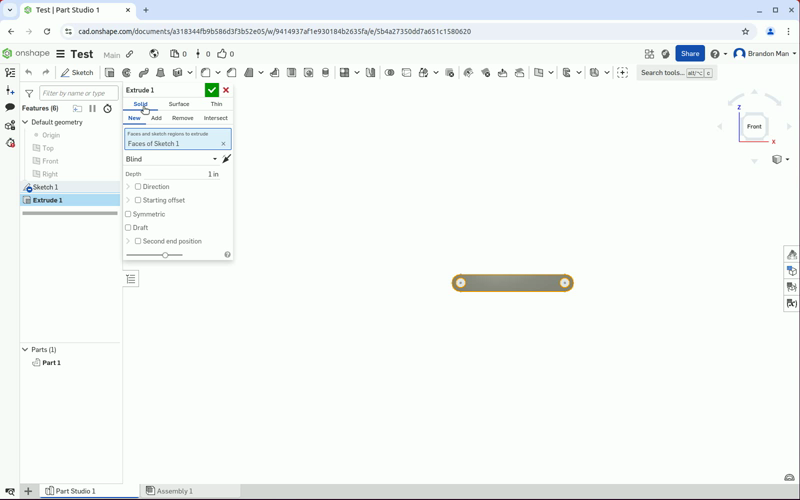
click(143, 106)
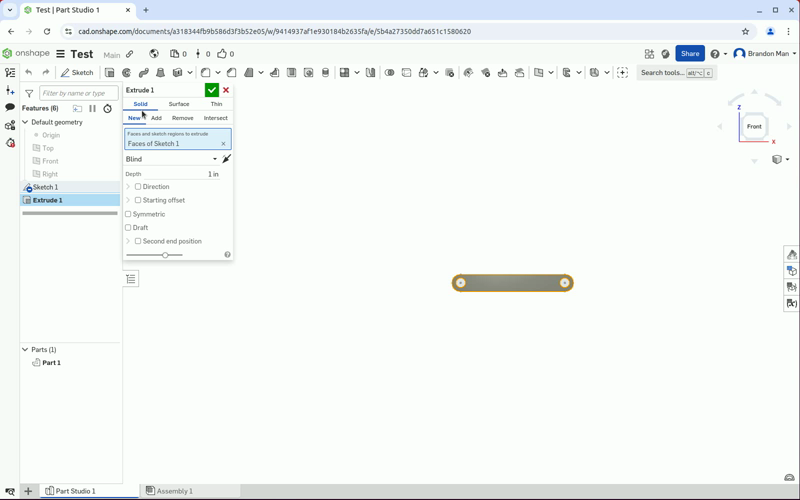
mouse_move(137, 120)
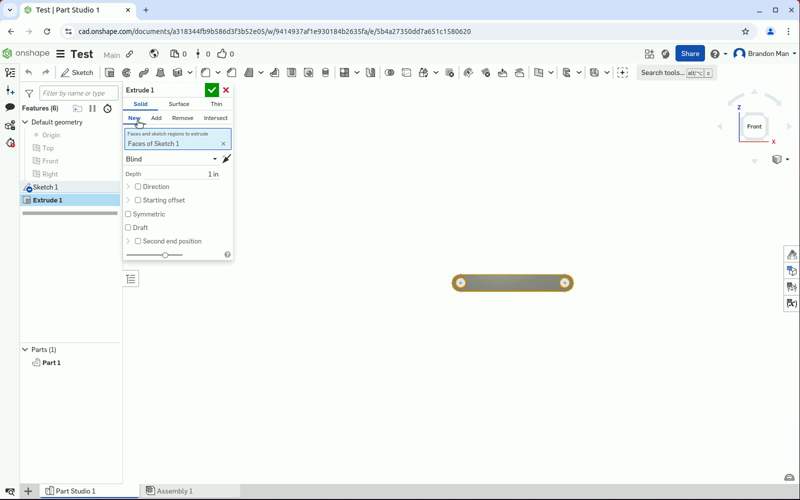
click(137, 120)
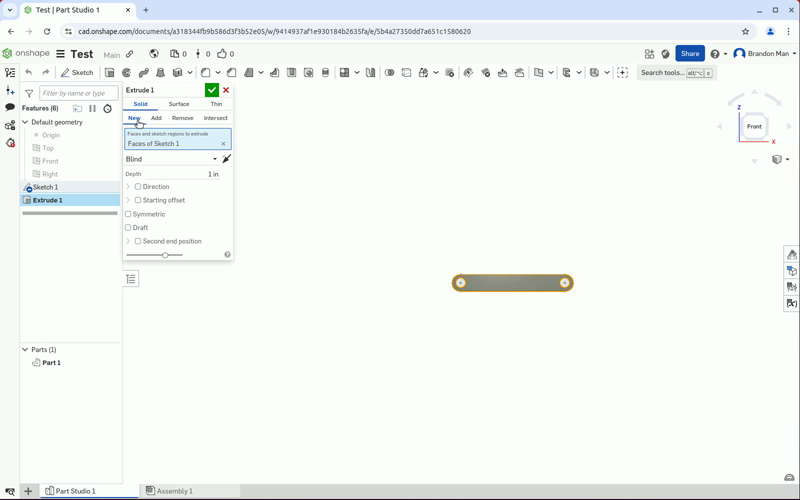
key(tab, 4)
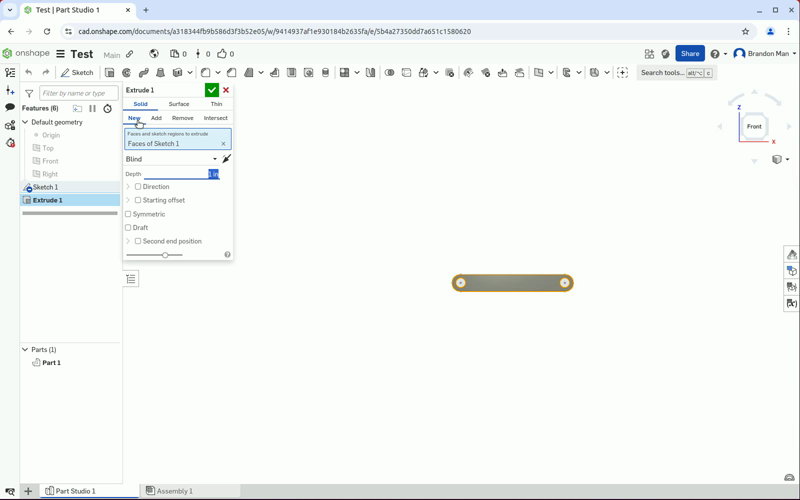
text(2.166)
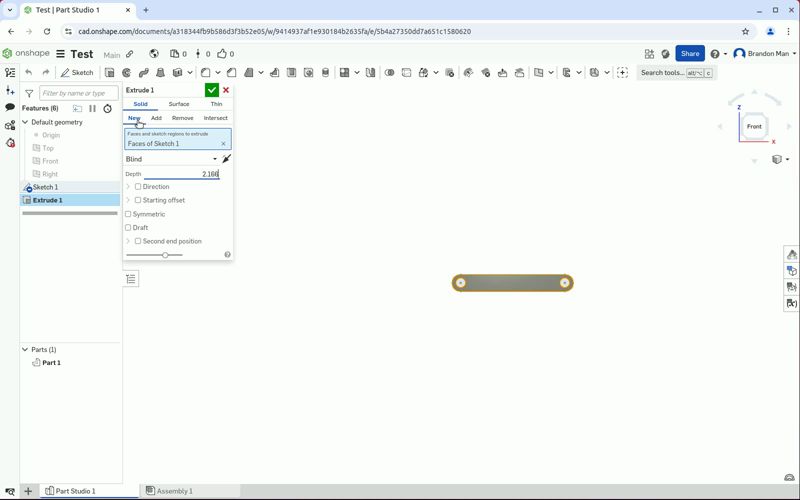
key(enter)
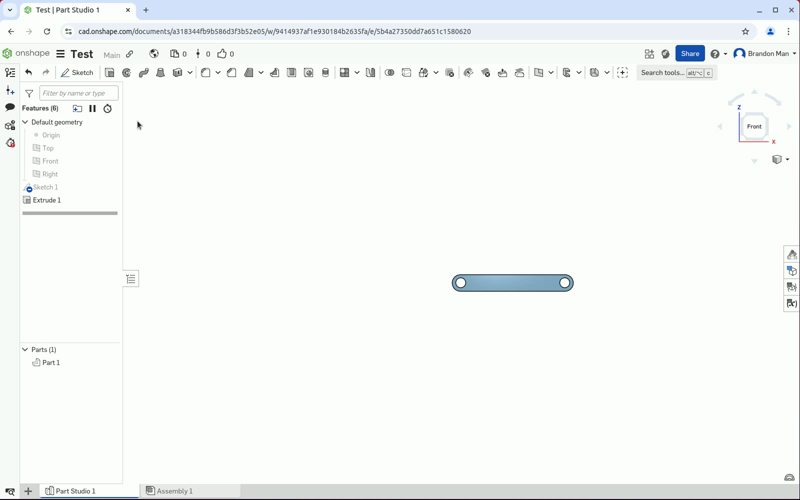
key(shift+h)
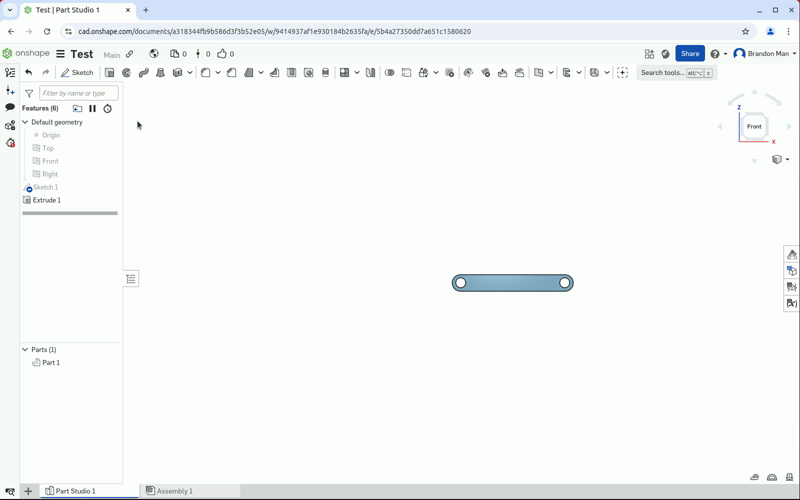
key(shift+h)
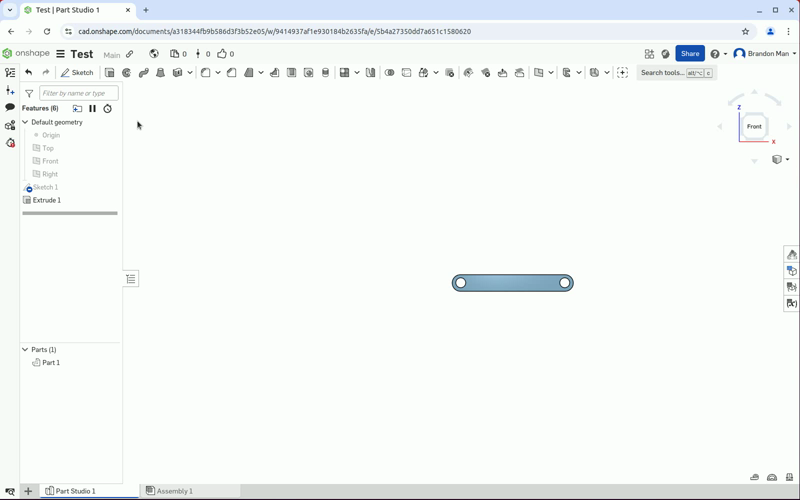
mouse_move(73, 189)
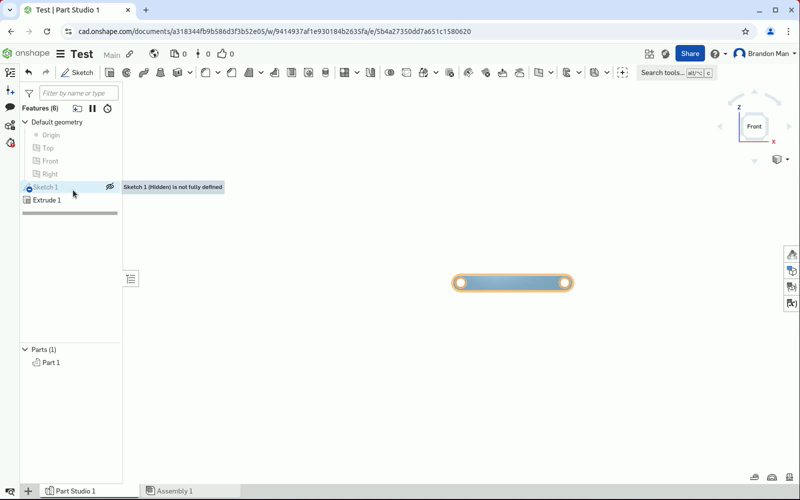
click(73, 189)
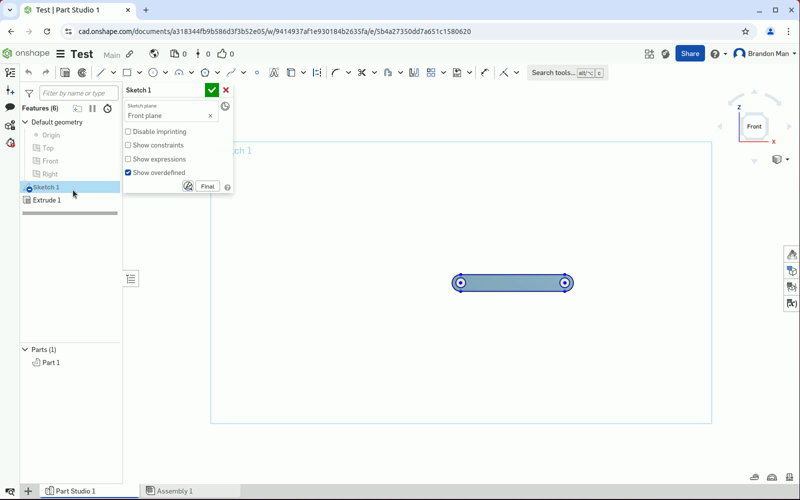
mouse_move(229, 92)
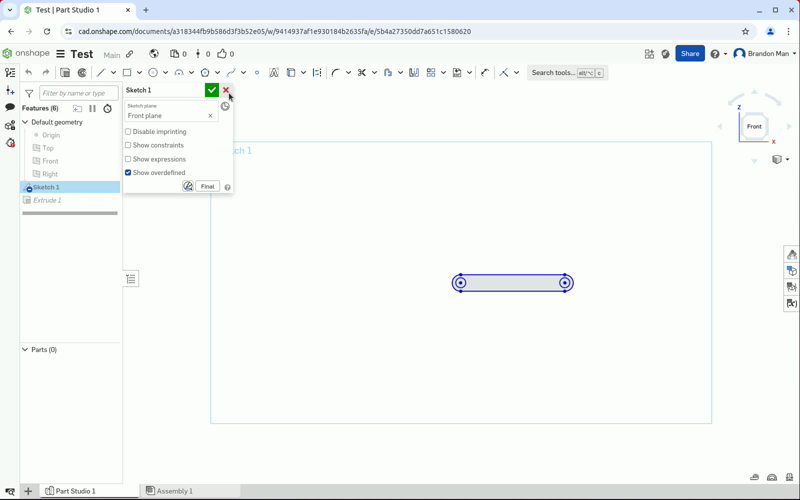
click(229, 92)
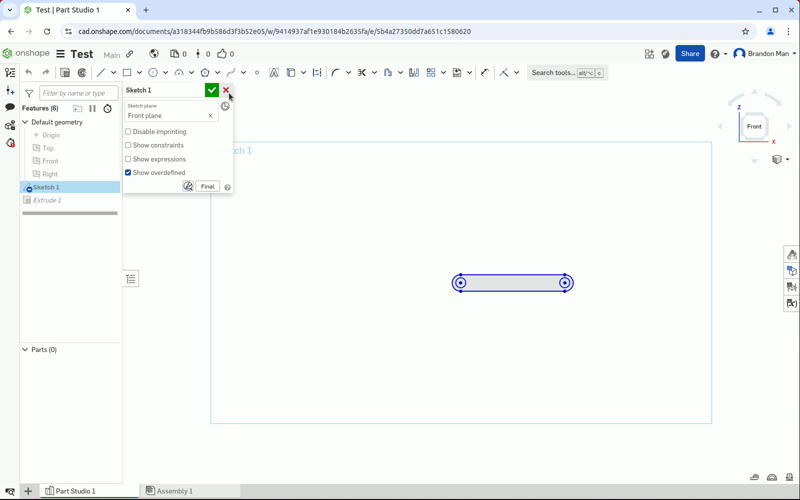
key(shift+s)
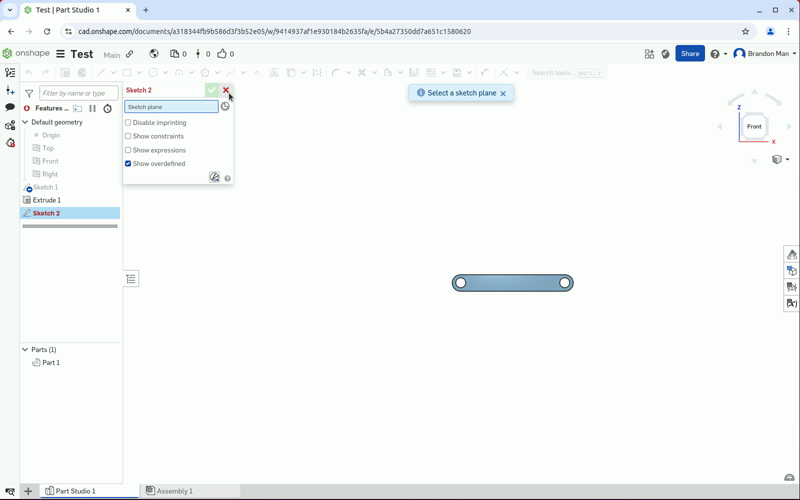
mouse_move(73, 163)
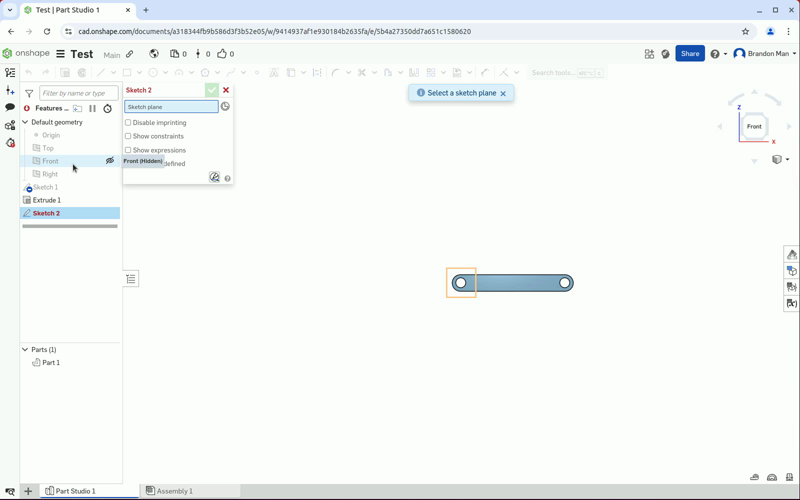
click(73, 163)
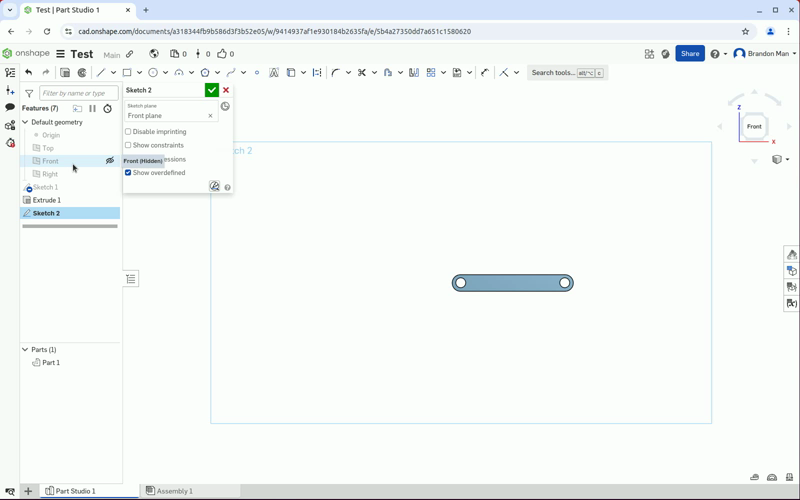
mouse_move(73, 352)
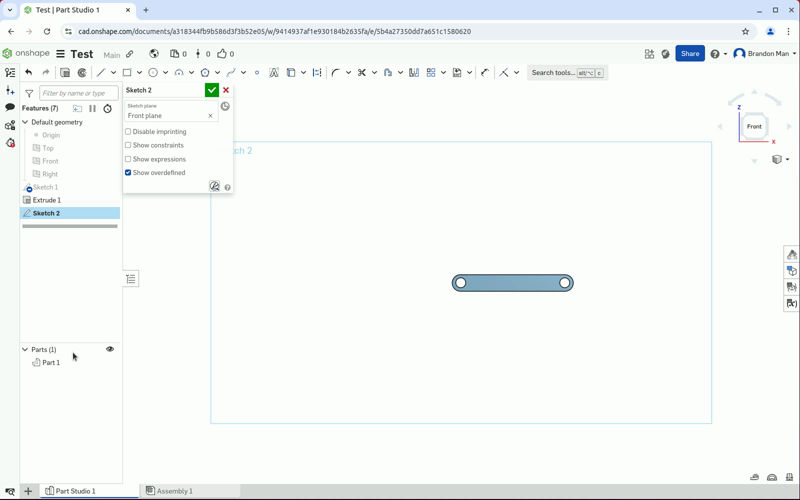
key(y)
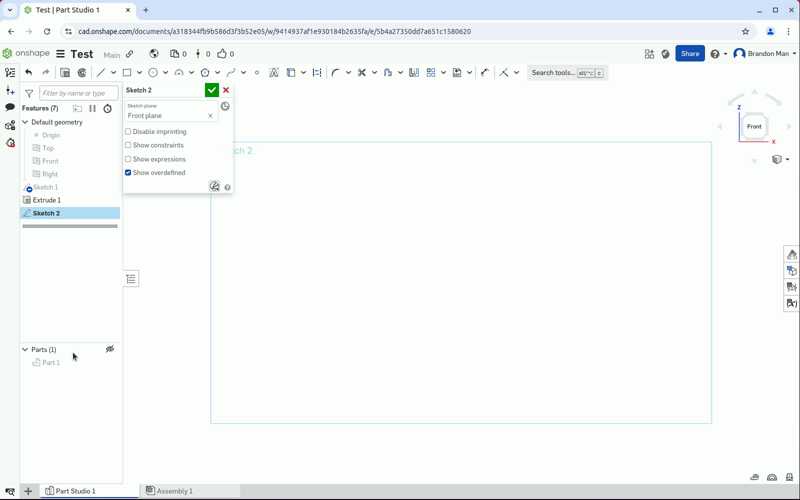
key(c)
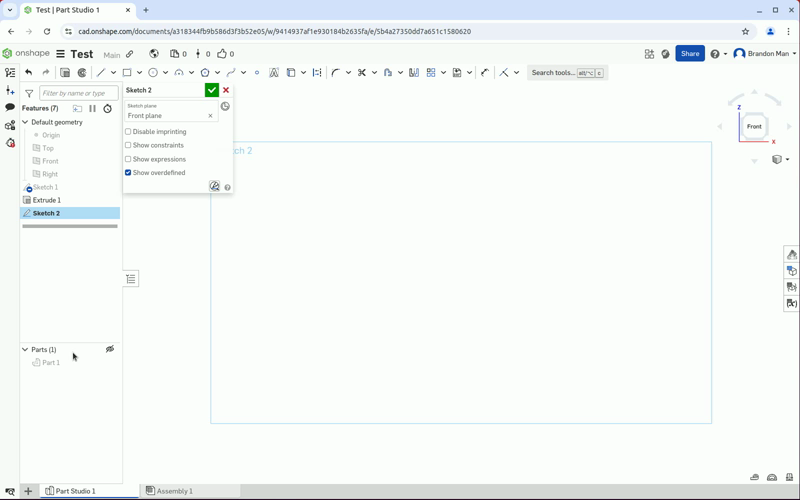
key_down(shift)
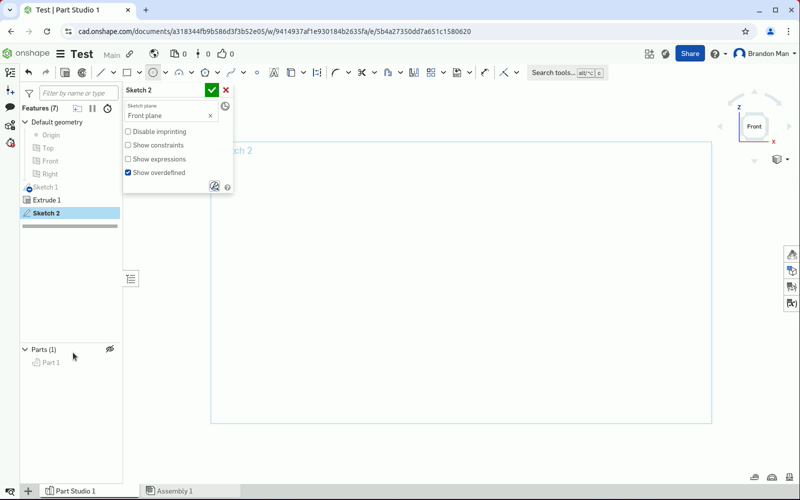
mouse_move(461, 282)
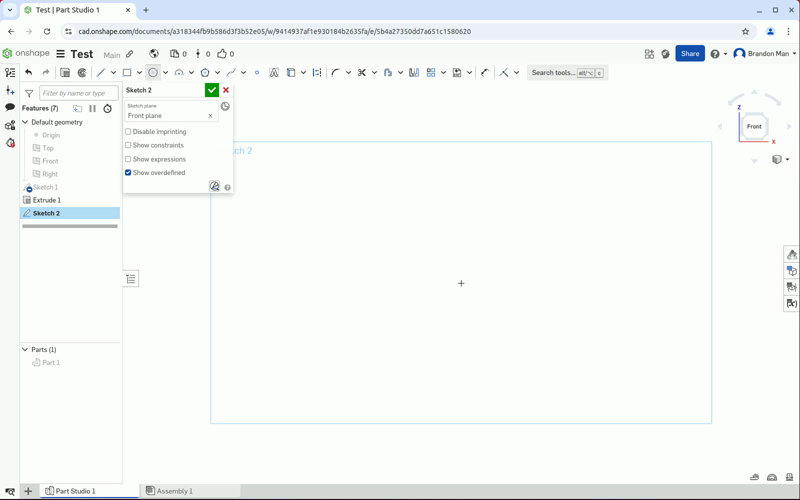
click(461, 282)
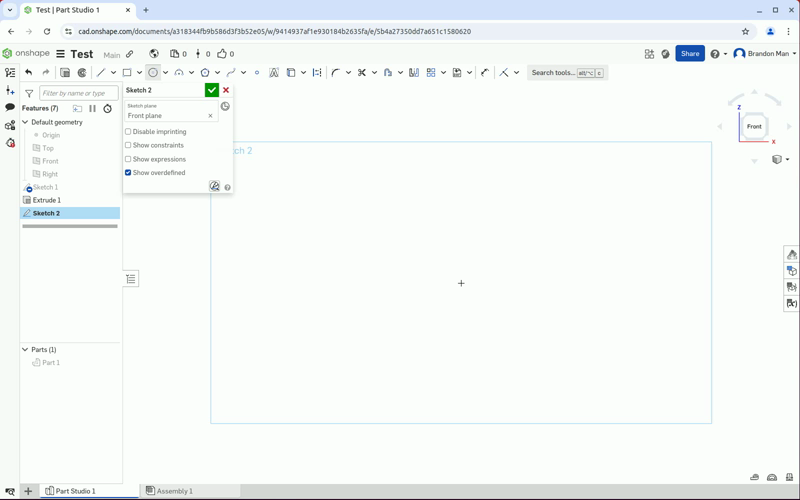
key_up(shift)
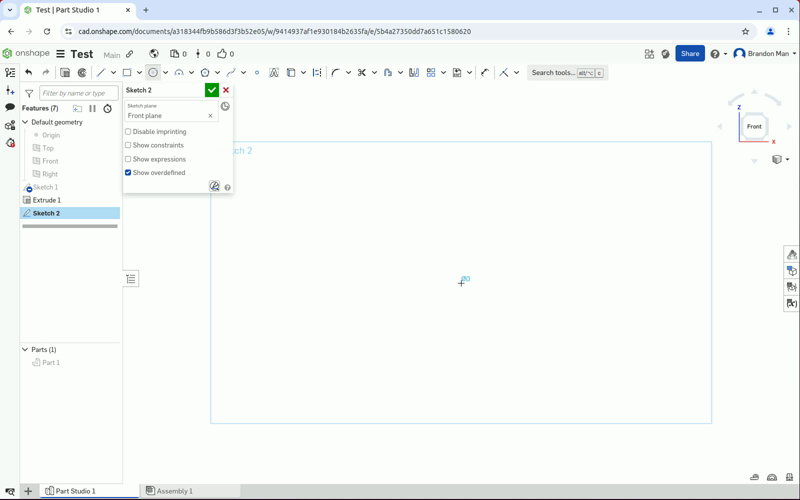
mouse_move(464, 282)
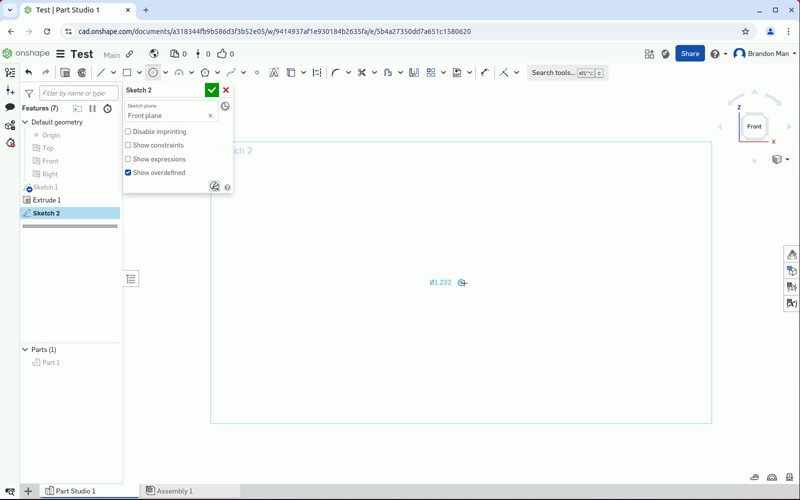
click(464, 282)
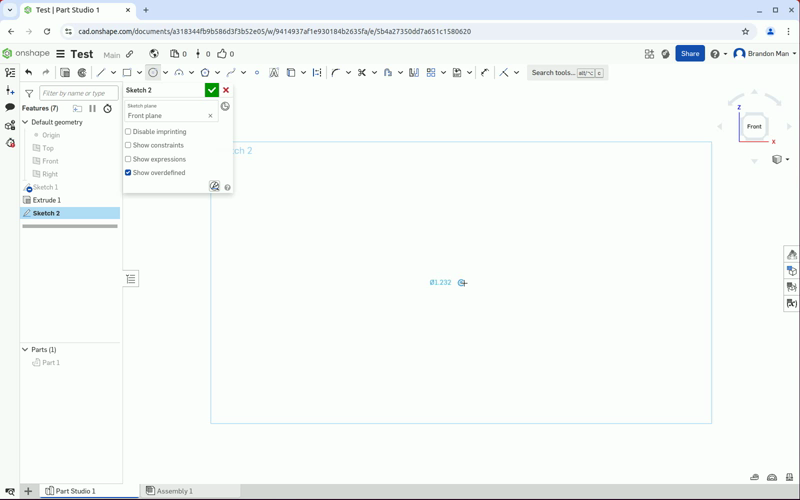
key(esc)
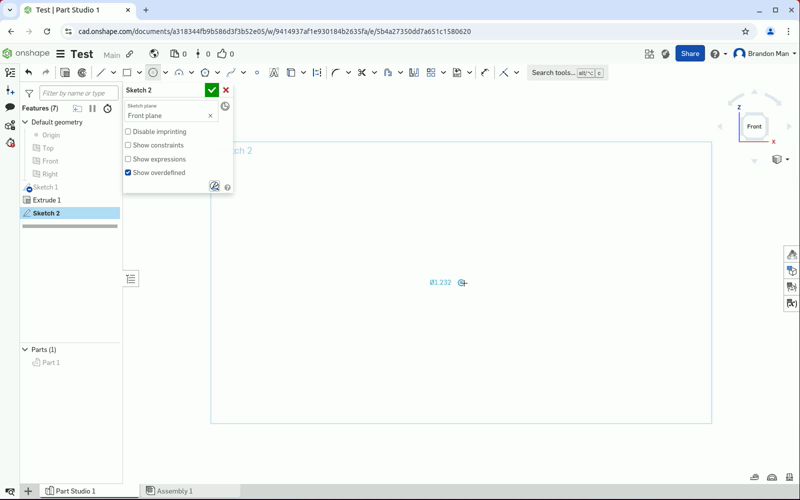
mouse_move(461, 282)
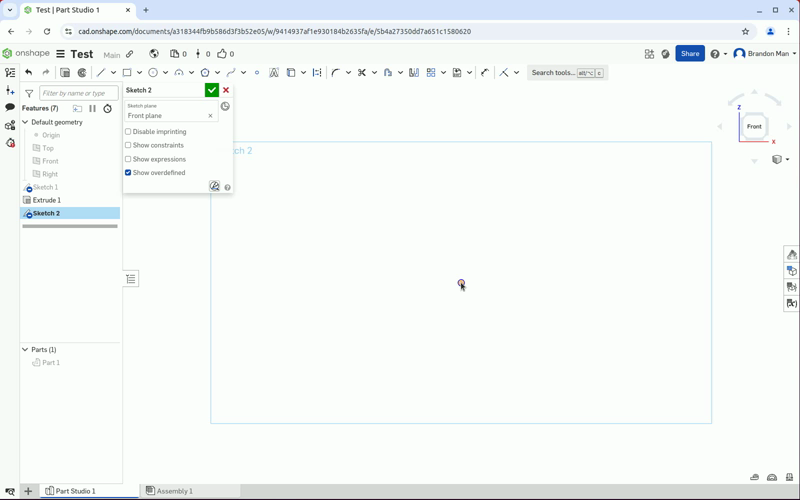
scroll(6)
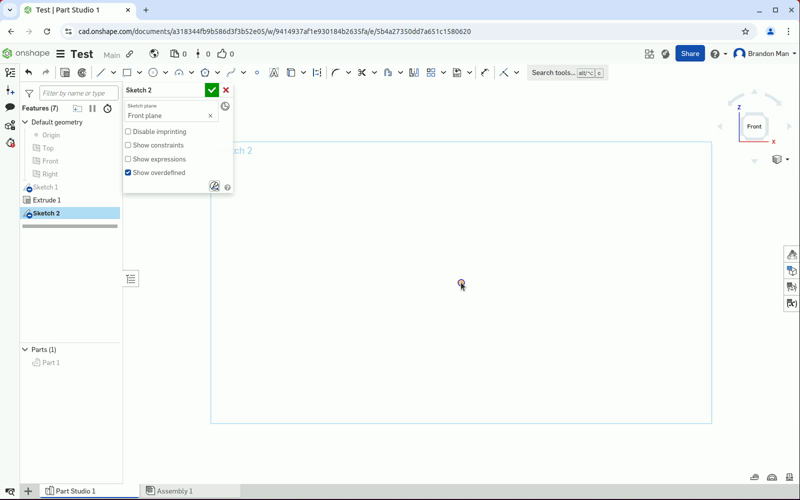
scroll(6)
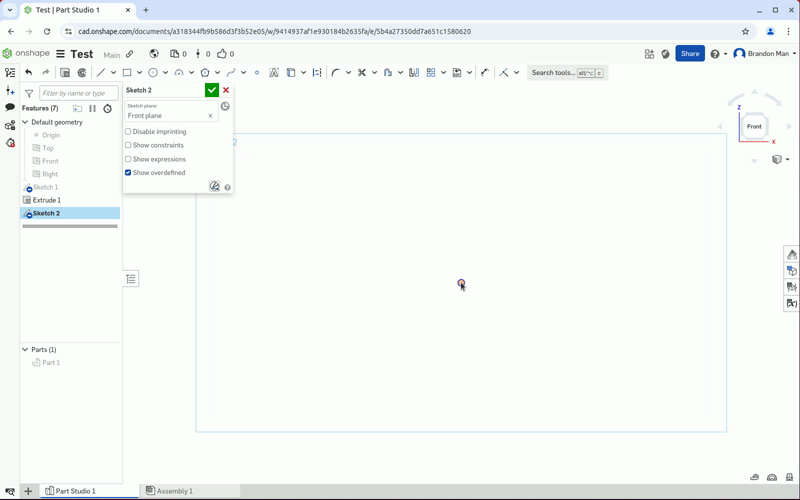
scroll(6)
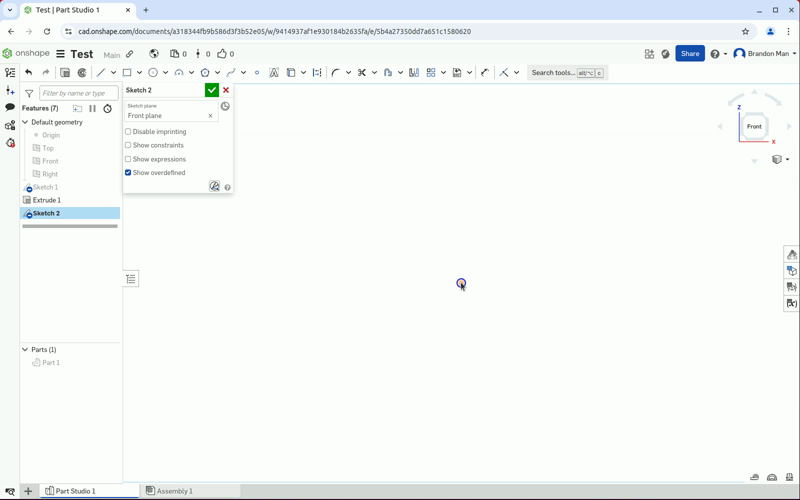
scroll(6)
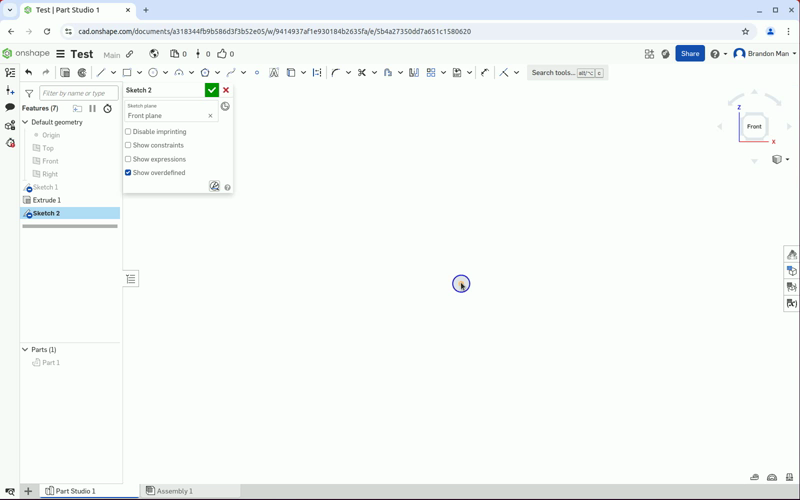
scroll(6)
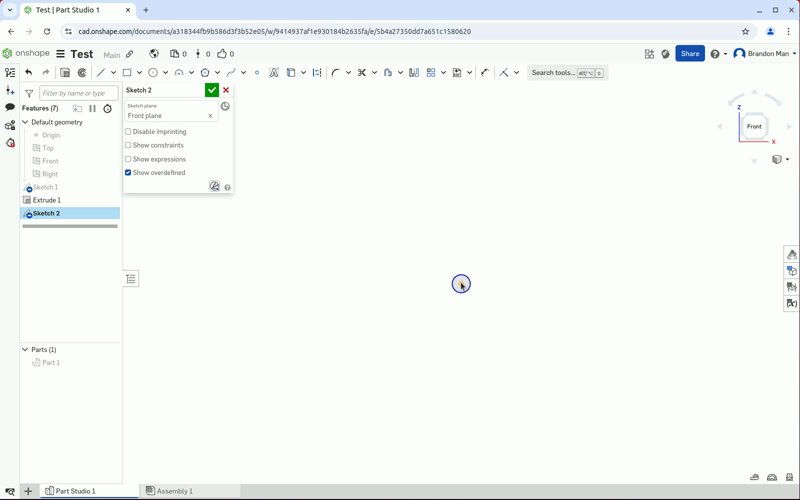
scroll(6)
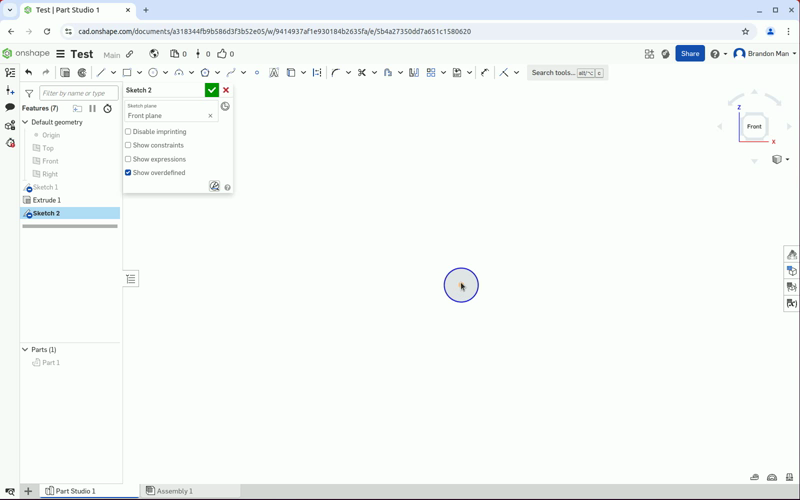
scroll(6)
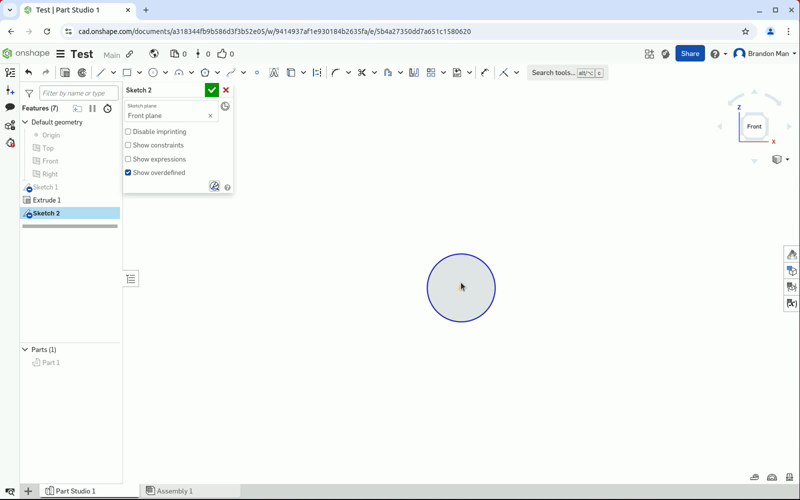
click(461, 282)
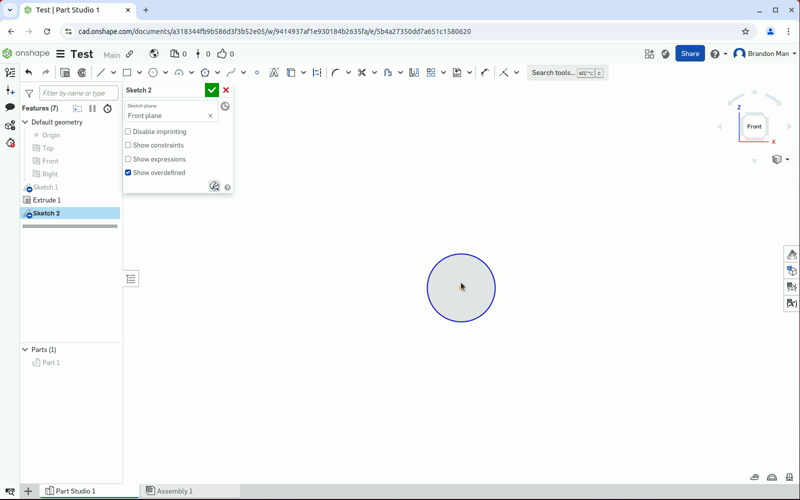
scroll(-6)
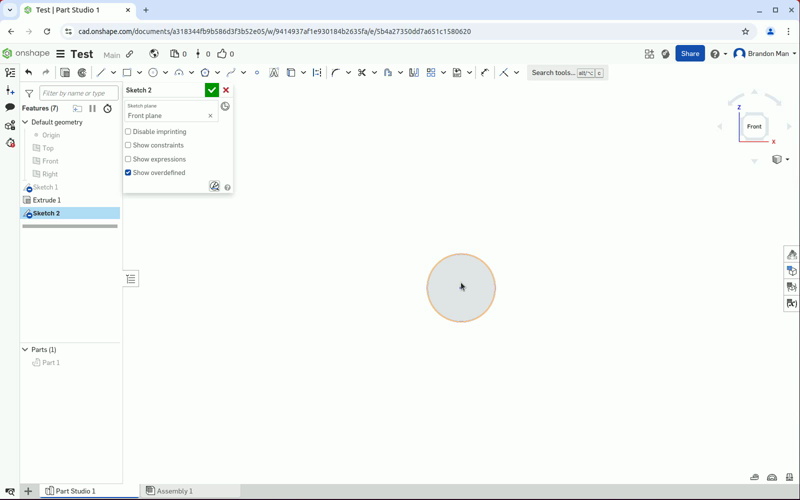
scroll(-6)
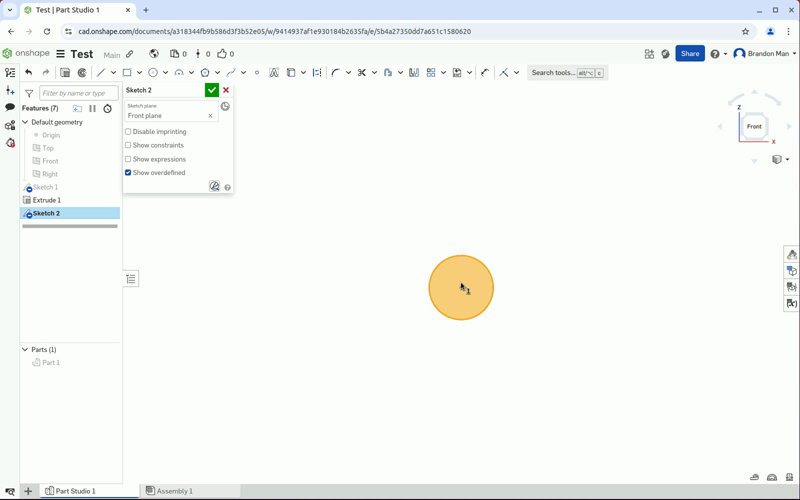
scroll(-6)
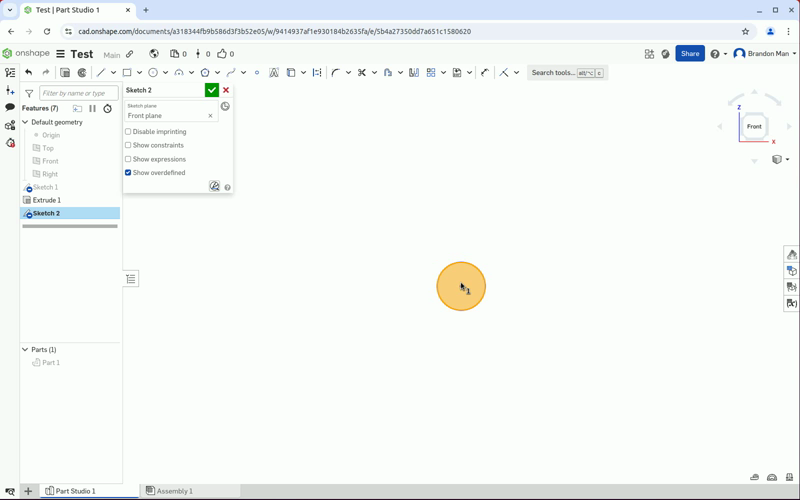
scroll(-6)
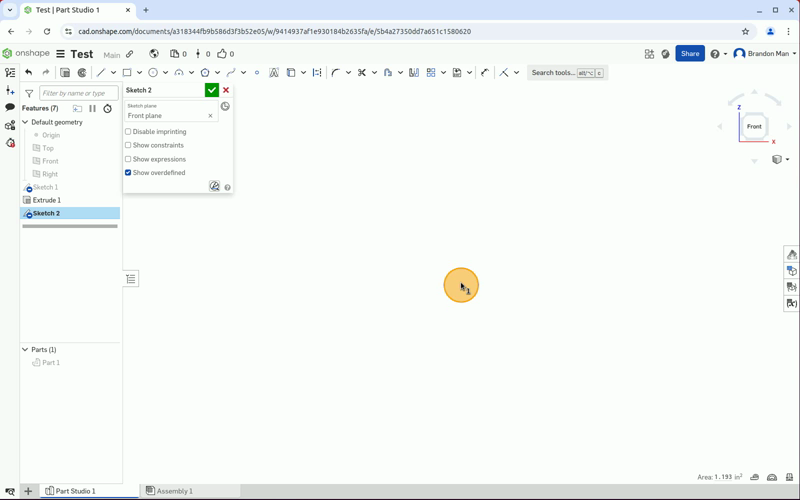
scroll(-6)
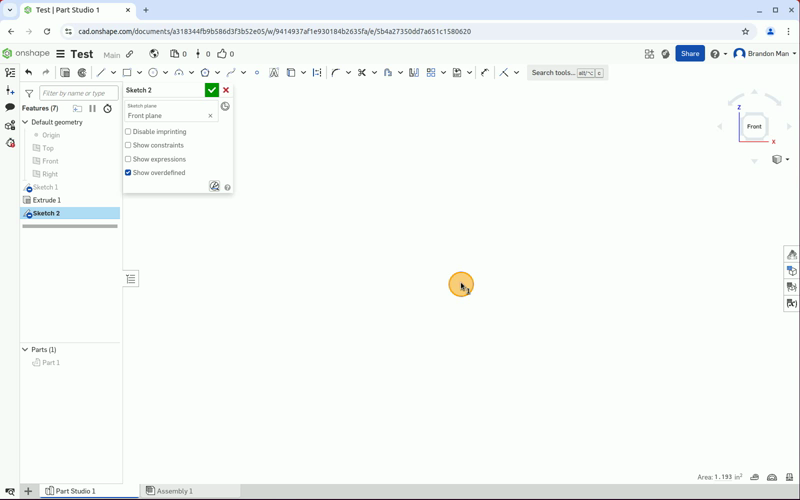
scroll(-6)
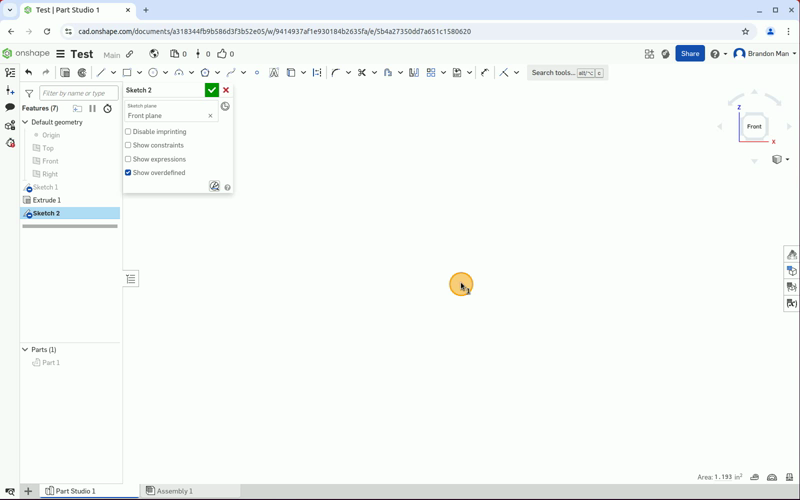
scroll(-6)
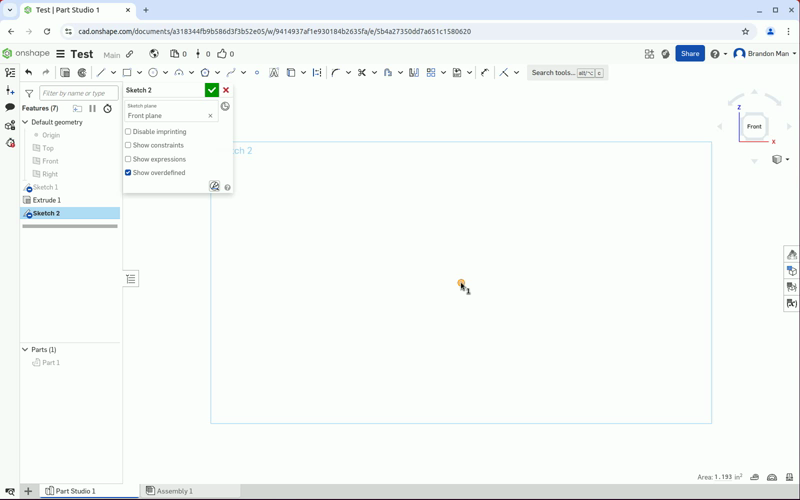
mouse_move(73, 352)
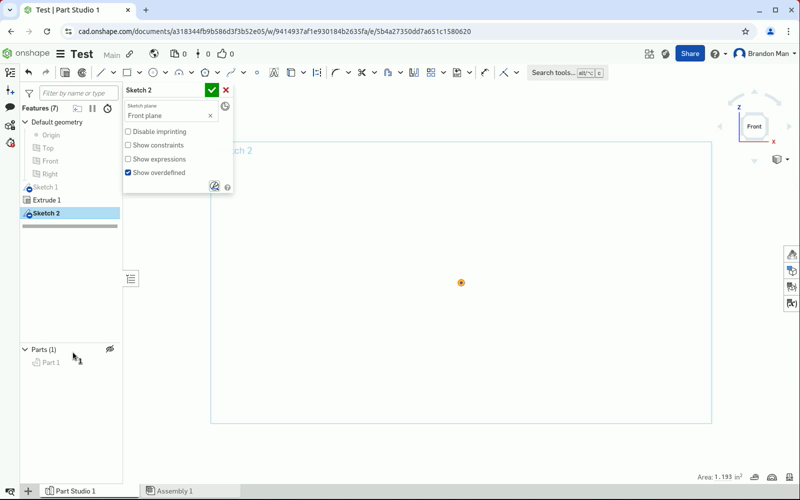
key(shift+y)
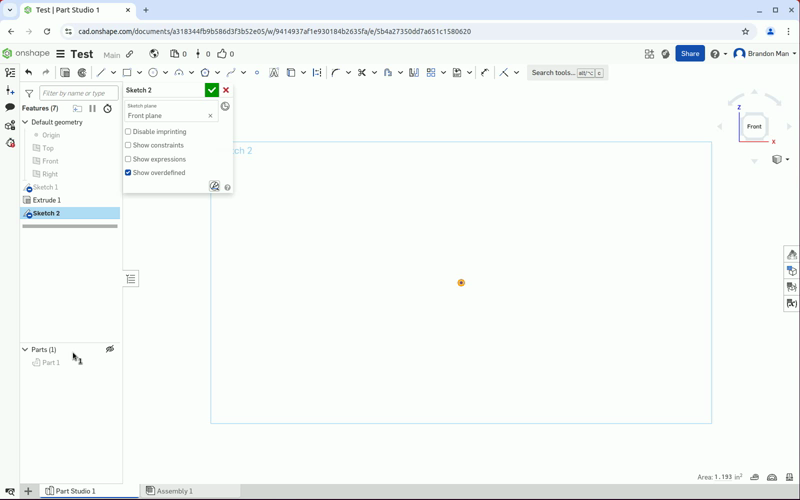
key(shift+e)
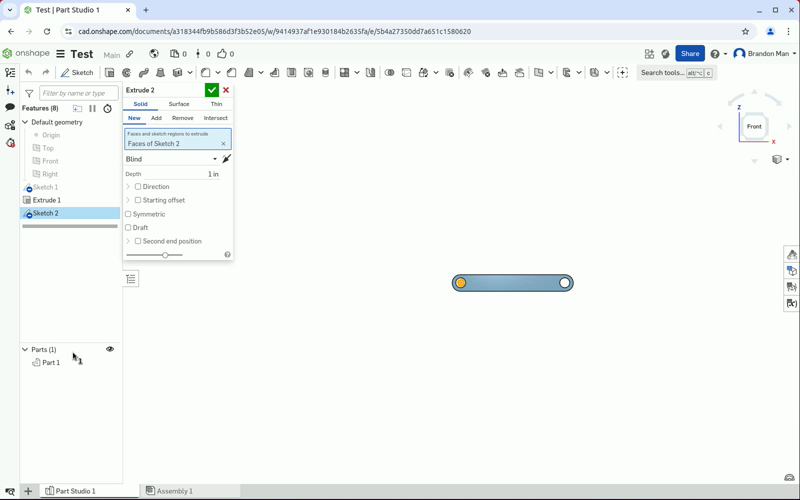
mouse_move(143, 106)
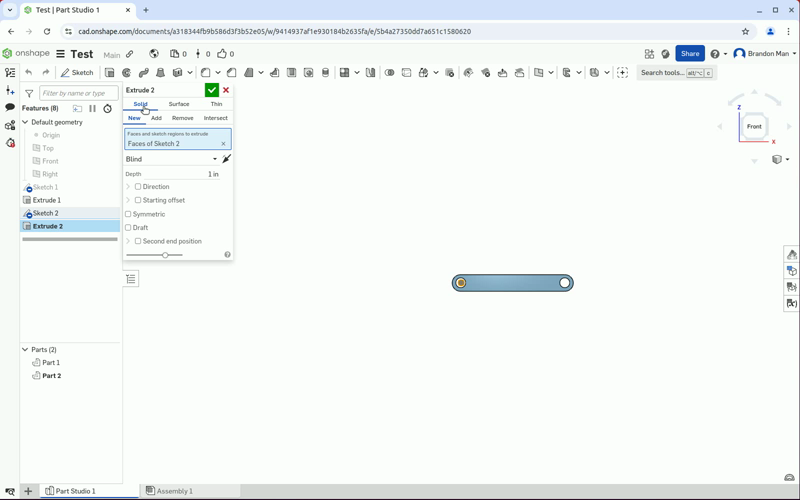
click(143, 106)
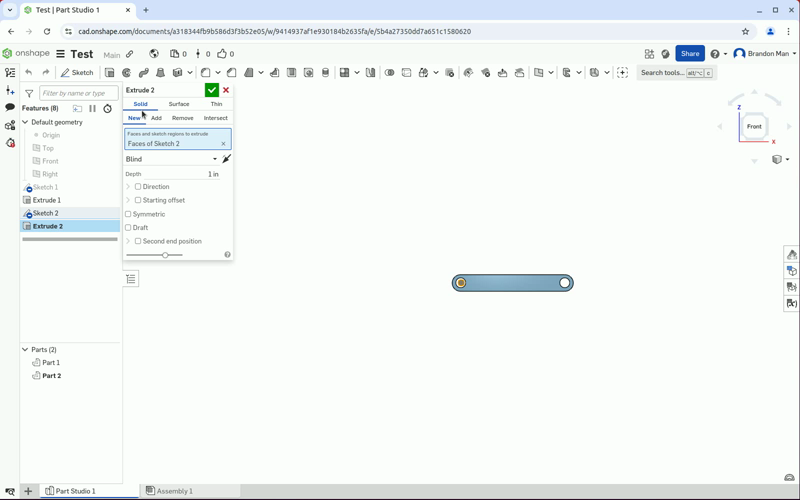
mouse_move(137, 120)
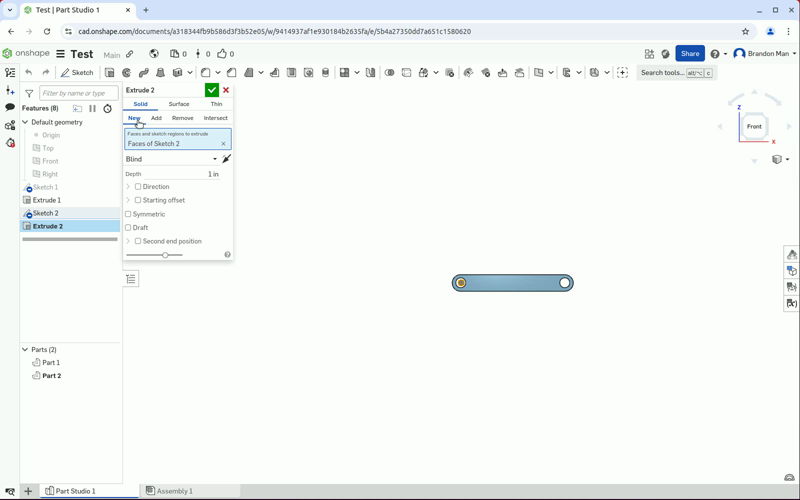
click(137, 120)
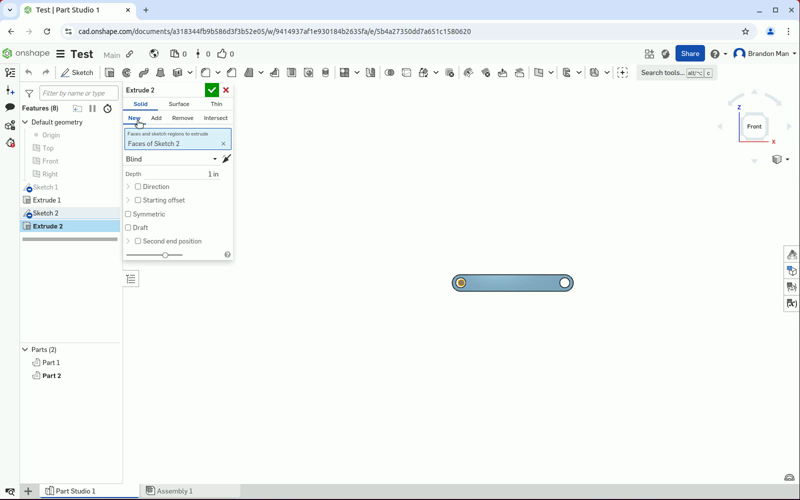
key(tab, 4)
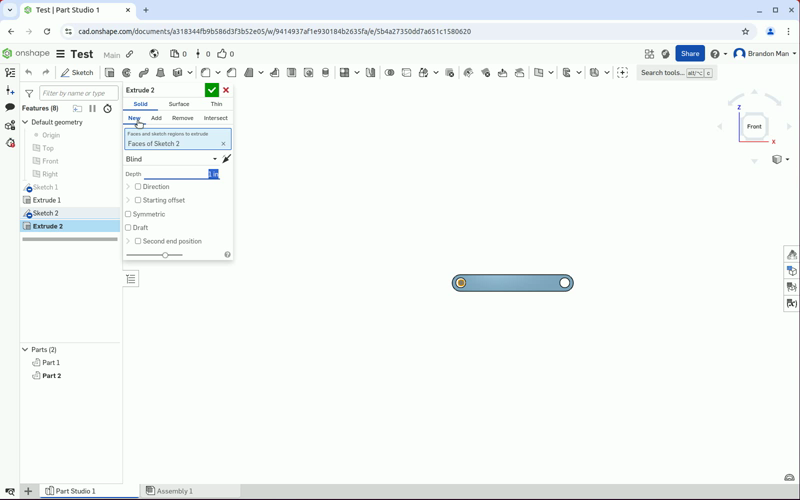
text(2.166)
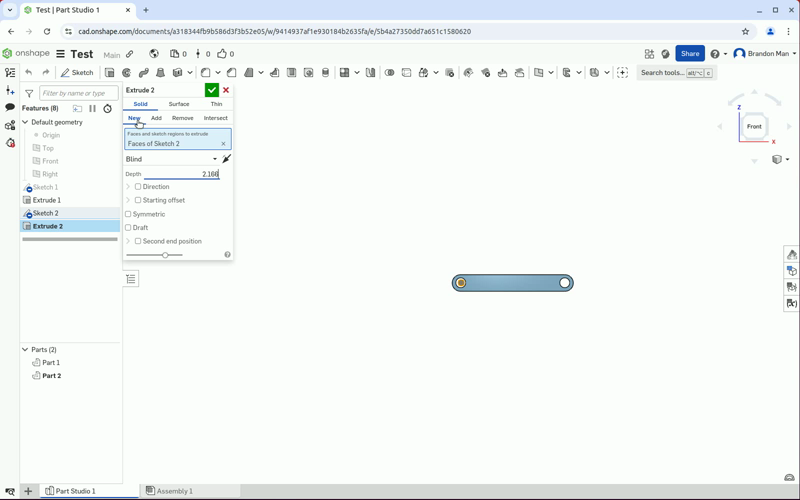
key(enter)
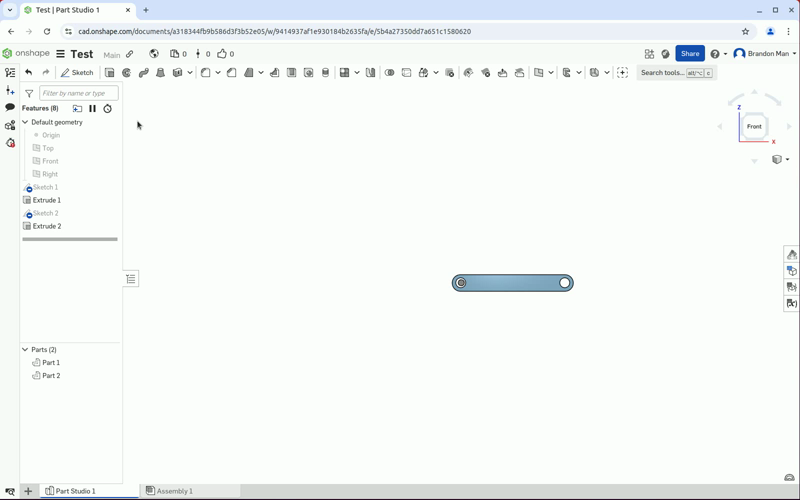
key(shift+h)
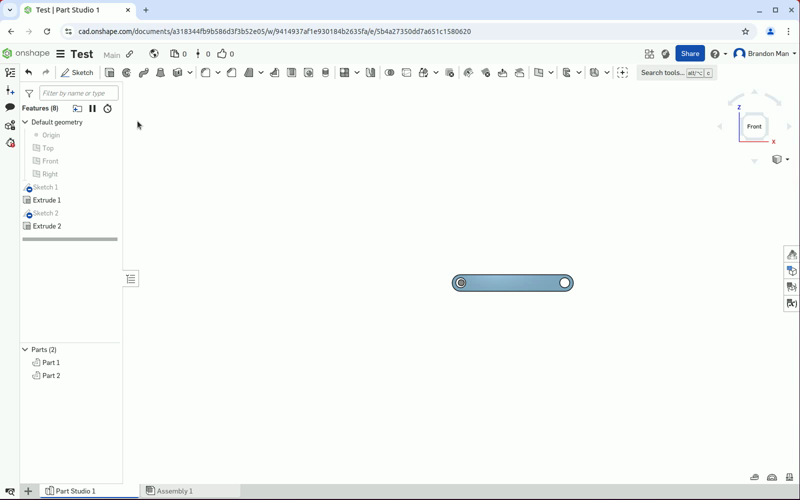
key(shift+h)
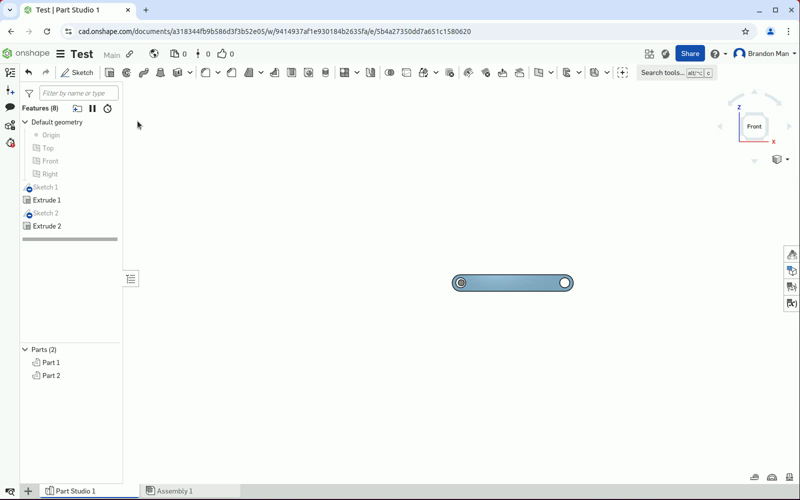
mouse_move(73, 189)
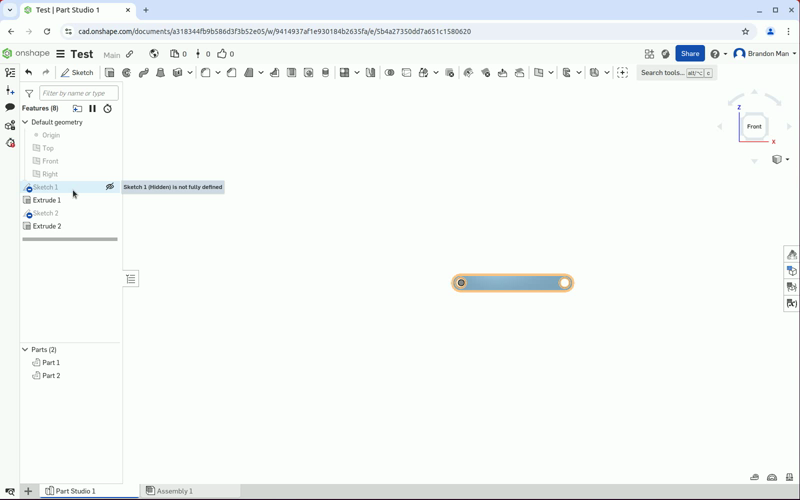
click(73, 189)
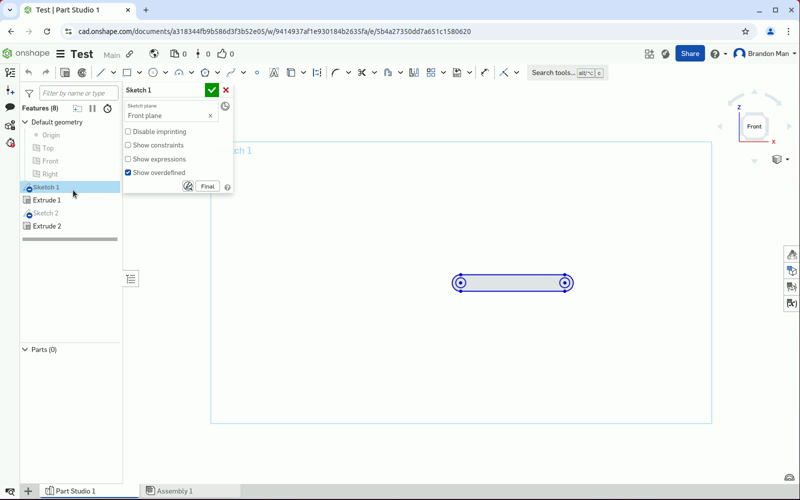
mouse_move(229, 92)
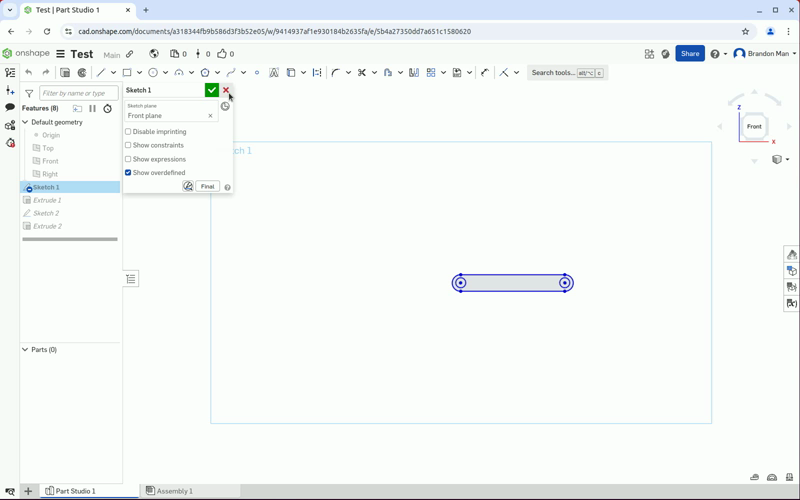
click(229, 92)
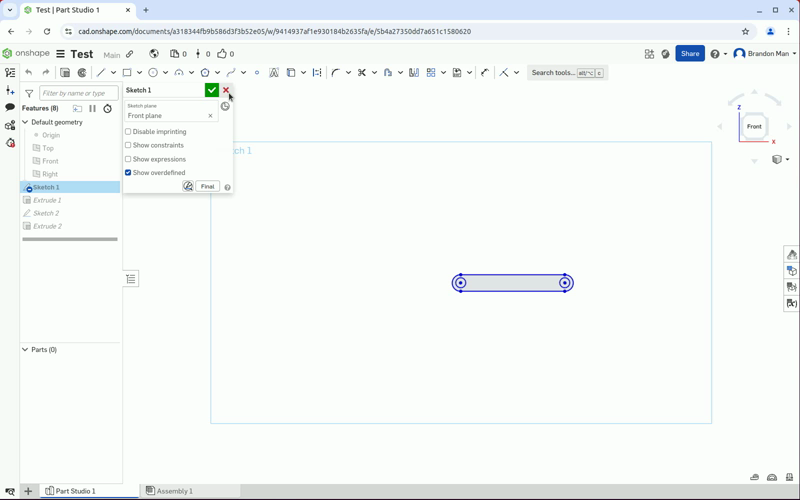
key(shift+s)
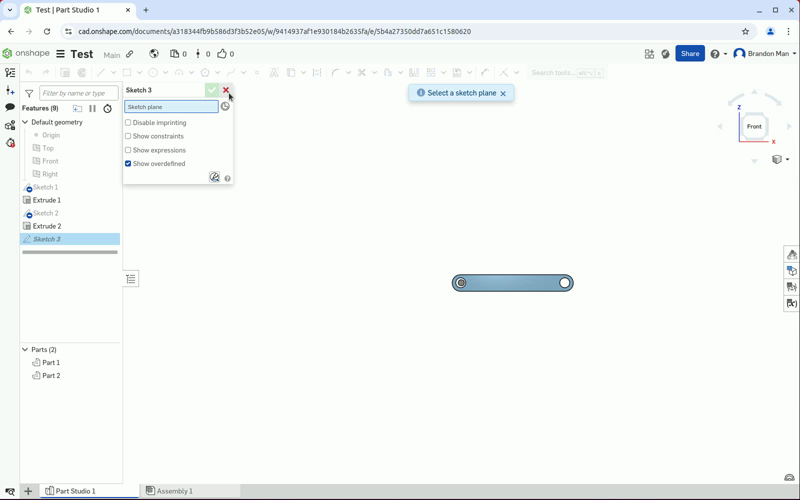
mouse_move(73, 163)
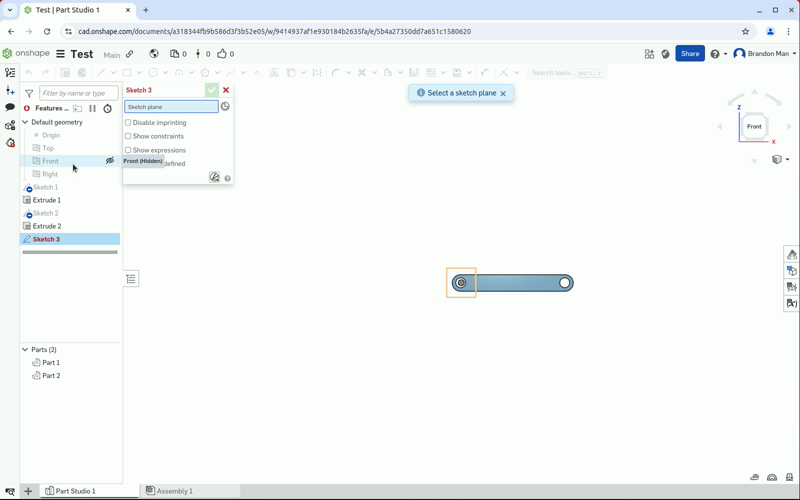
click(73, 163)
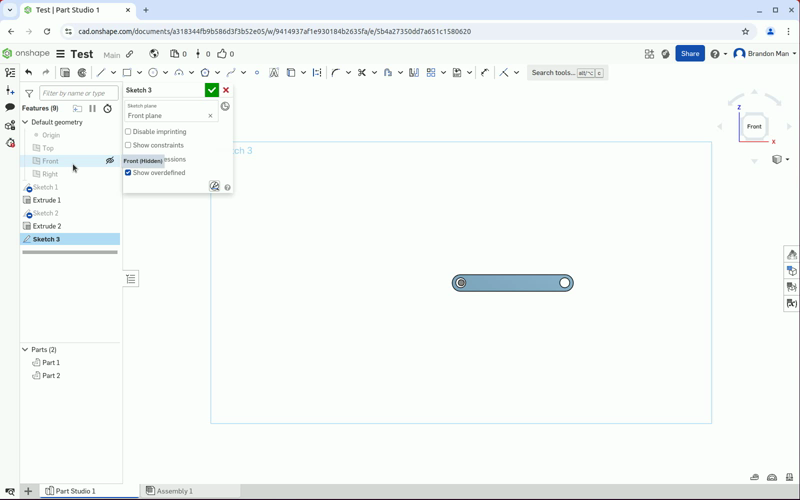
mouse_move(73, 352)
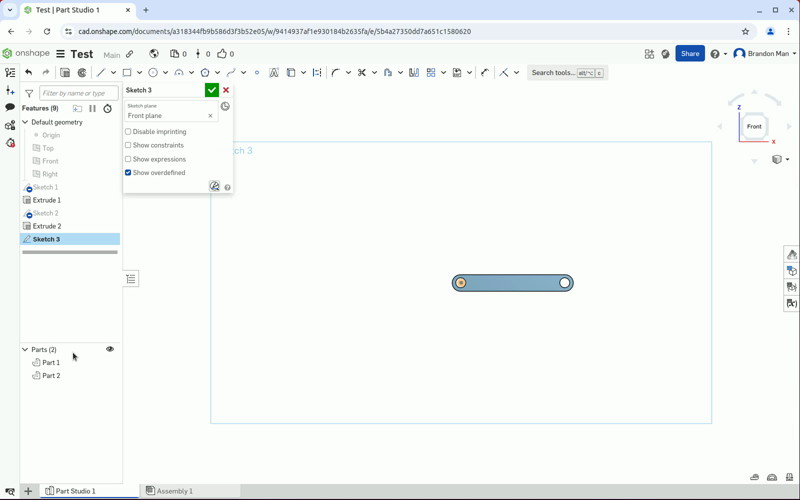
key(y)
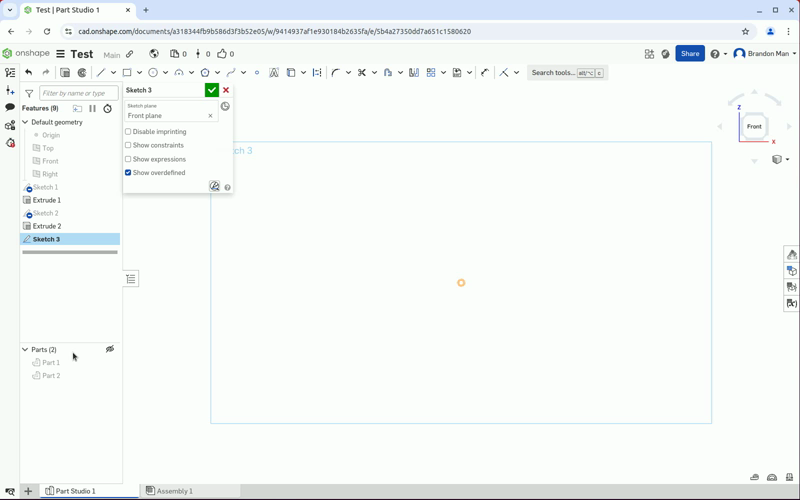
key(c)
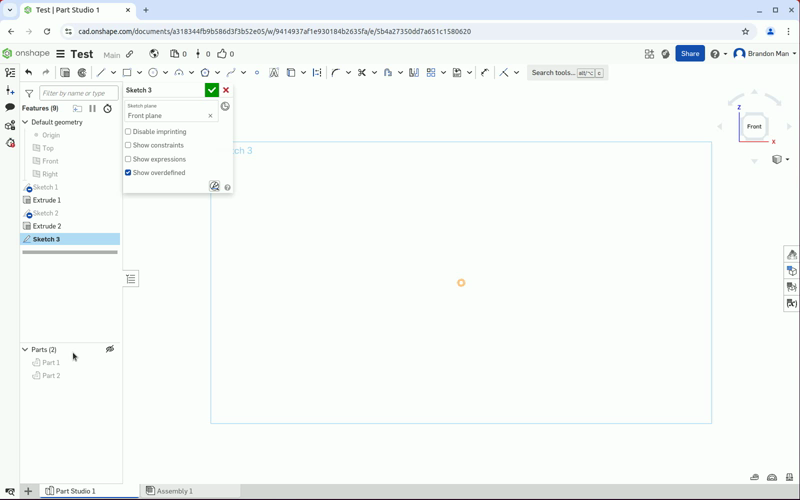
key_down(shift)
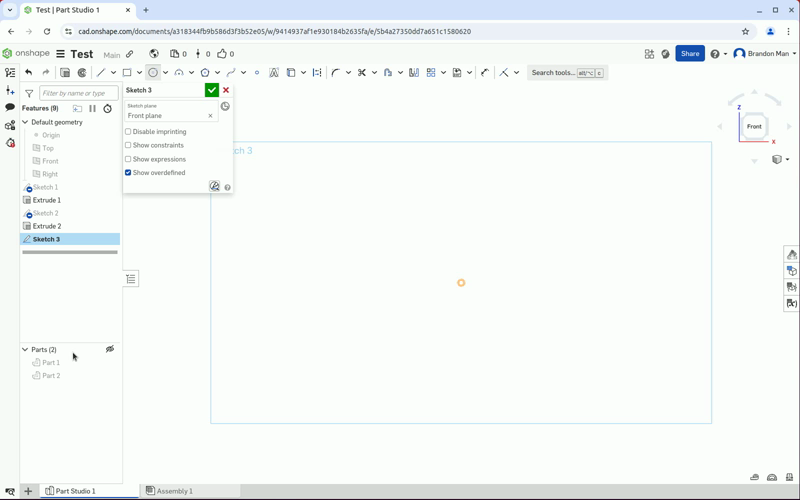
mouse_move(565, 282)
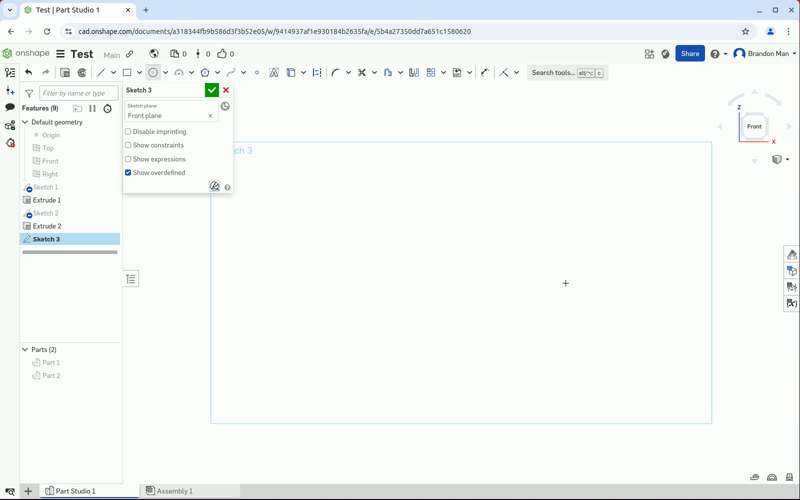
click(565, 282)
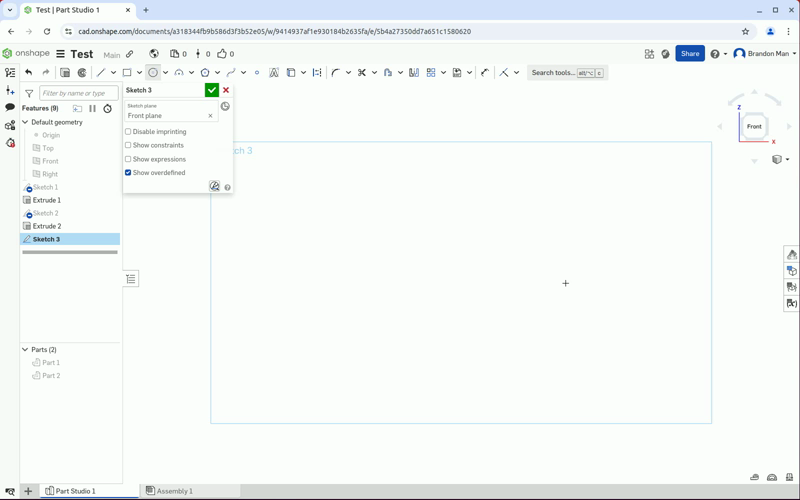
key_up(shift)
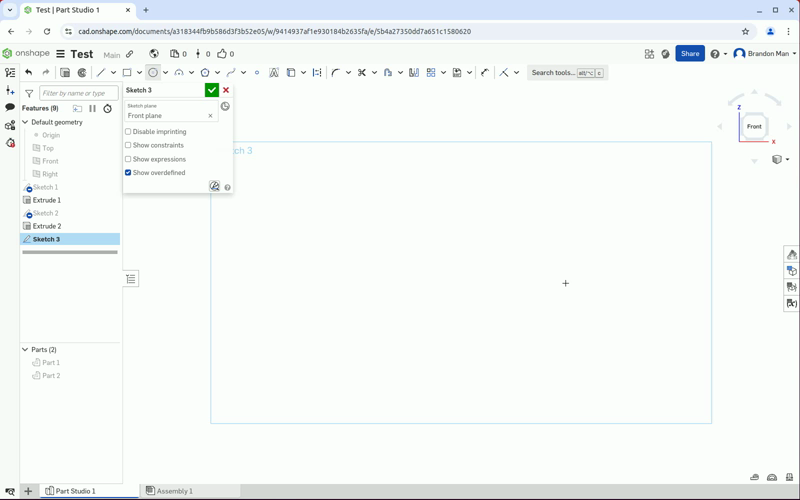
mouse_move(568, 282)
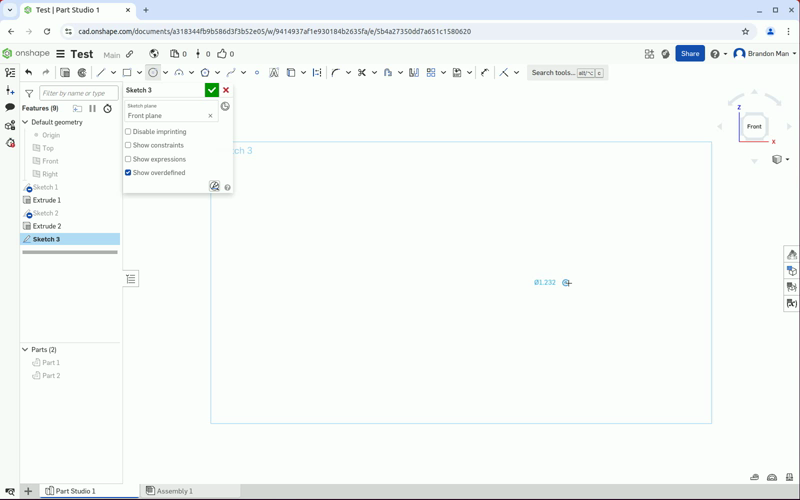
click(568, 282)
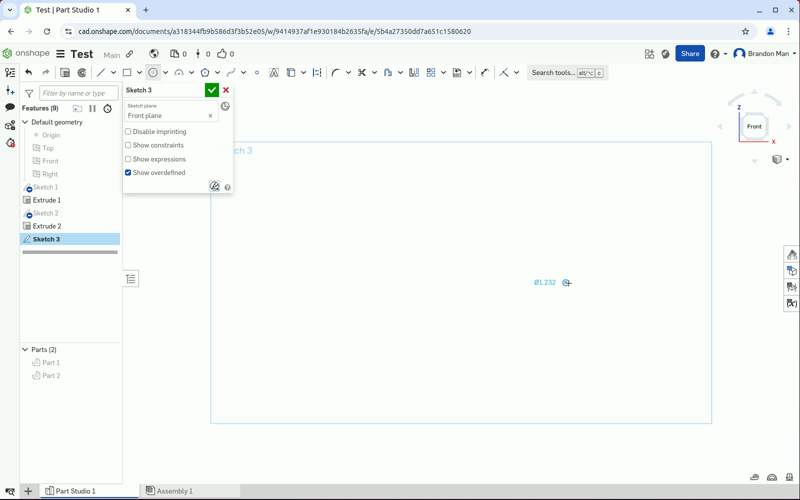
key(esc)
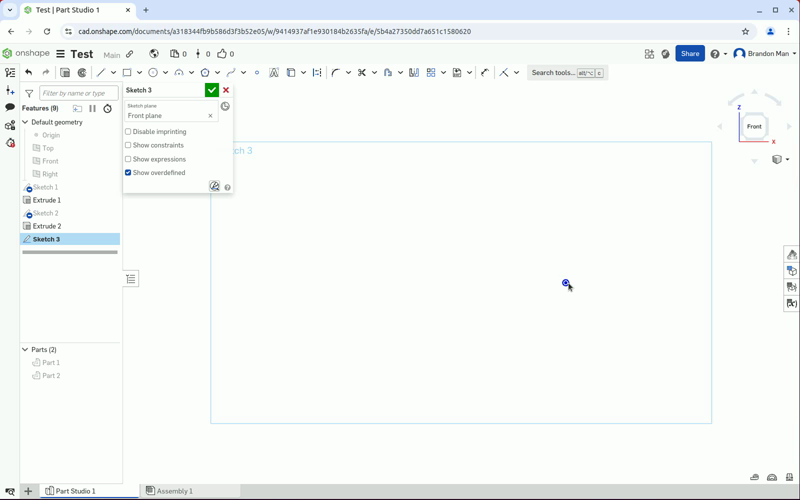
mouse_move(564, 282)
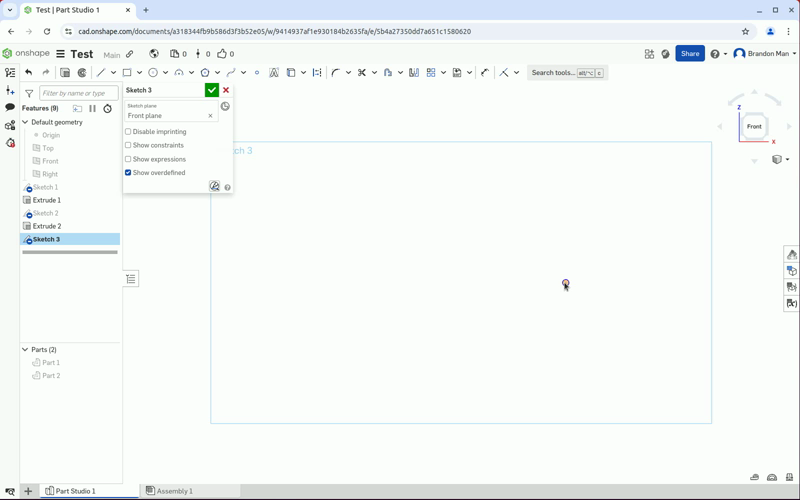
scroll(6)
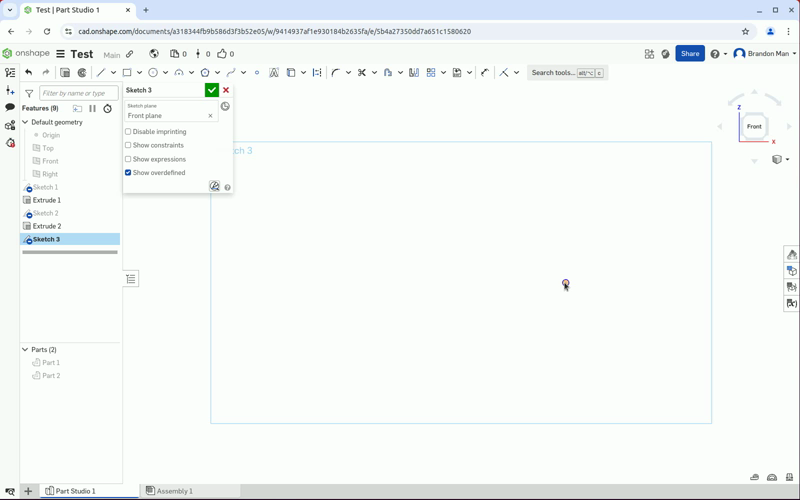
scroll(6)
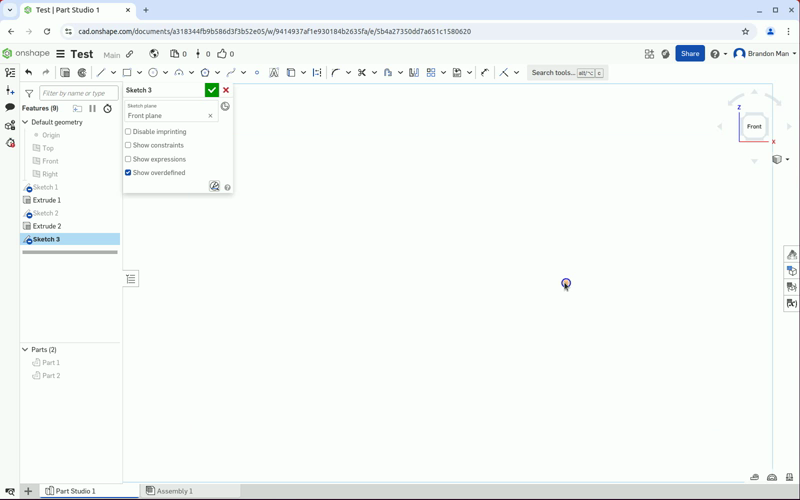
scroll(6)
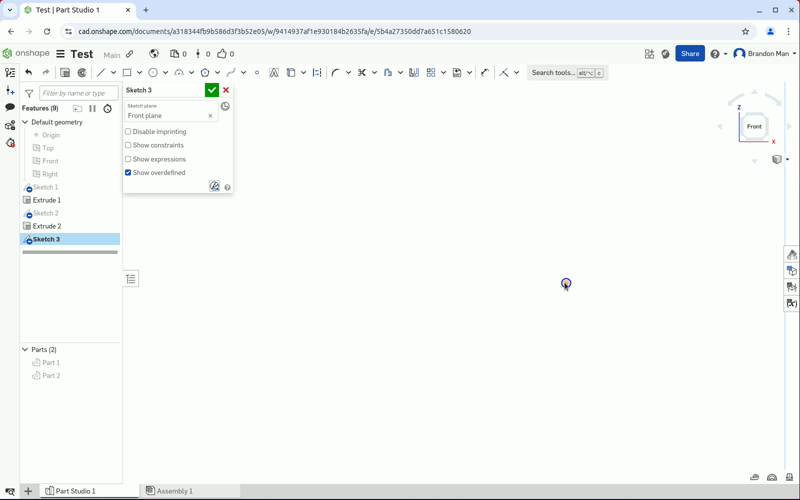
scroll(6)
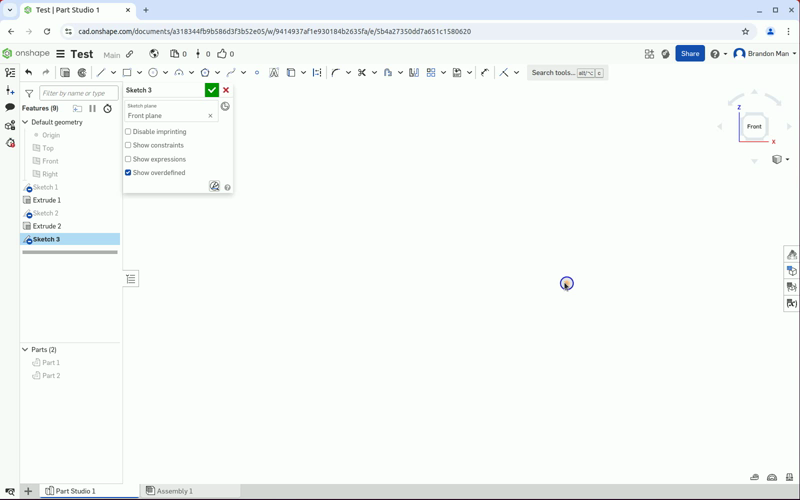
scroll(6)
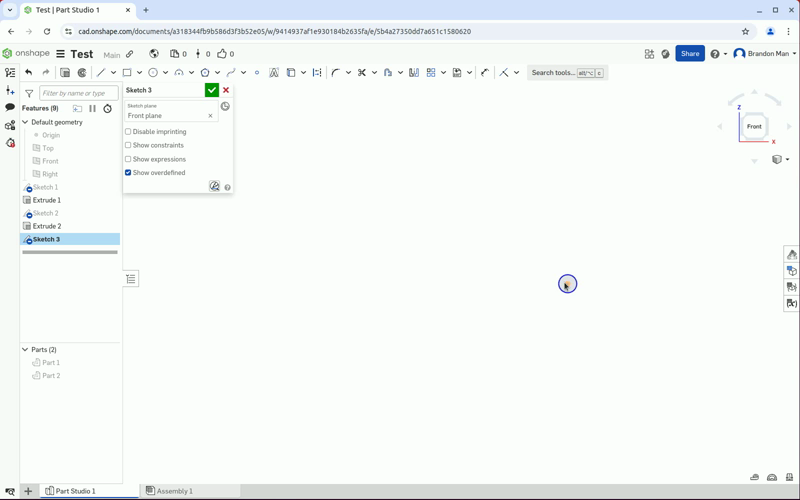
scroll(6)
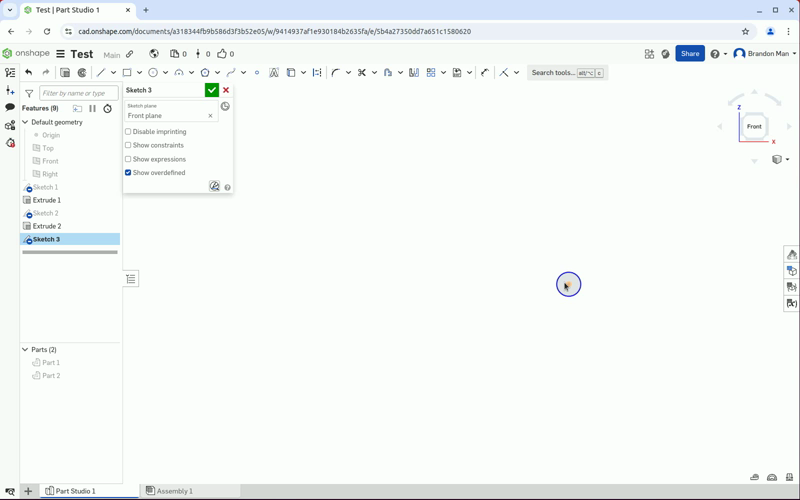
scroll(6)
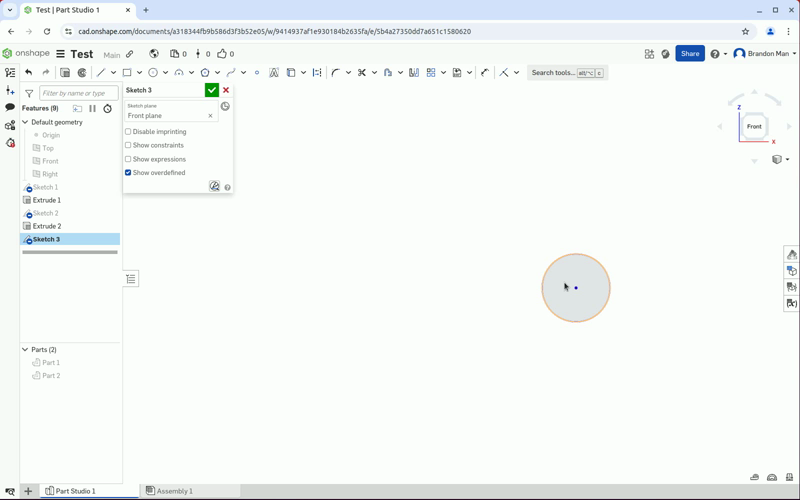
click(564, 282)
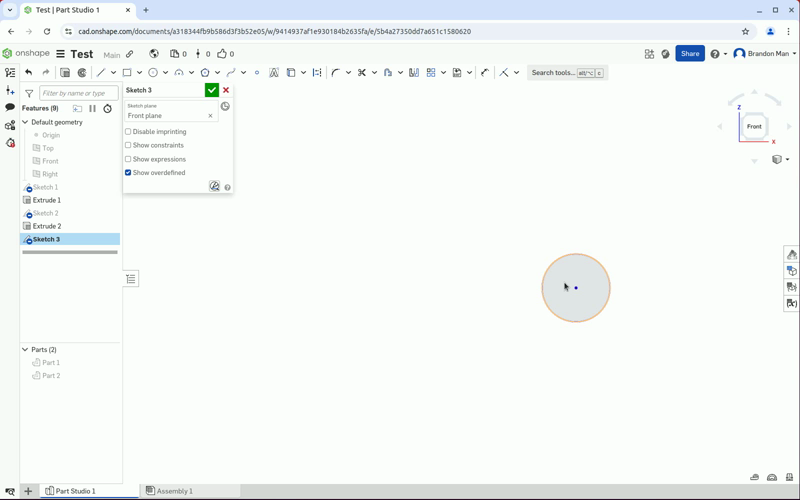
scroll(-6)
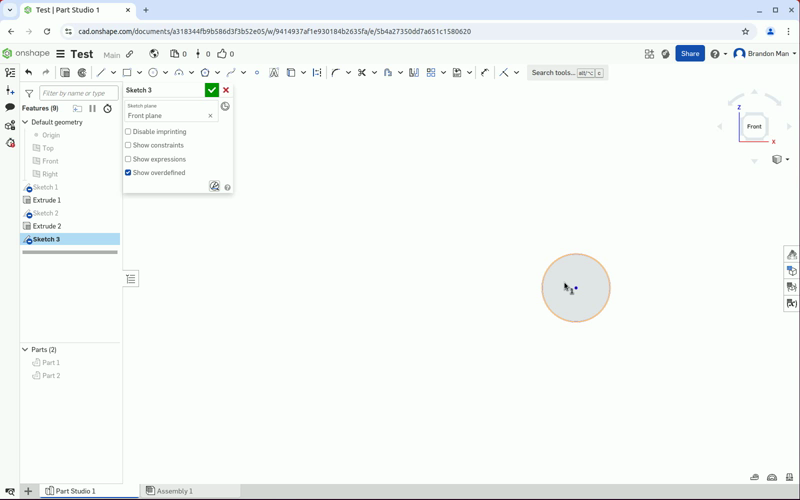
scroll(-6)
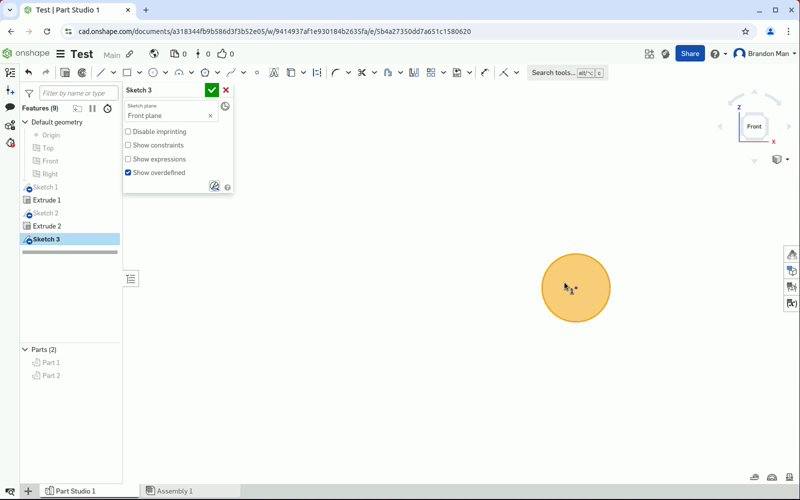
scroll(-6)
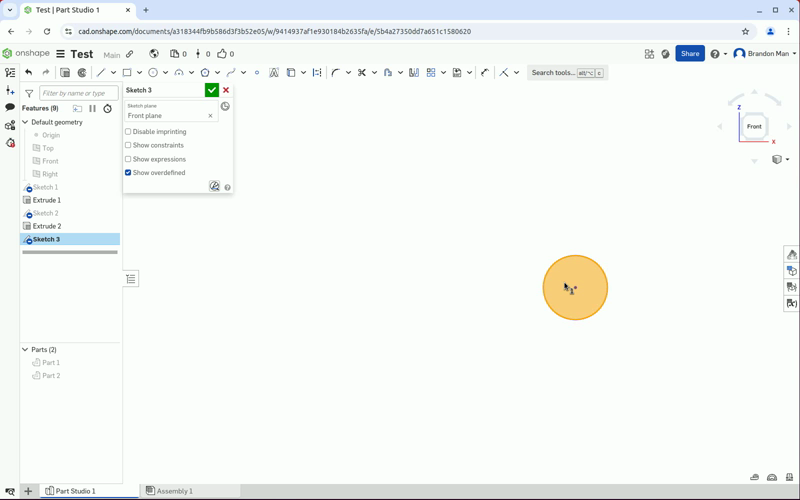
scroll(-6)
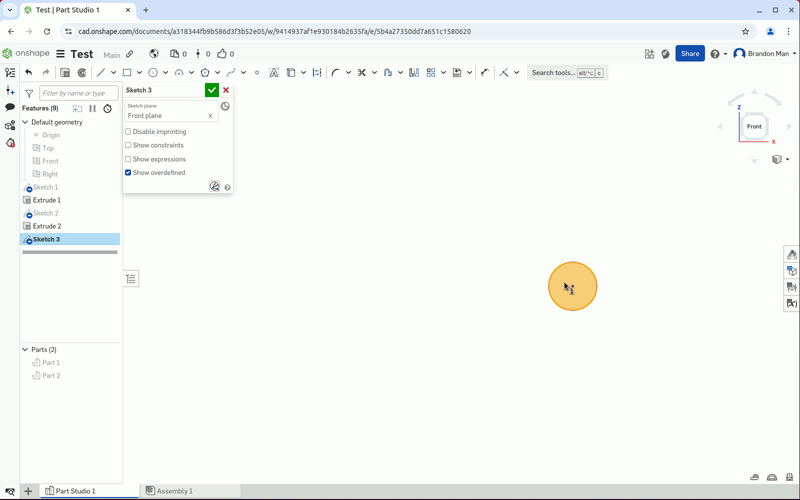
scroll(-6)
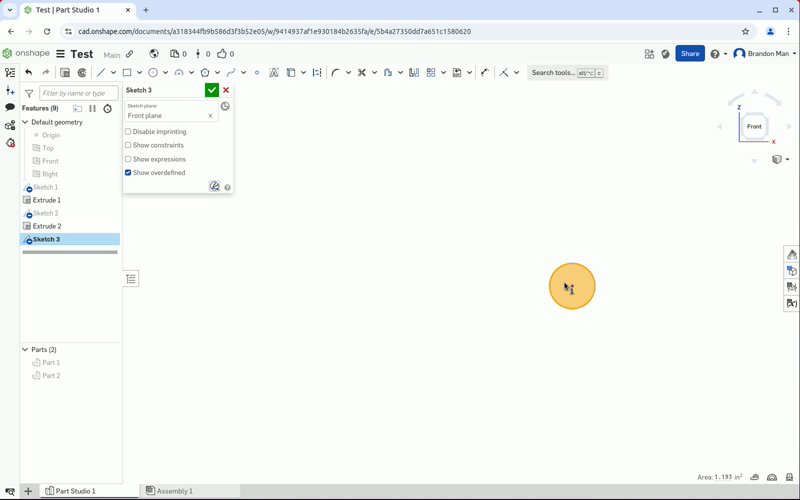
scroll(-6)
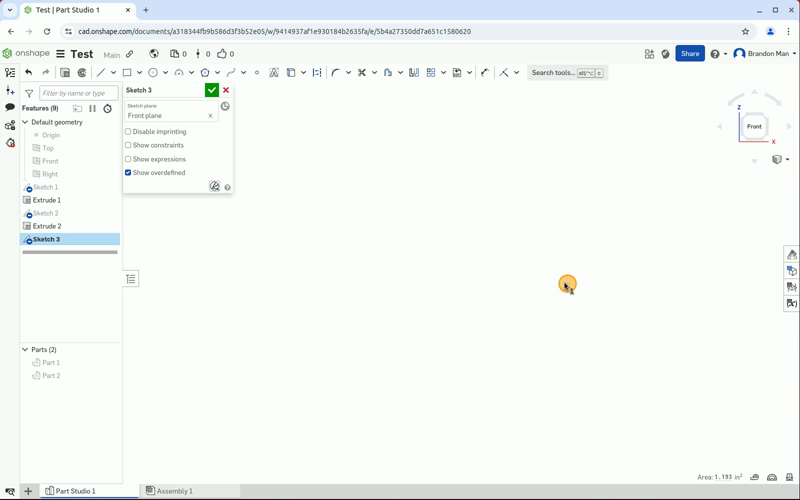
scroll(-6)
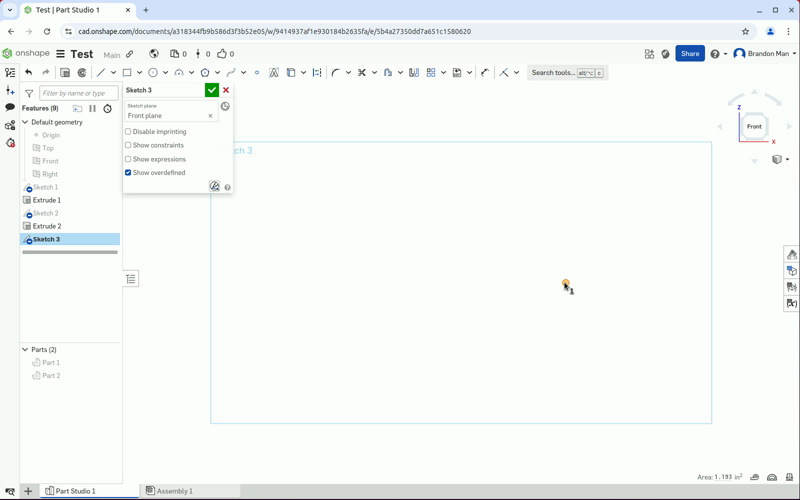
mouse_move(73, 352)
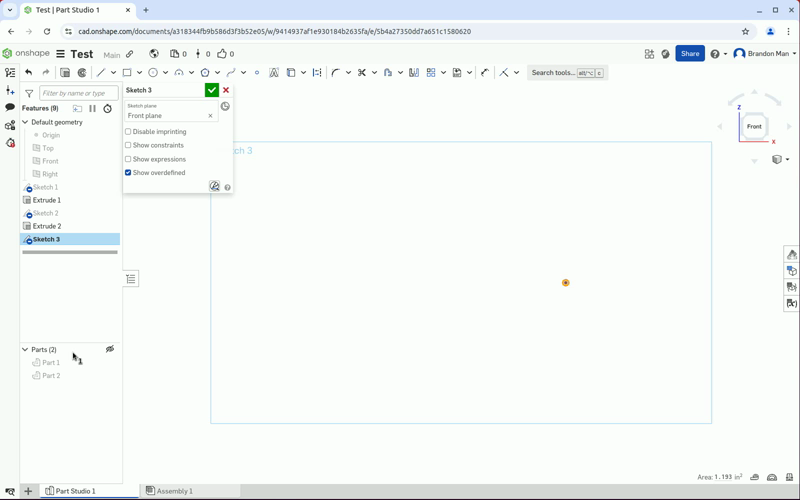
key(shift+y)
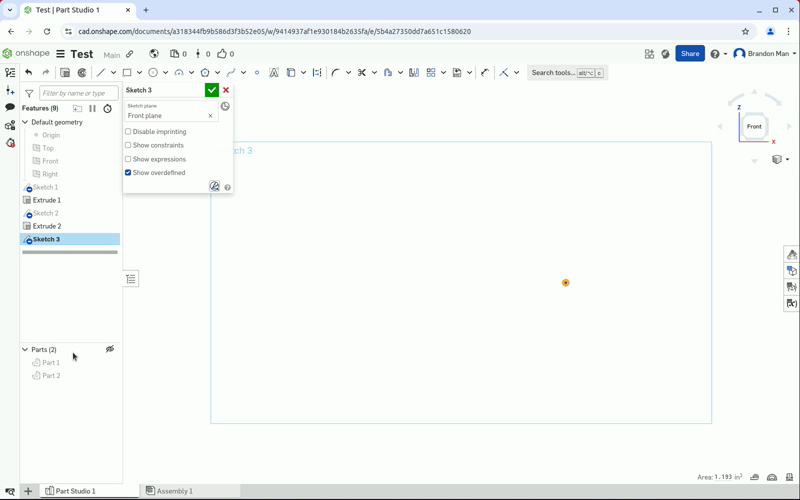
key(shift+e)
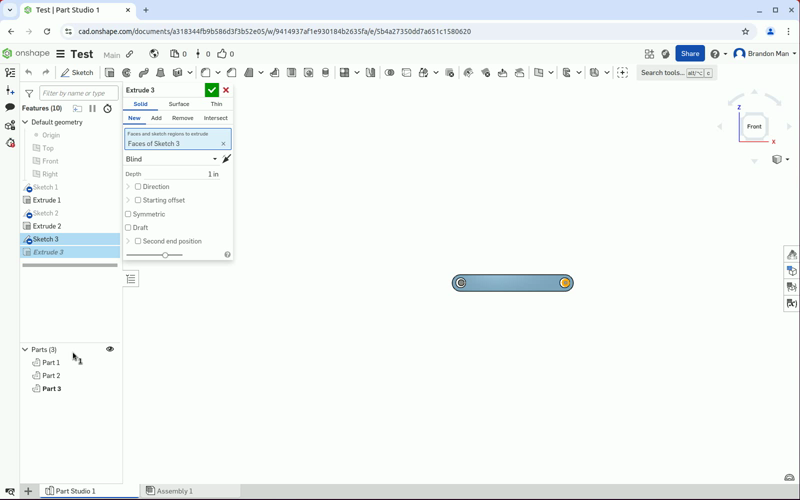
mouse_move(143, 106)
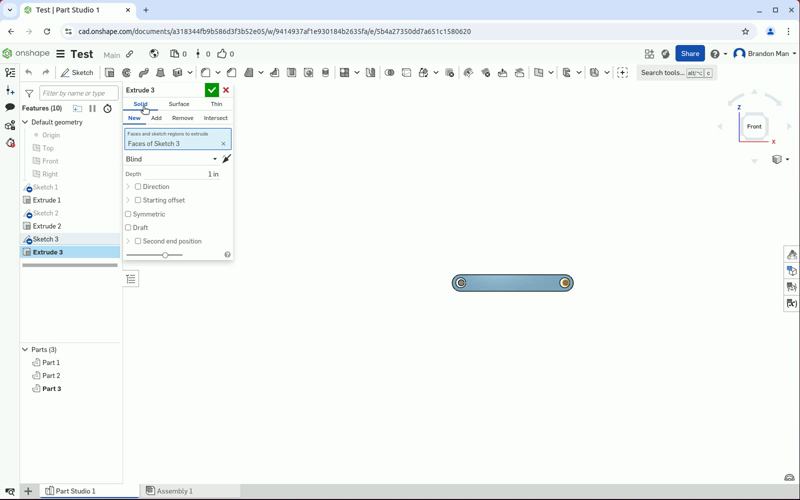
click(143, 106)
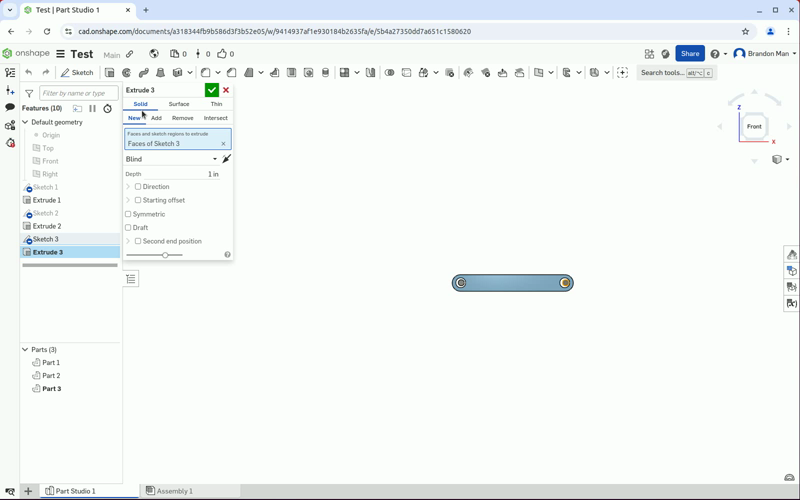
mouse_move(137, 120)
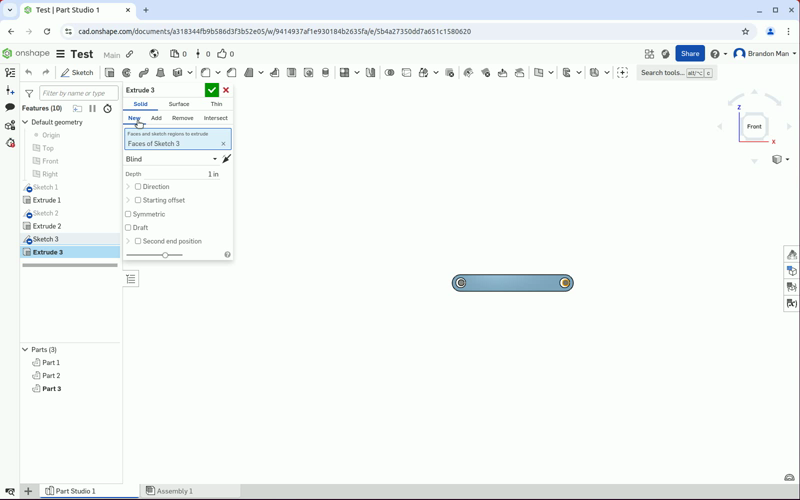
click(137, 120)
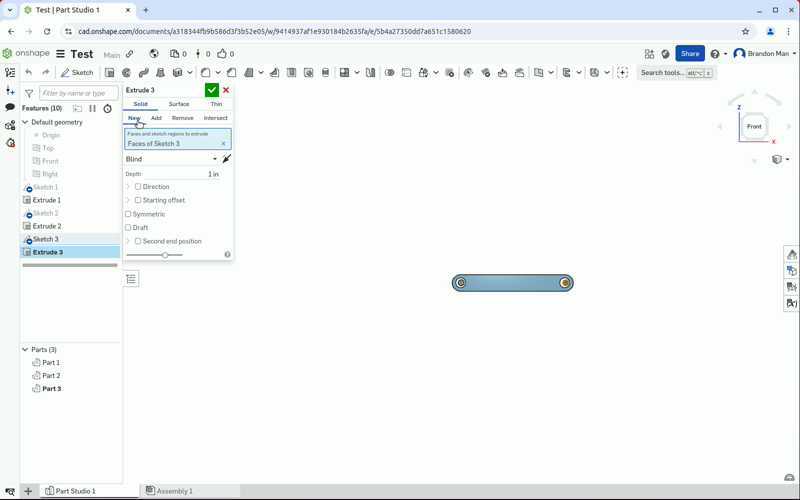
key(tab, 4)
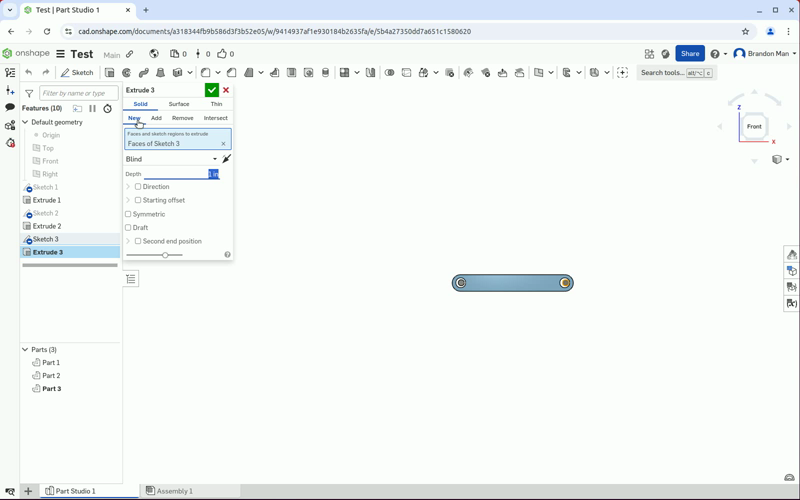
text(2.166)
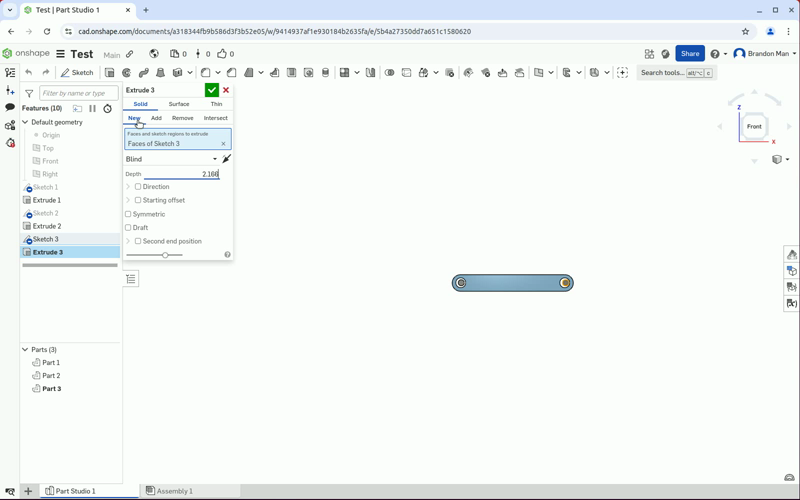
key(enter)
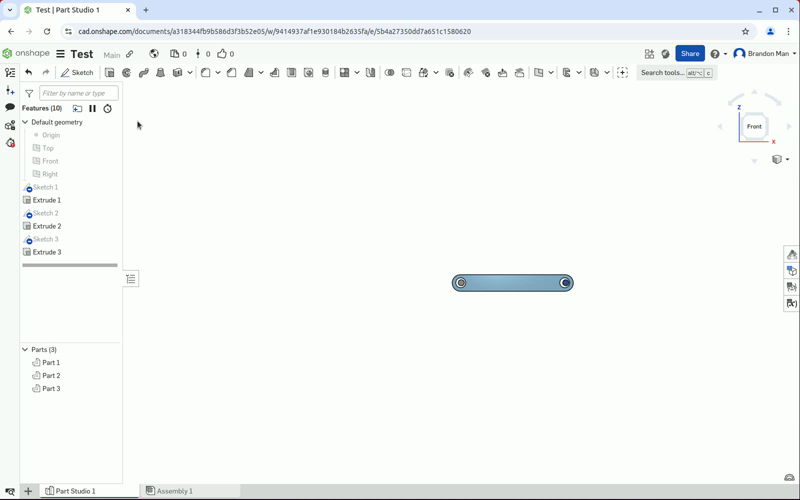
key(shift+h)
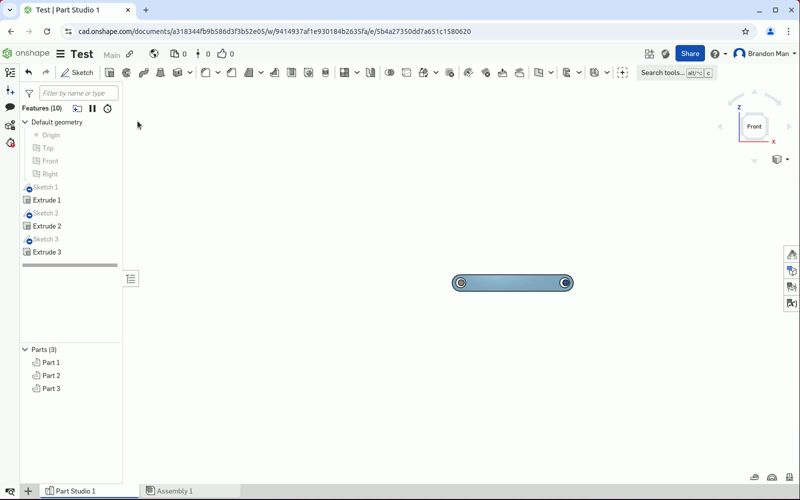
key(shift+h)
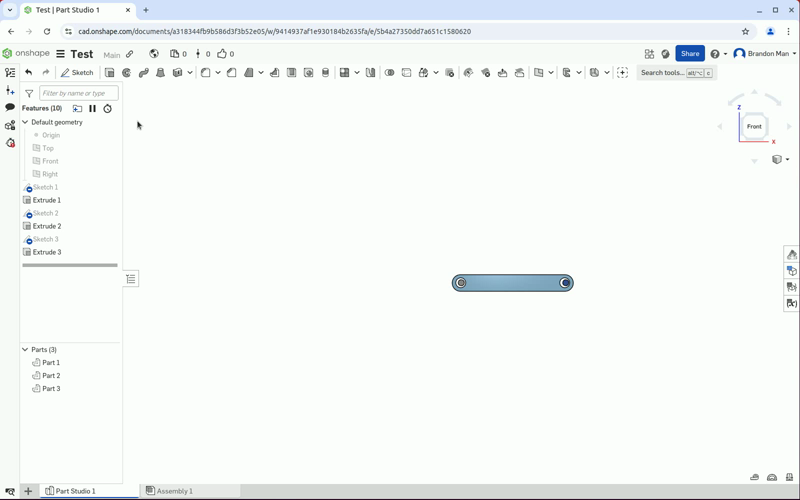
key(shift+7)
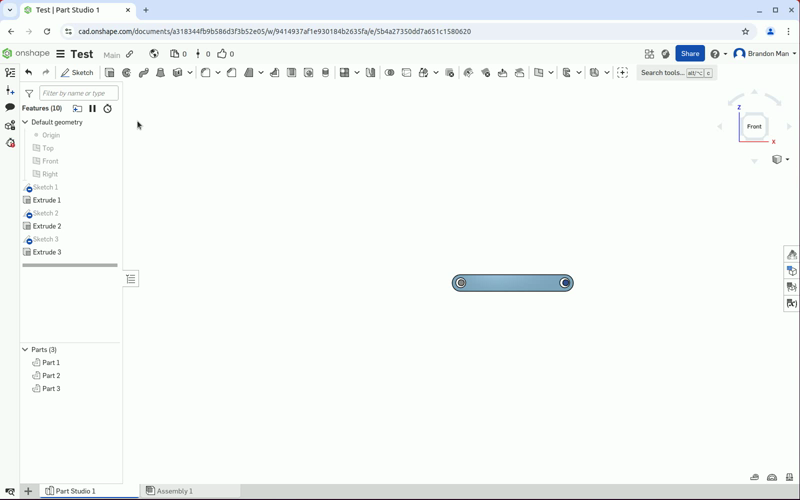
key(left, 2)
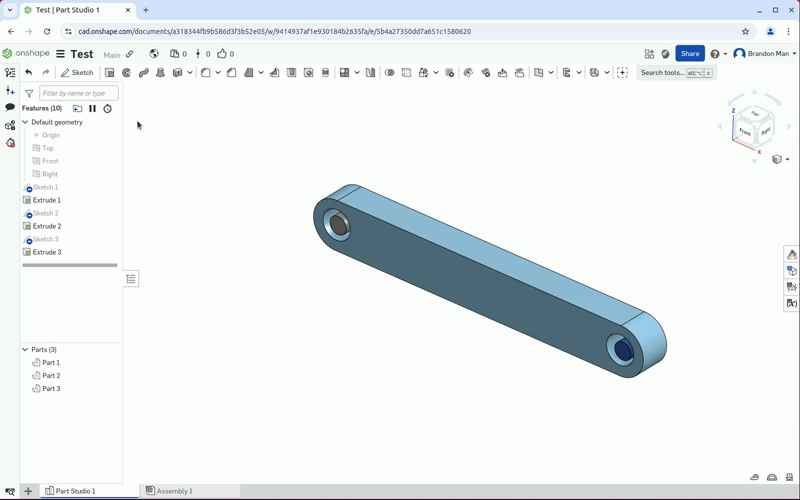
key(down, 2)
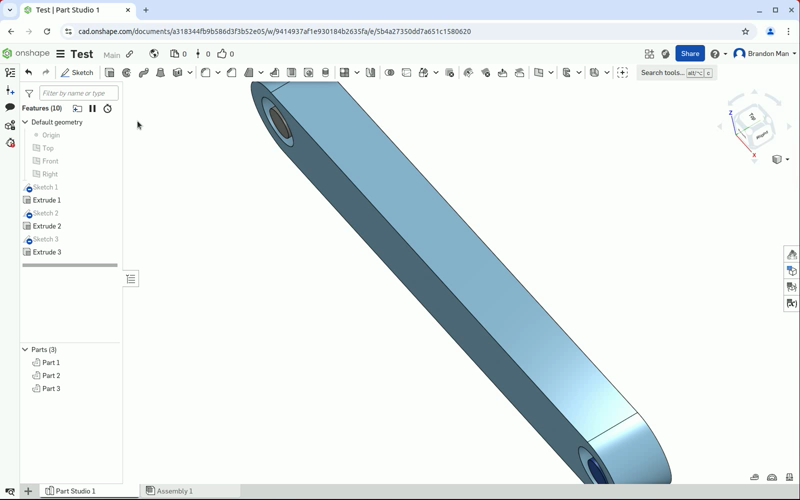
key(up, 2)
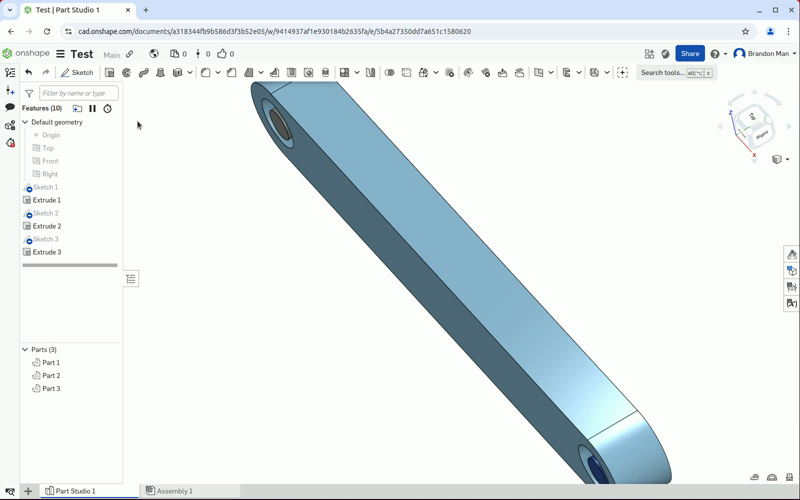
key(right, 2)
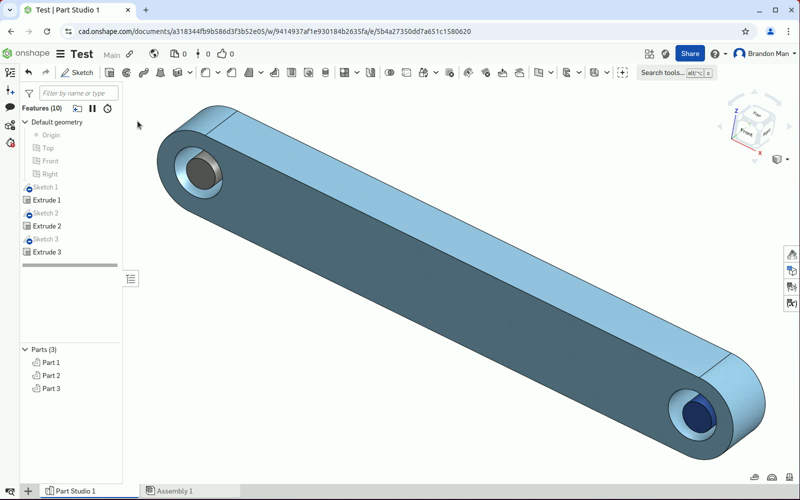
mouse_move(73, 189)
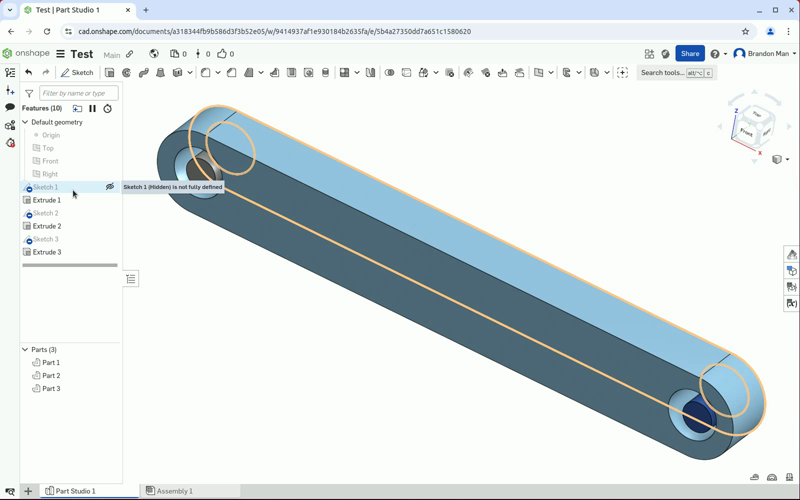
click(73, 189)